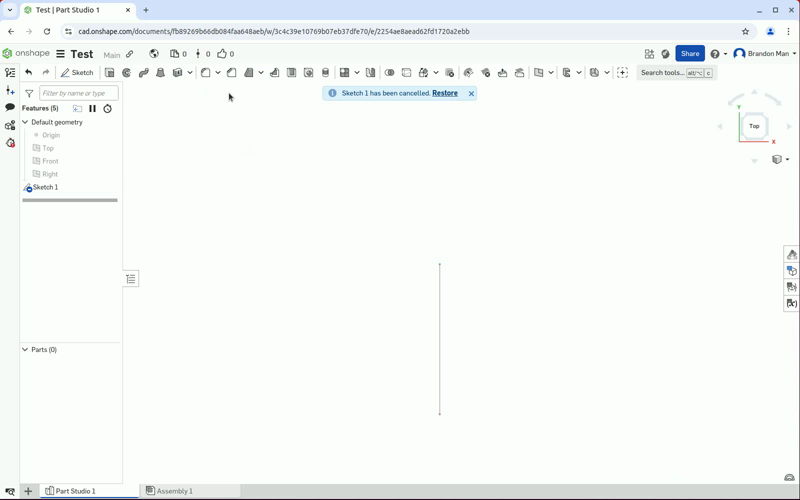
key(shift+h)
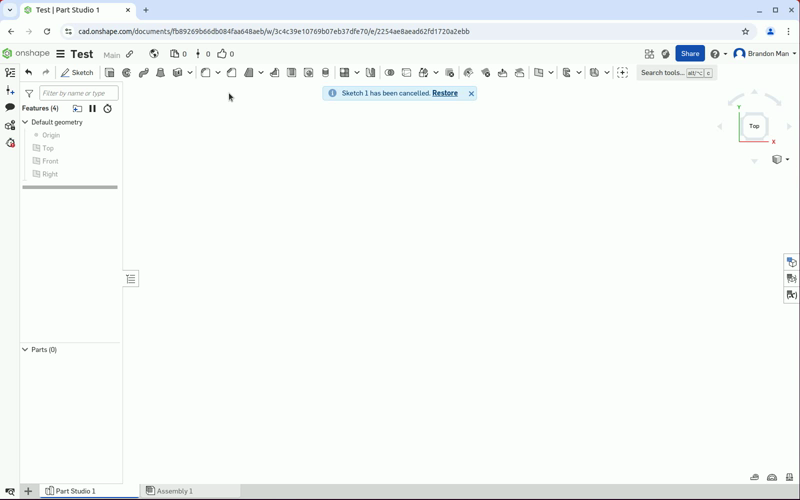
mouse_move(73, 352)
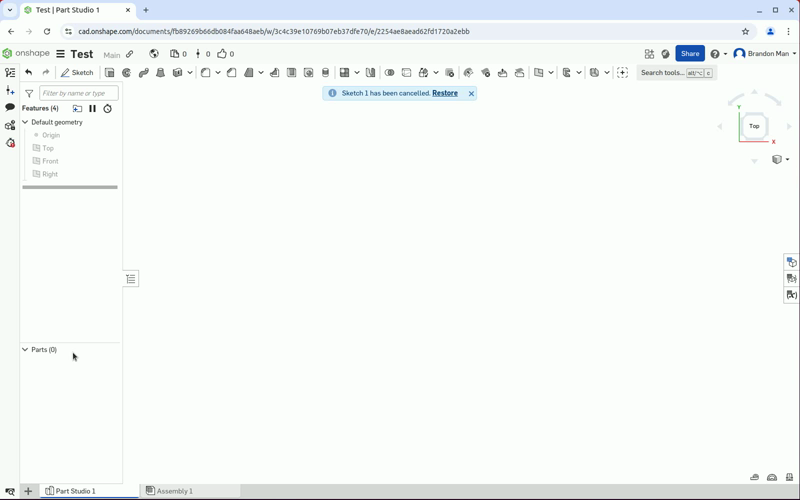
key(y)
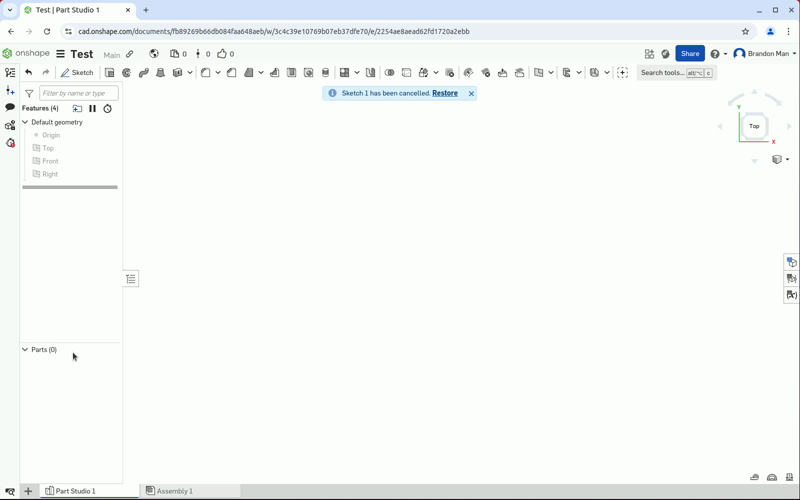
key(shift+p)
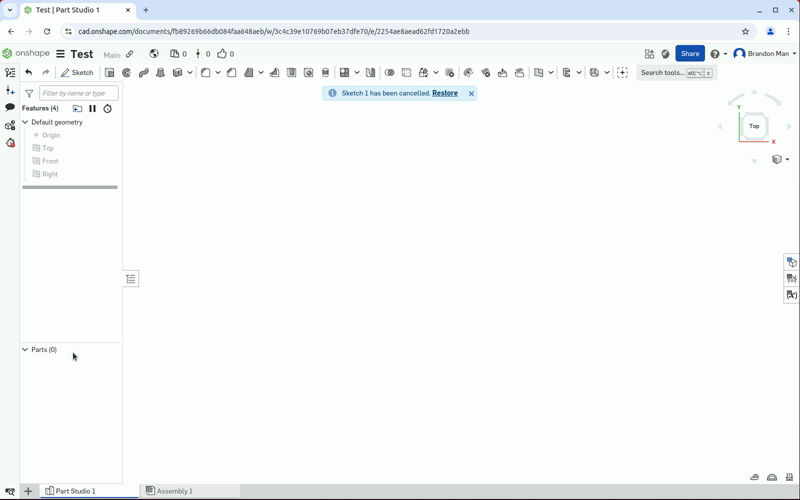
key(space)
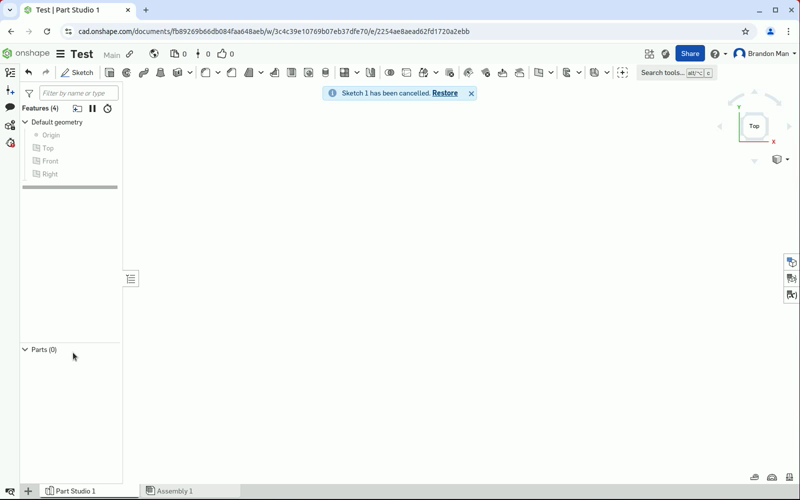
key_down(shift)
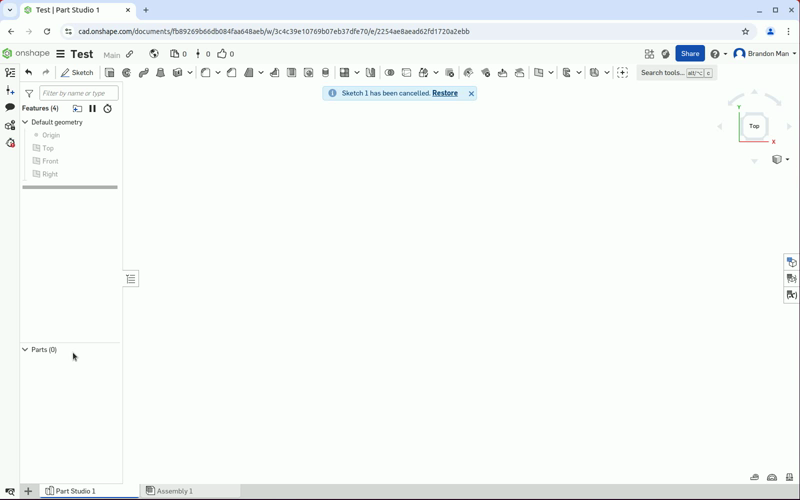
key(up)
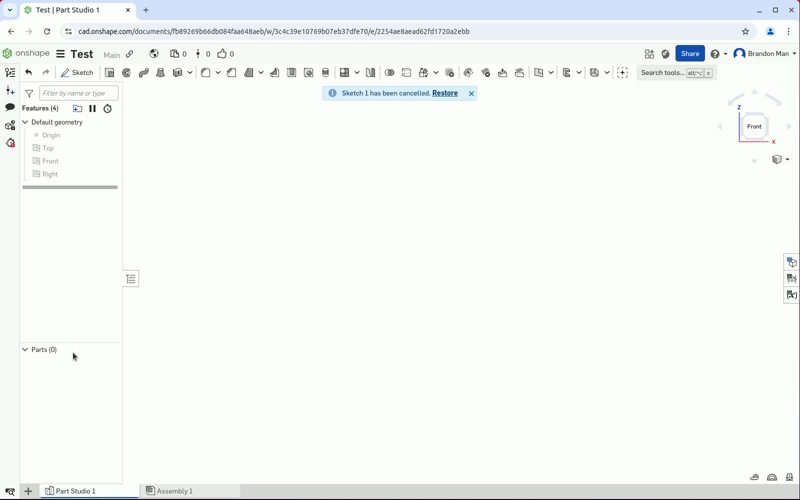
key_up(shift)
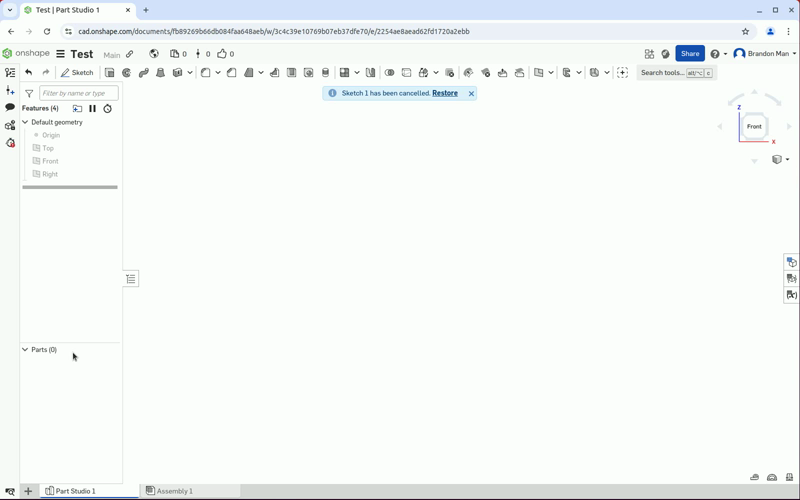
mouse_move(73, 352)
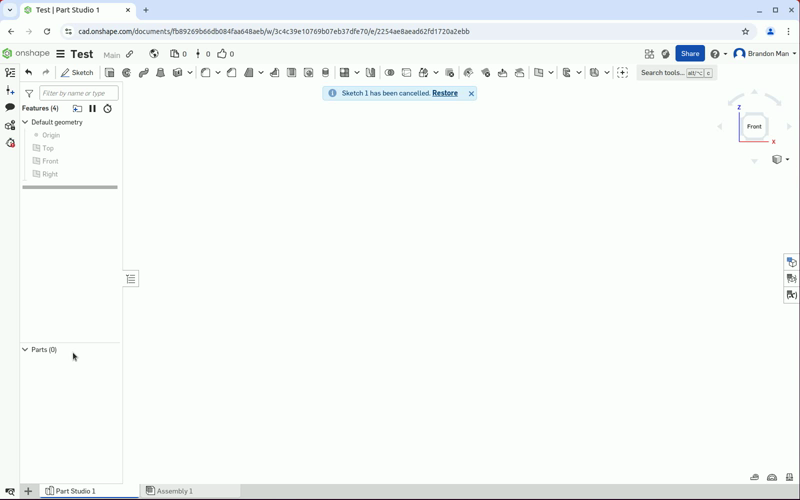
key(shift+y)
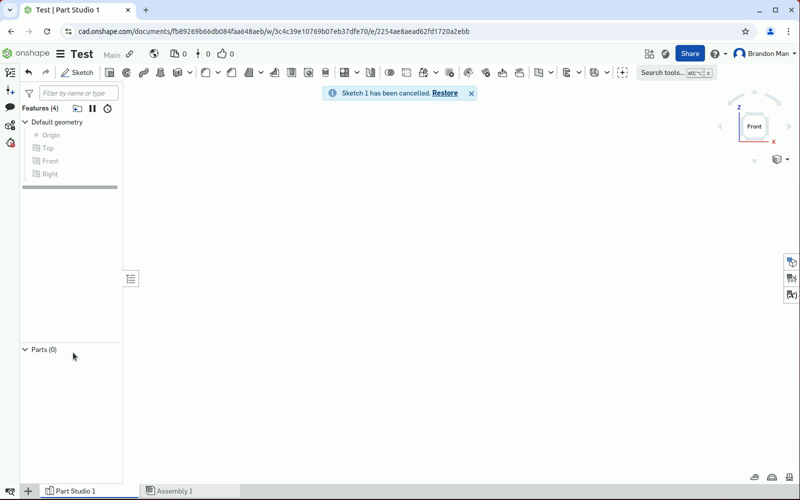
key(shift+s)
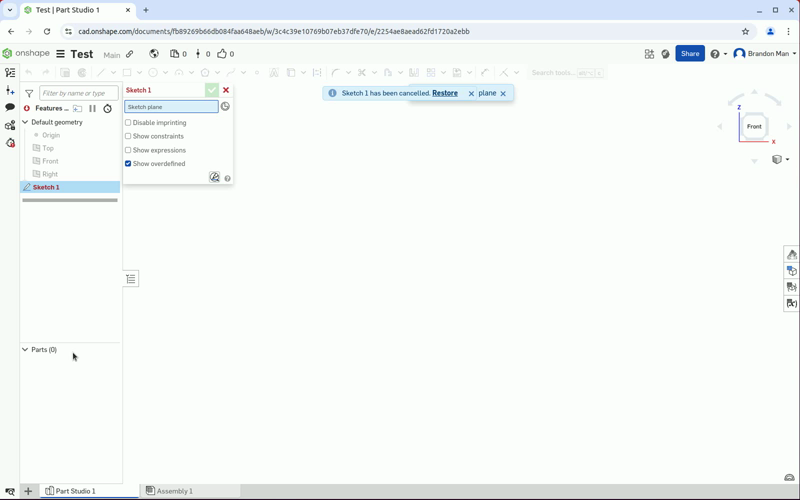
mouse_move(73, 163)
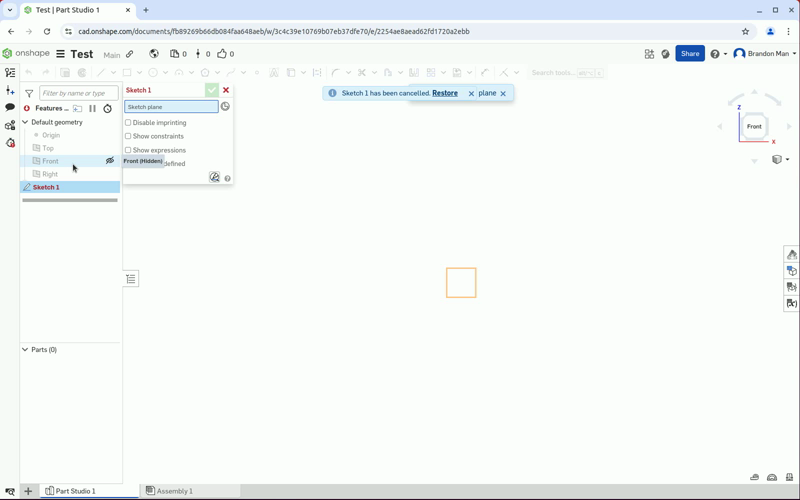
click(73, 163)
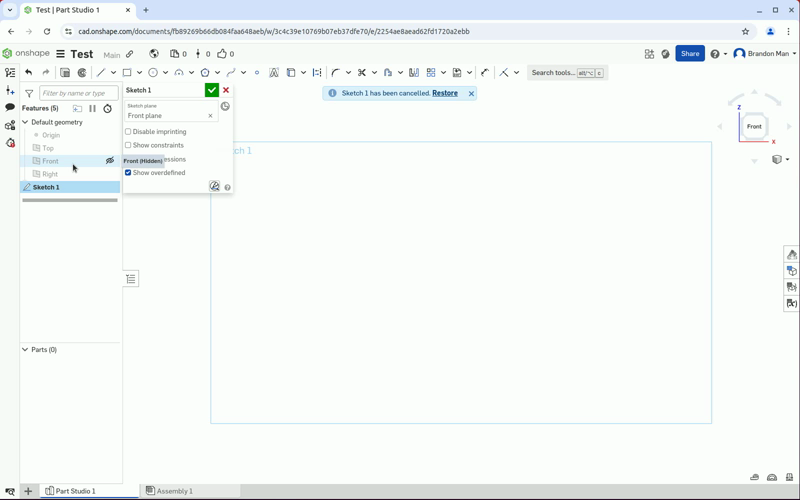
mouse_move(73, 352)
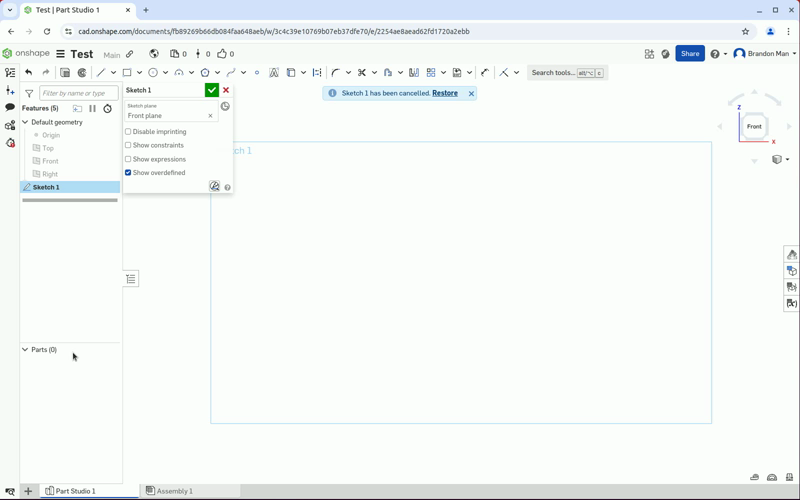
key(y)
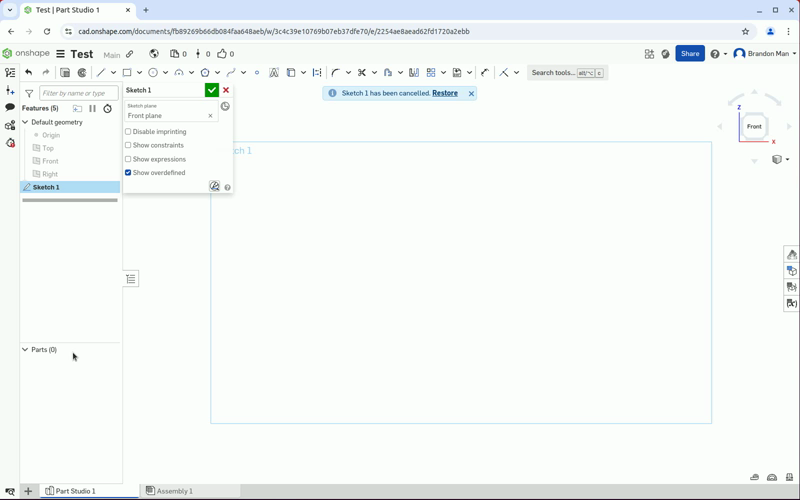
key(l)
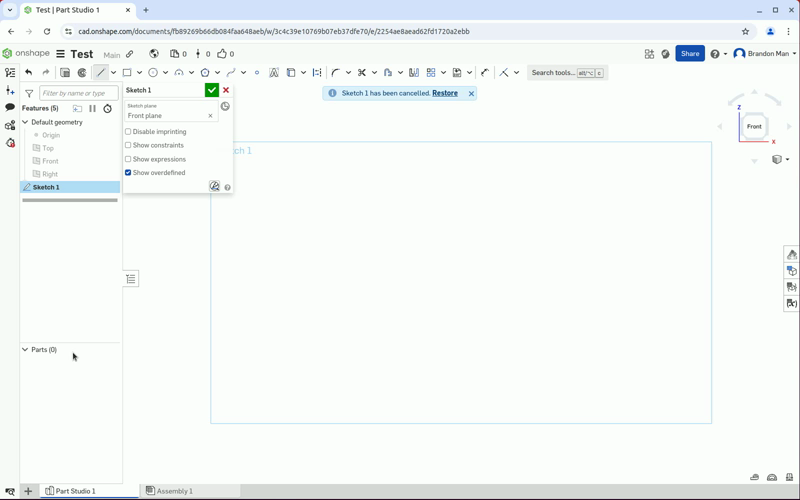
key_down(shift)
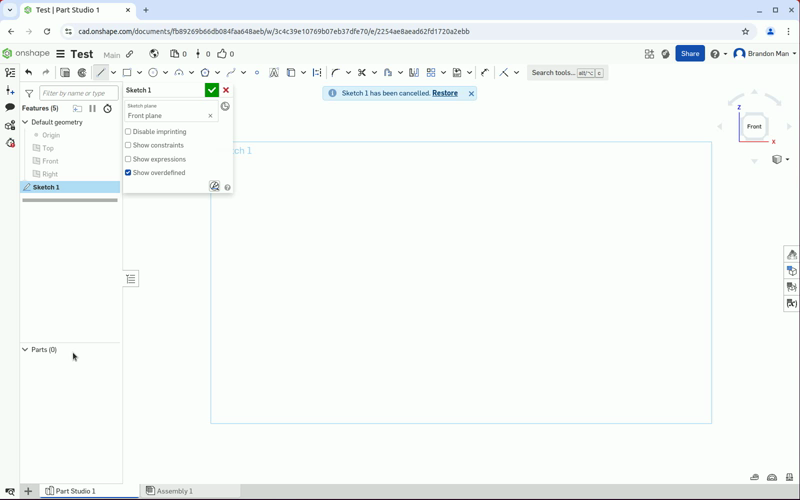
mouse_move(460, 285)
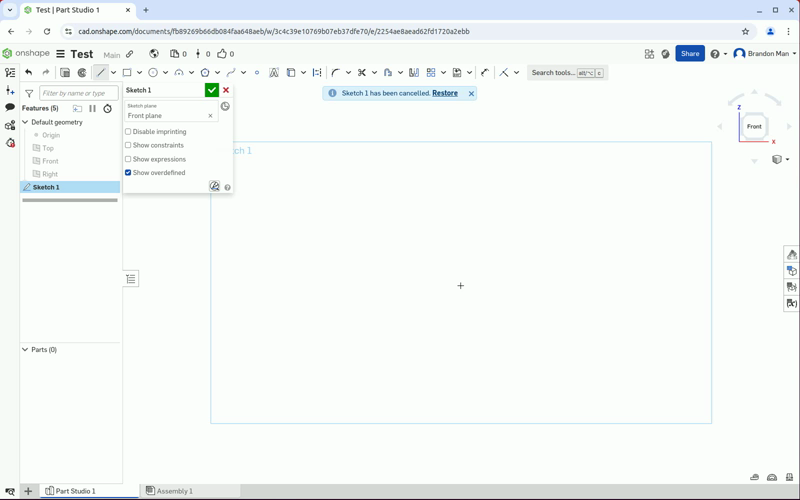
click(460, 285)
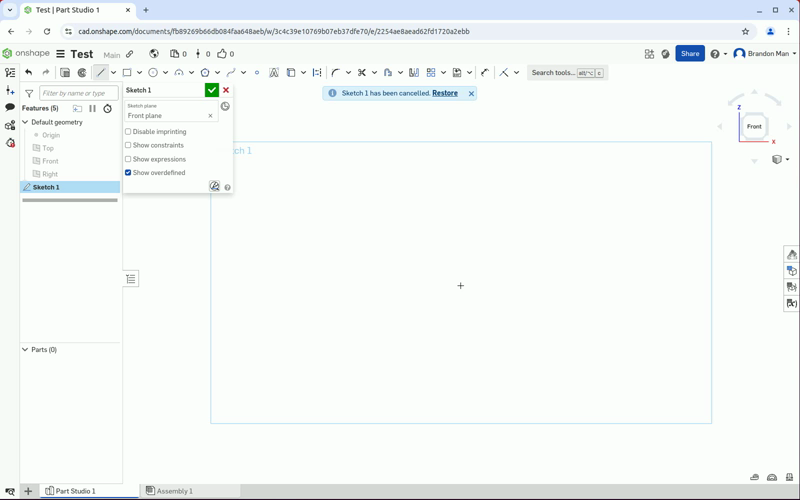
key_up(shift)
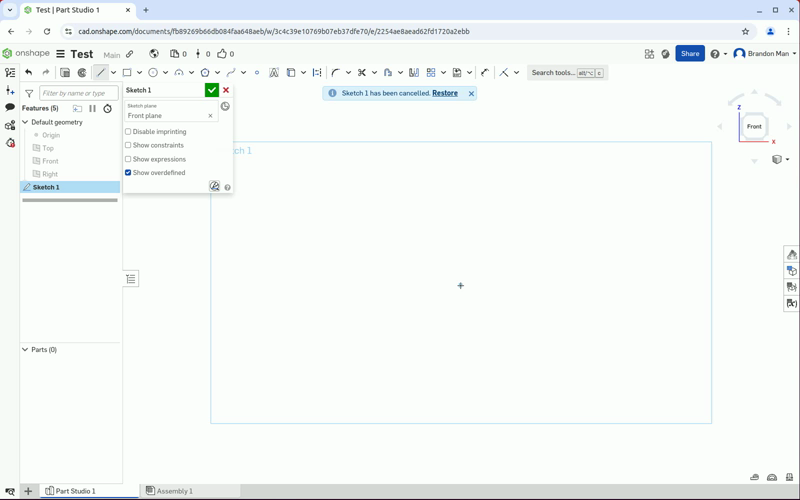
key_down(shift)
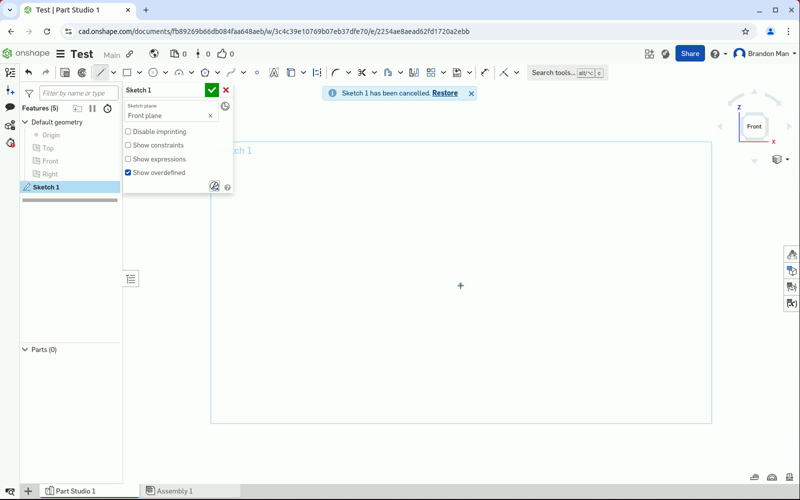
mouse_move(556, 285)
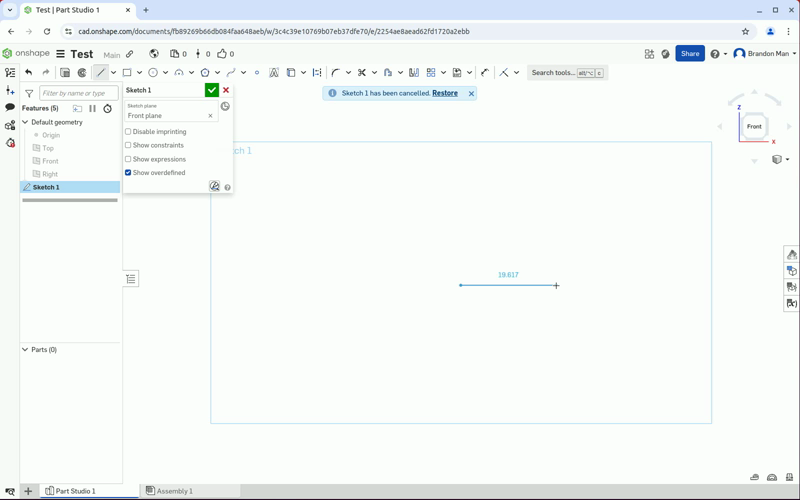
click(556, 285)
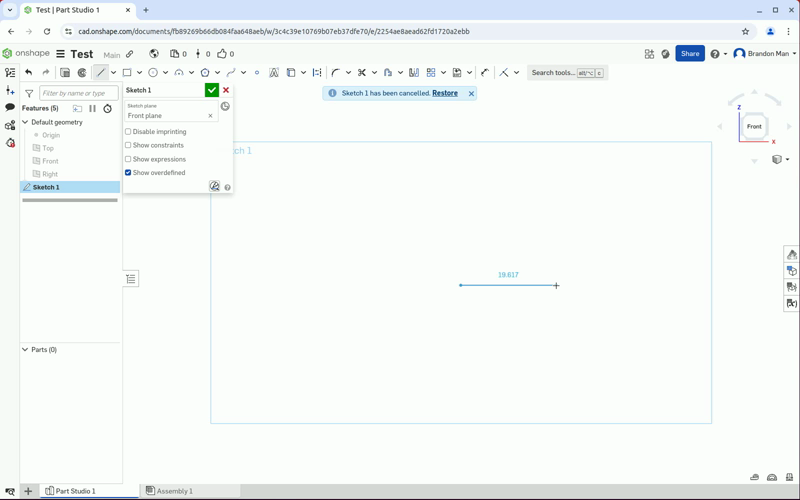
key_up(shift)
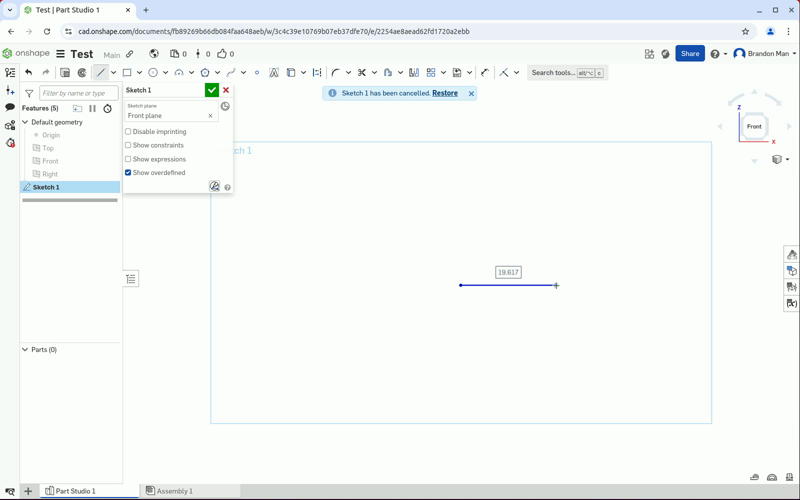
key_down(shift)
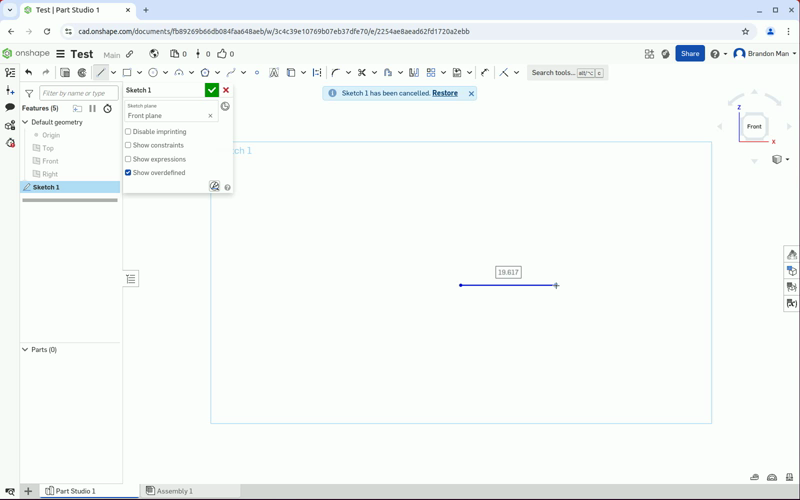
mouse_move(586, 285)
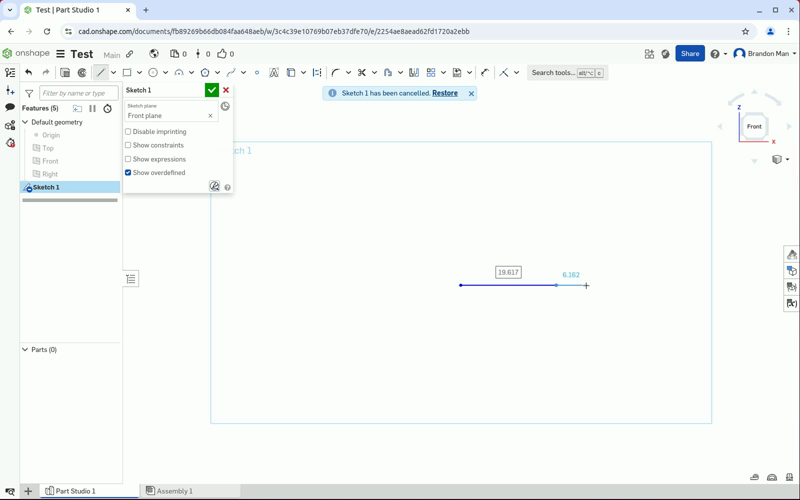
mouse_move(556, 261)
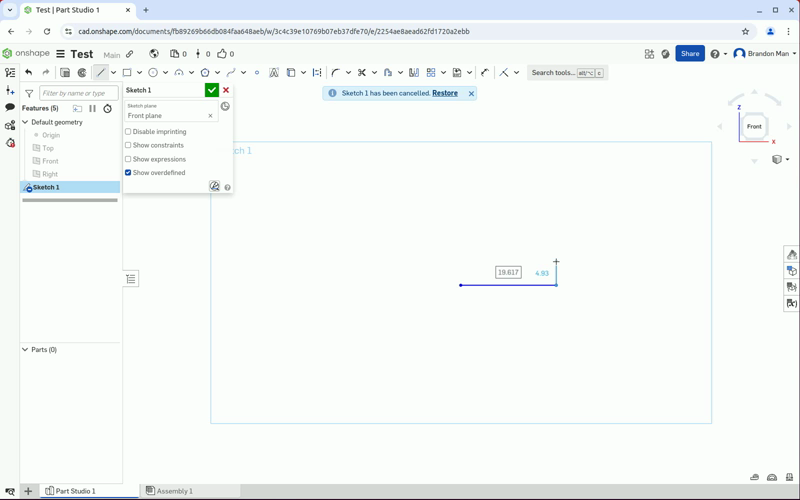
click(556, 261)
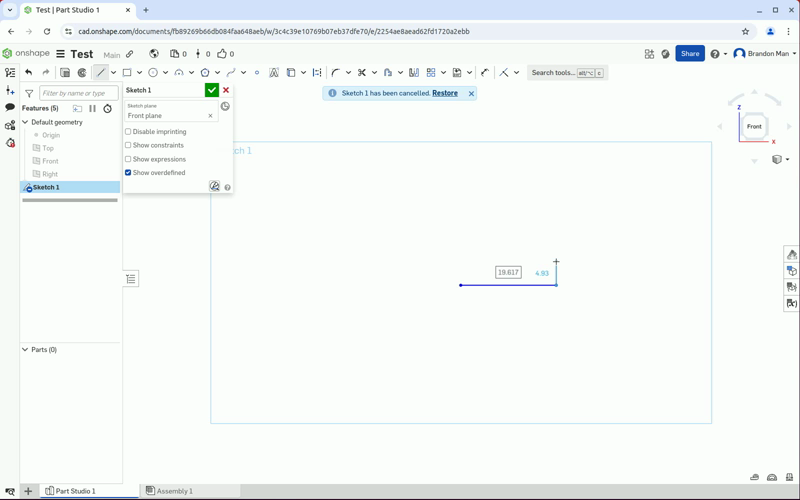
key_up(shift)
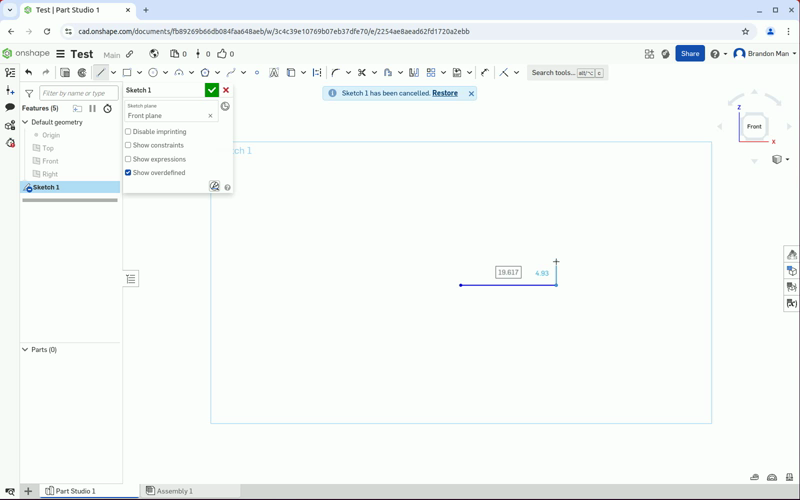
key_down(shift)
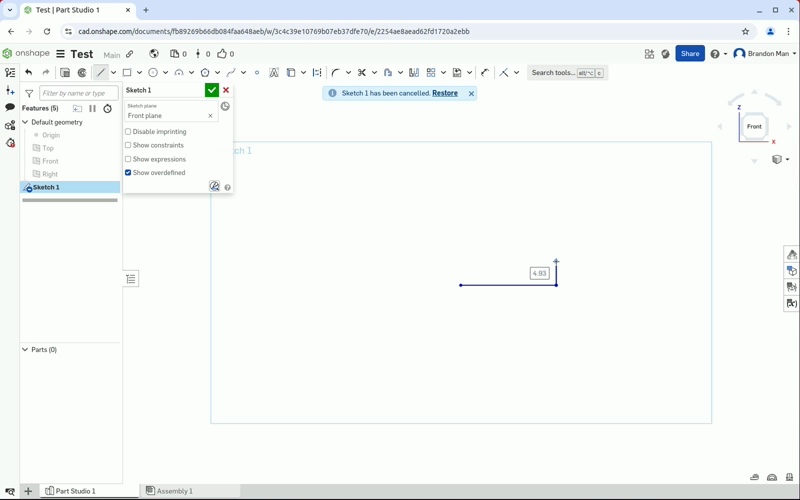
mouse_move(464, 170)
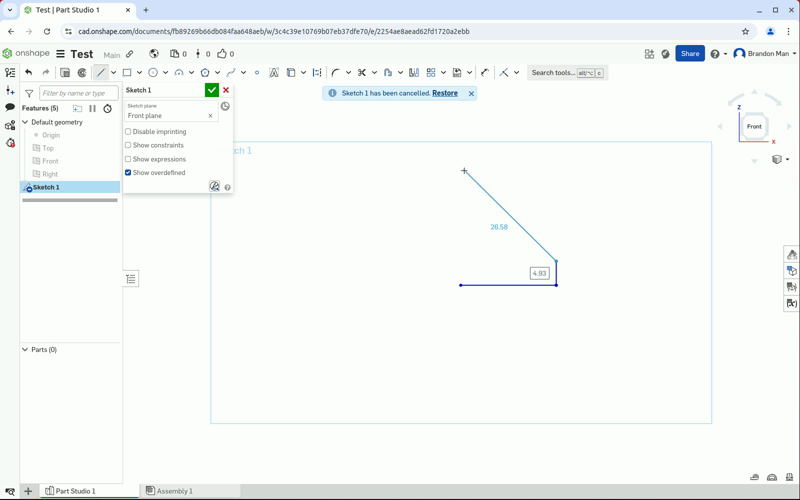
click(464, 170)
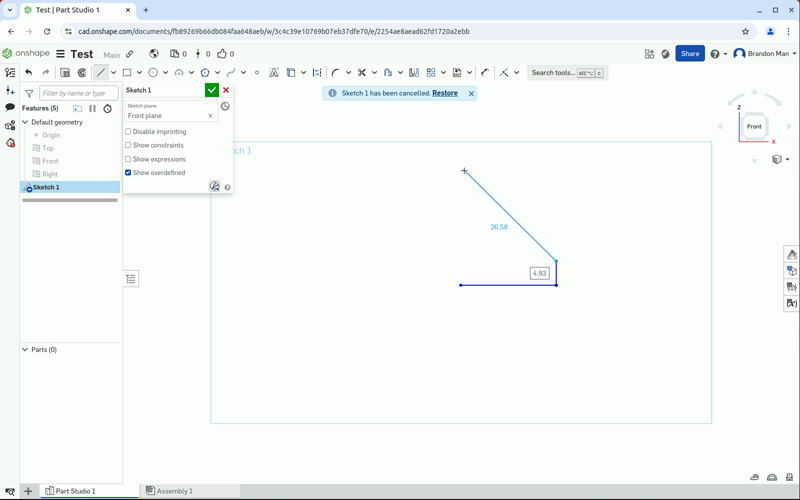
key_up(shift)
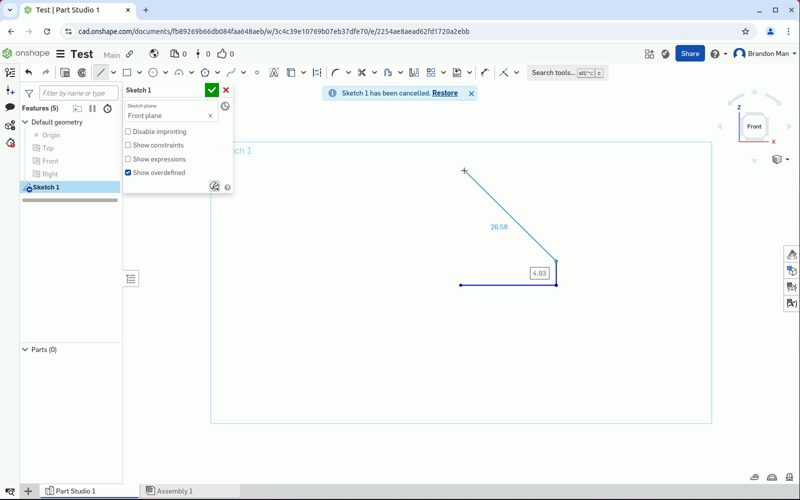
key_down(shift)
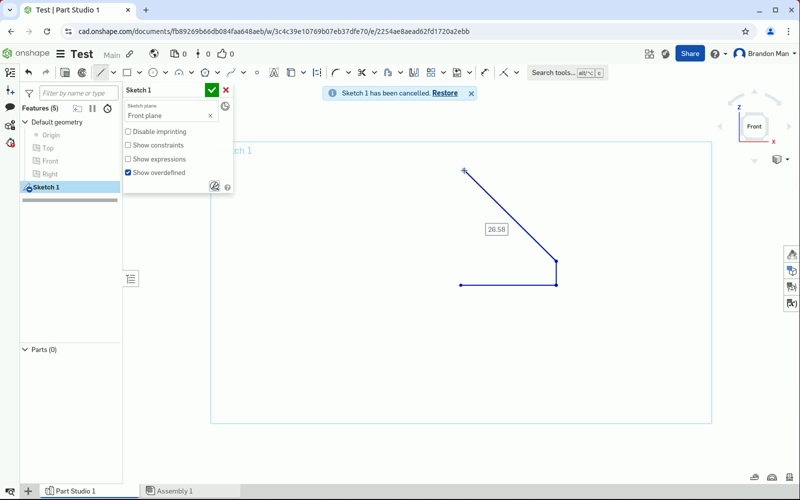
mouse_move(494, 170)
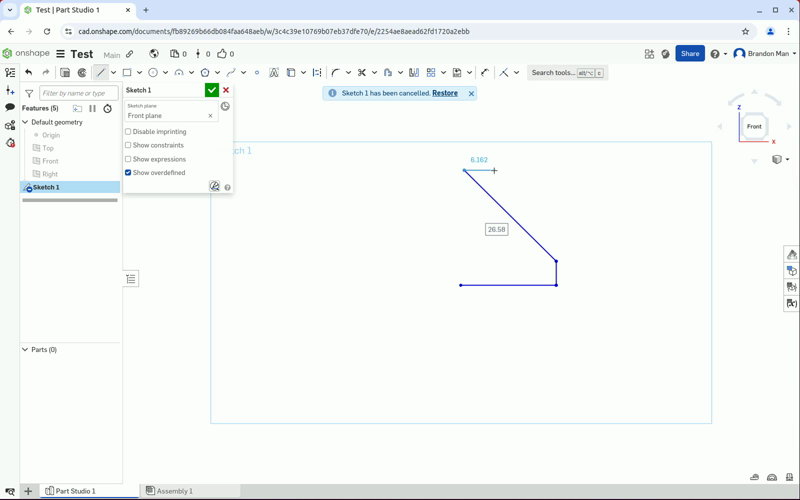
mouse_move(460, 170)
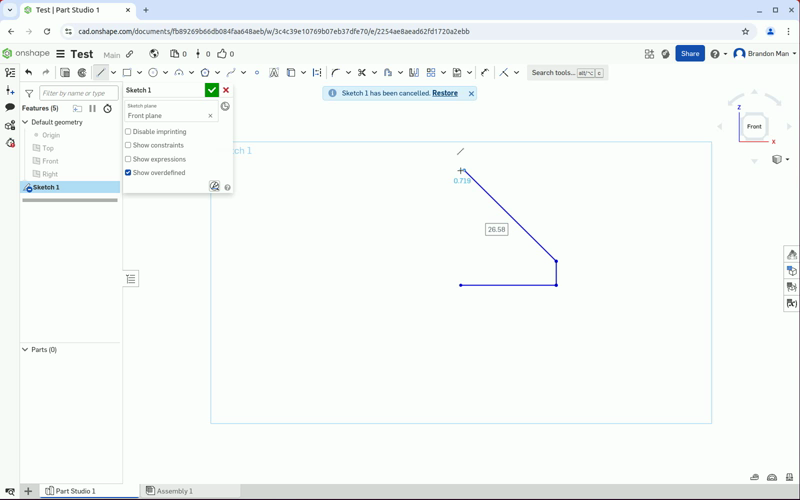
scroll(6)
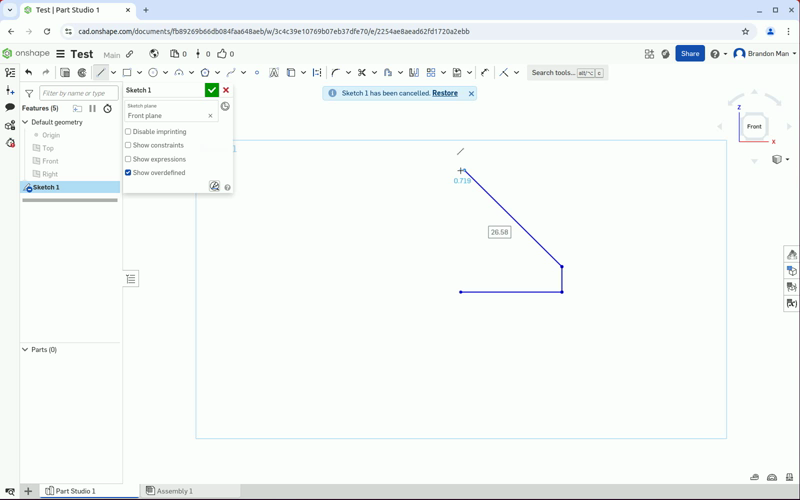
scroll(6)
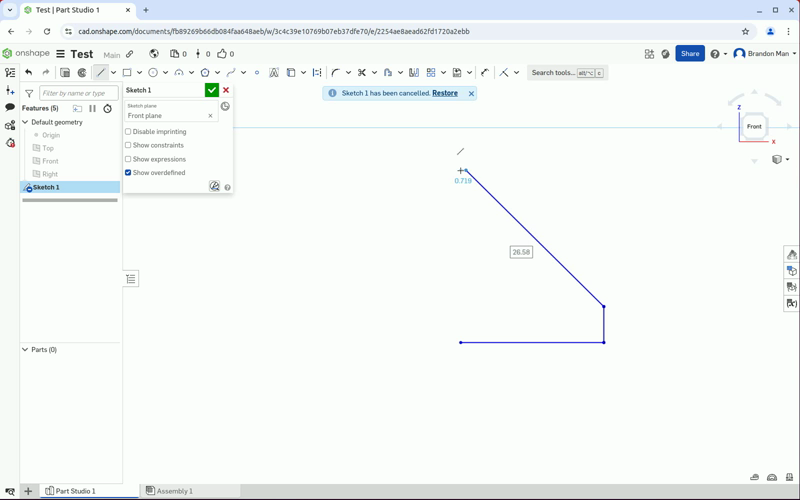
scroll(6)
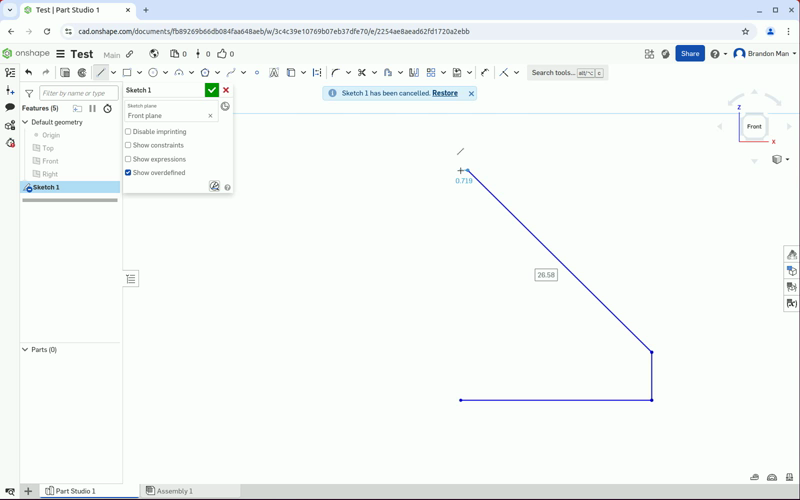
scroll(6)
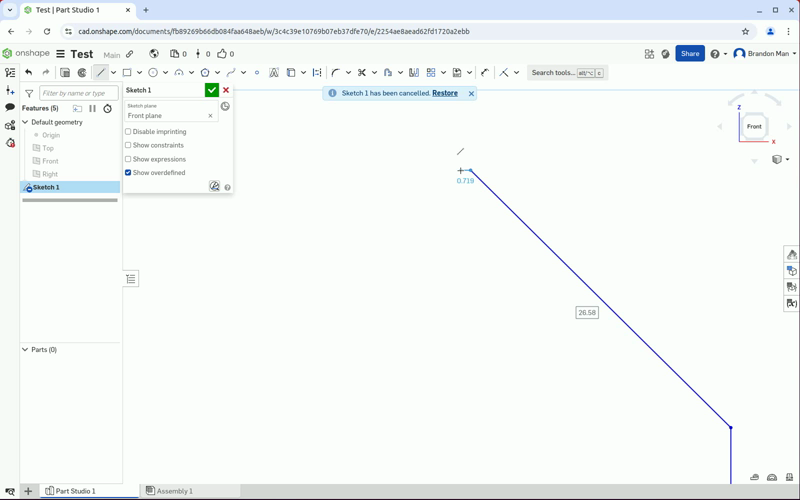
scroll(6)
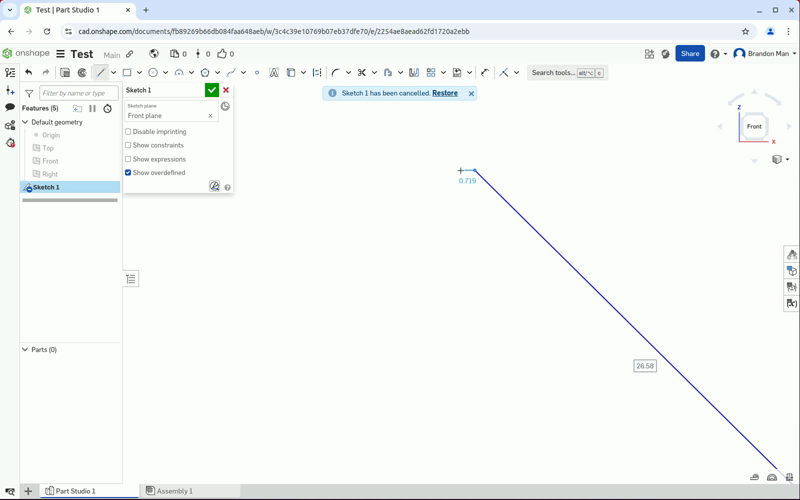
scroll(6)
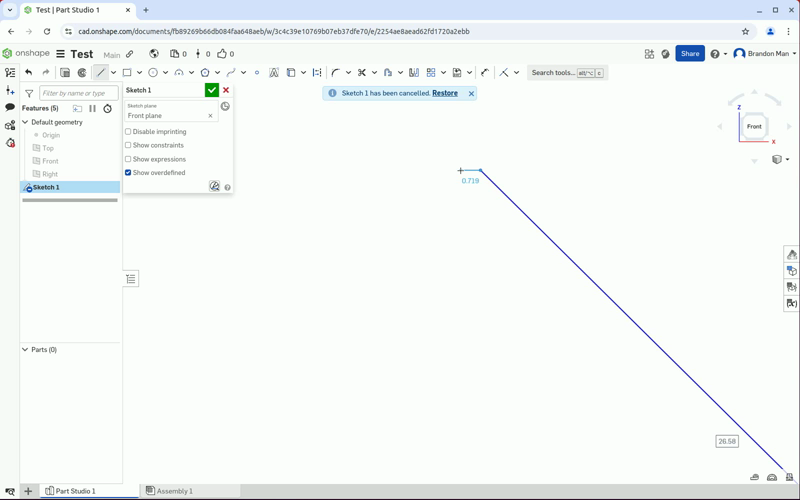
scroll(6)
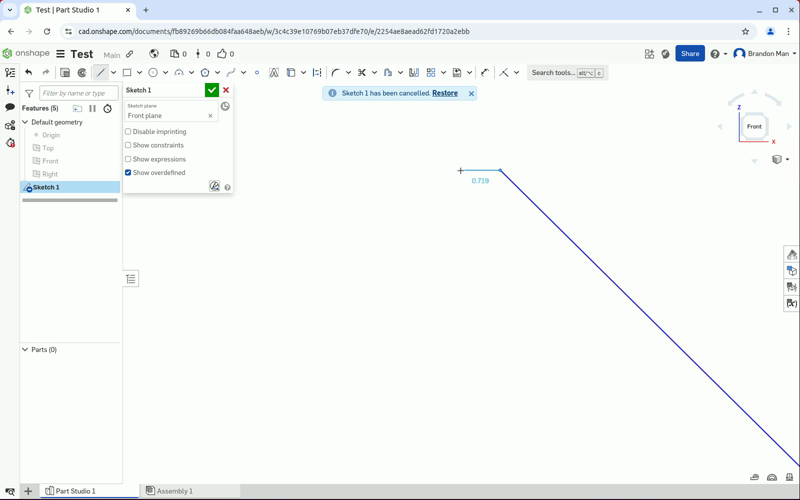
click(460, 170)
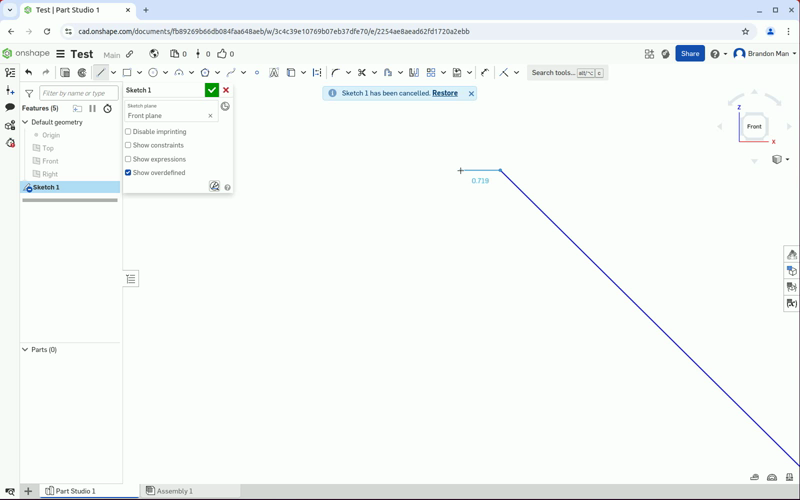
scroll(-6)
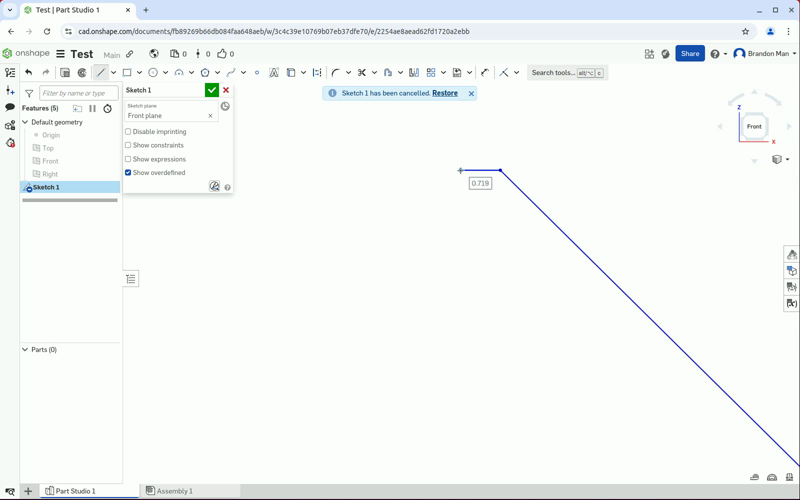
scroll(-6)
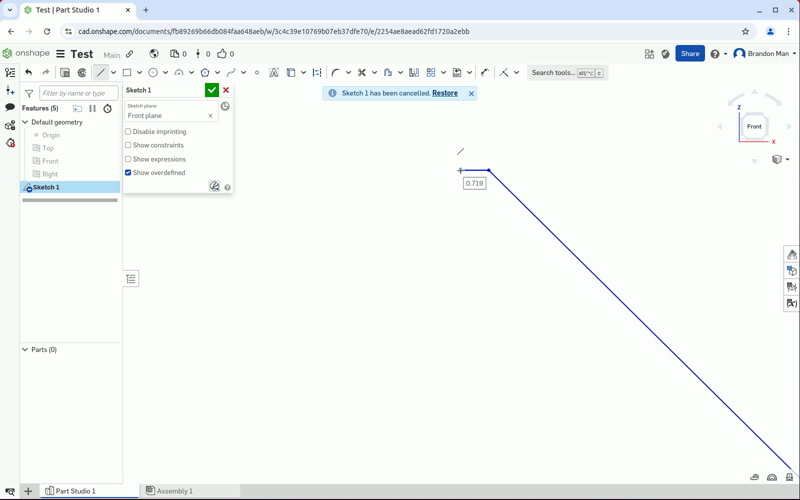
scroll(-6)
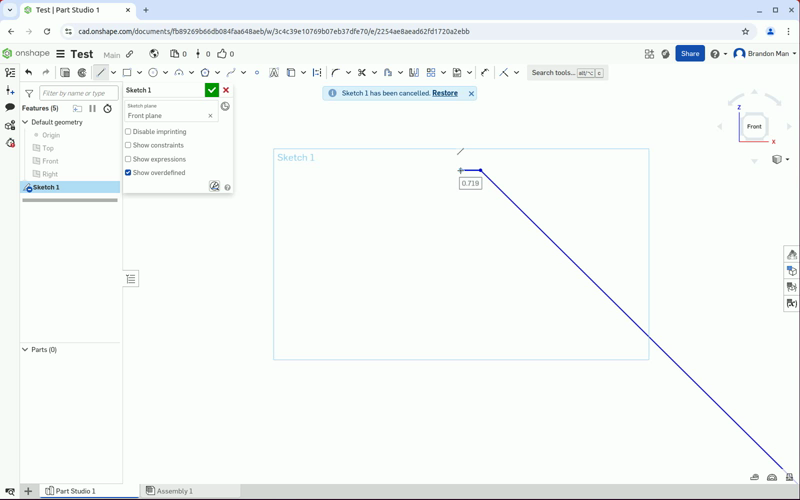
scroll(-6)
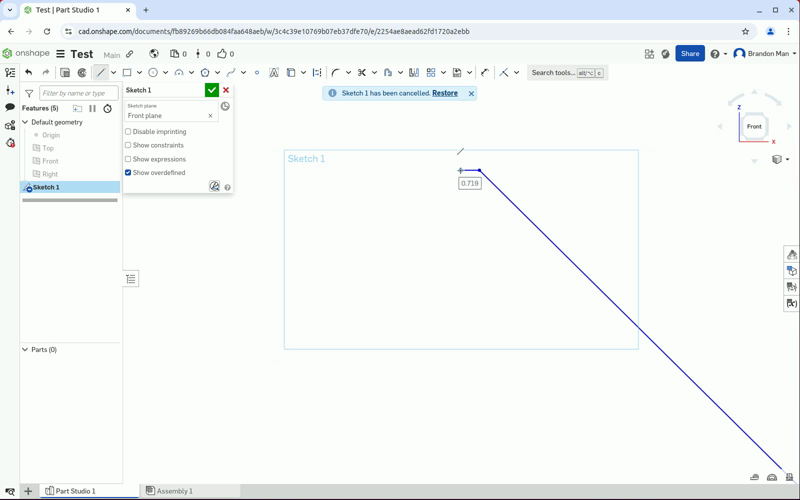
scroll(-6)
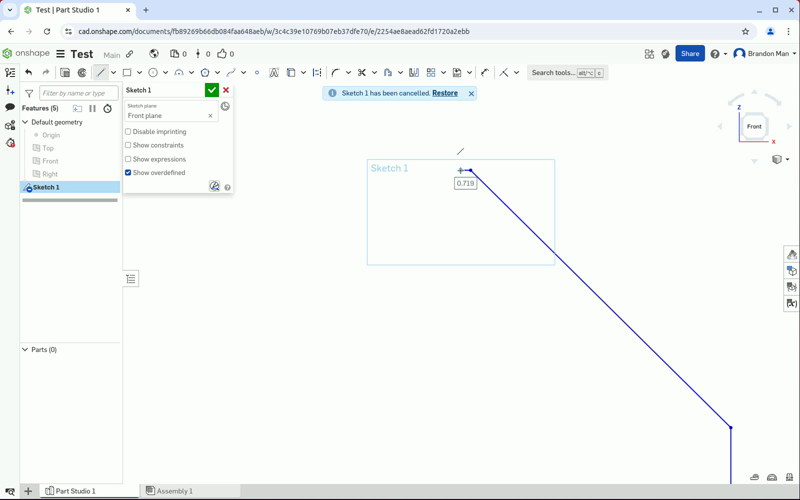
scroll(-6)
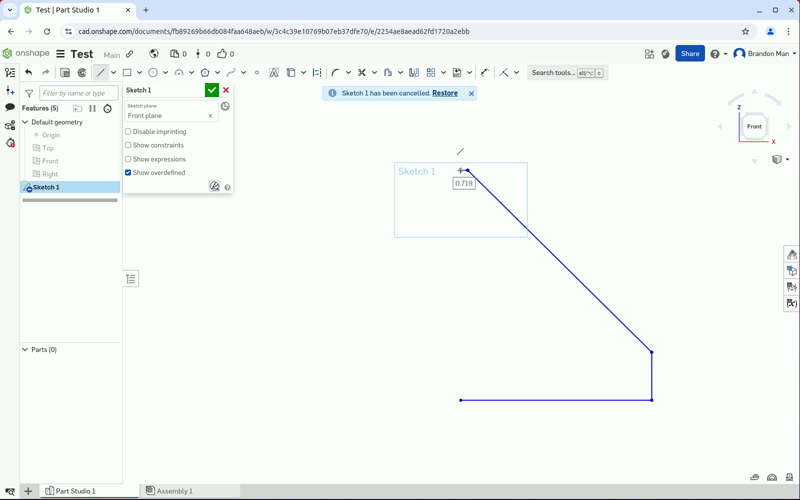
scroll(-6)
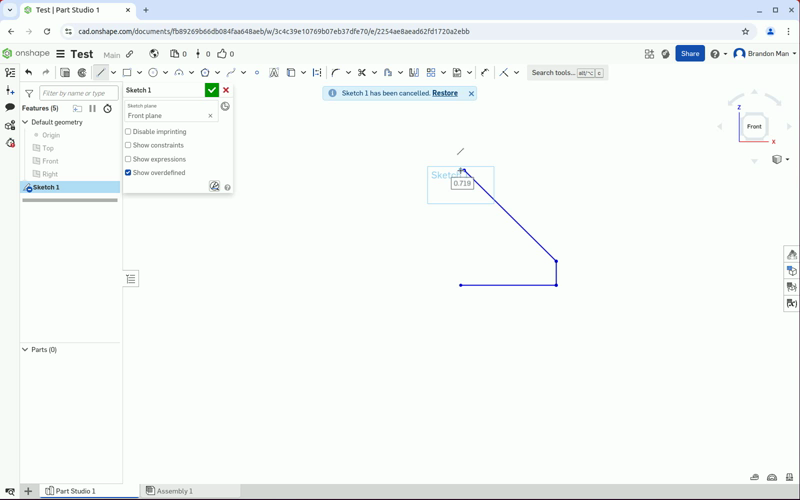
key_up(shift)
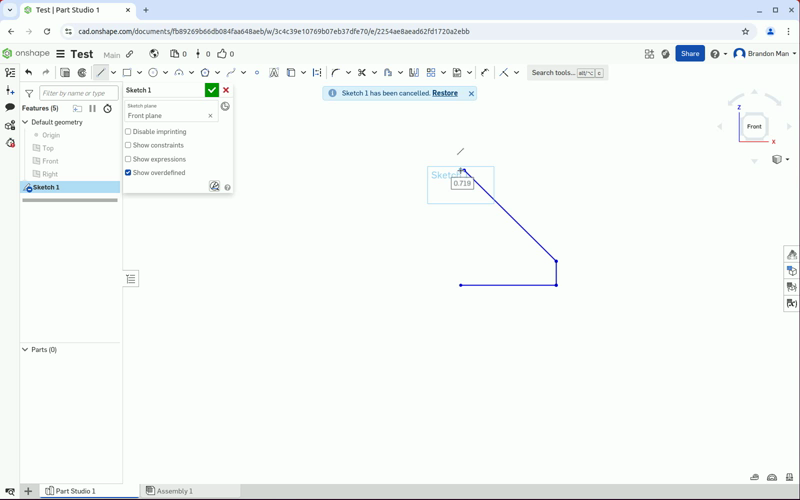
key_down(shift)
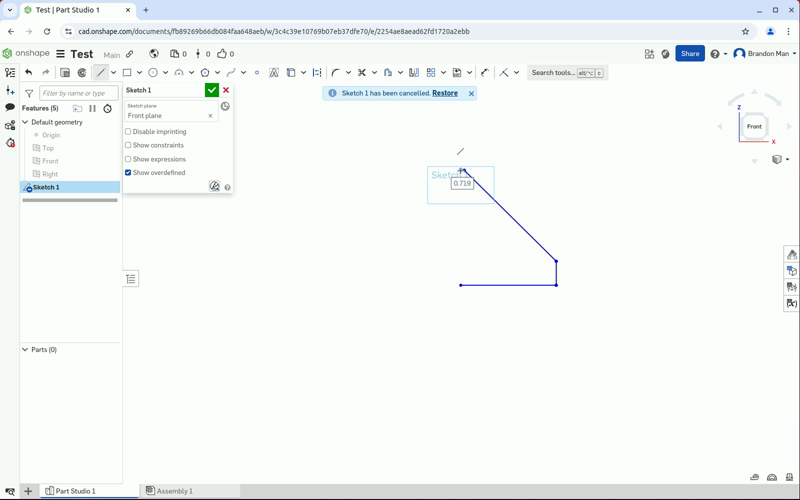
mouse_move(490, 170)
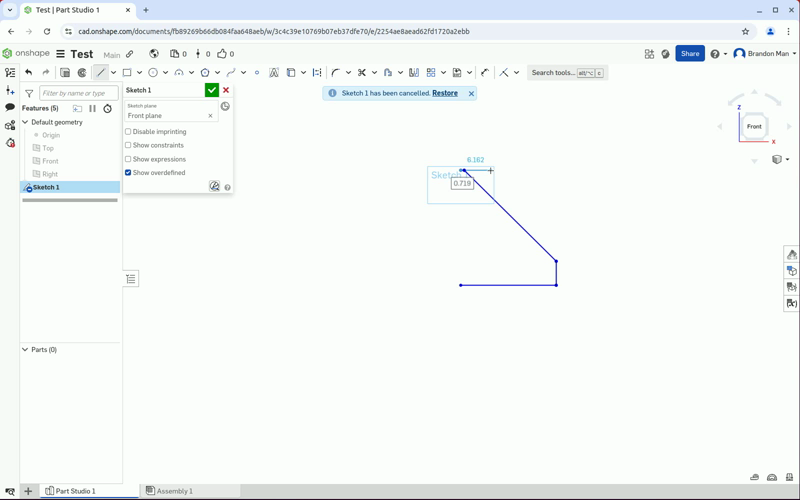
mouse_move(460, 172)
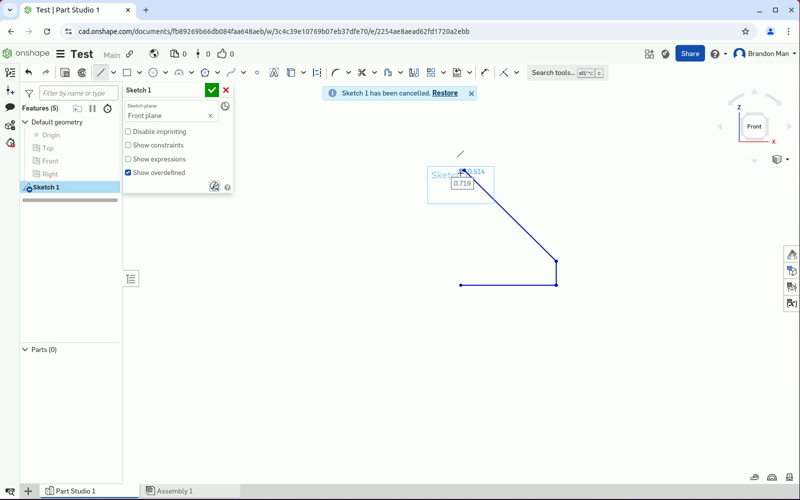
scroll(6)
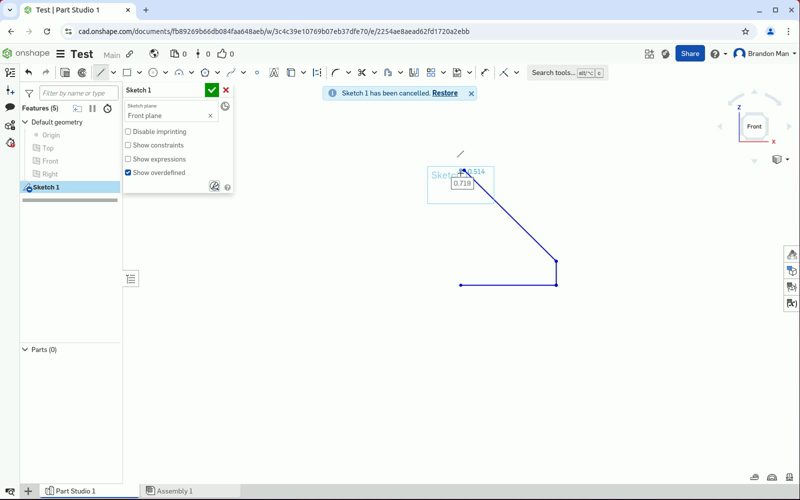
scroll(6)
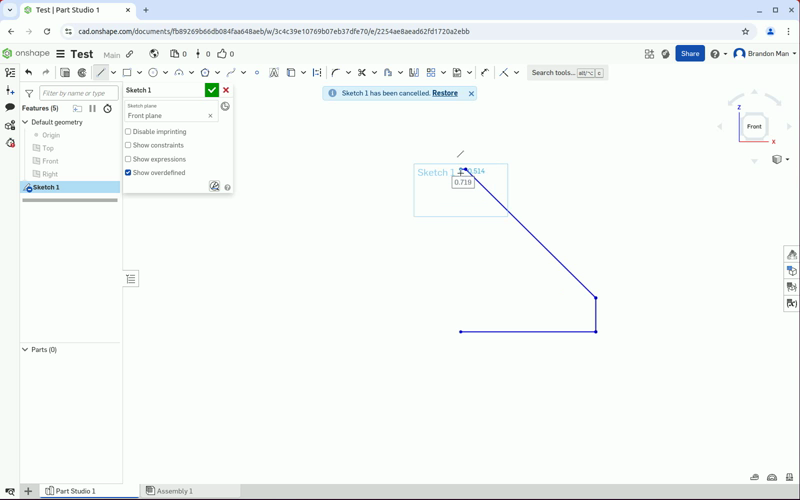
scroll(6)
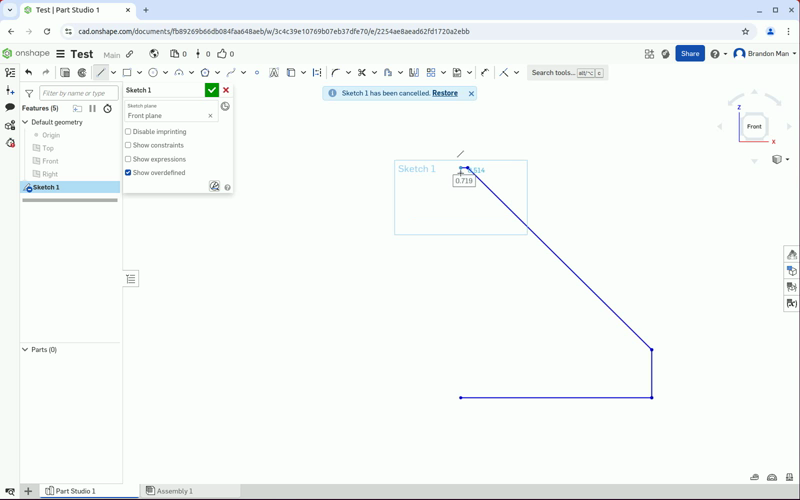
scroll(6)
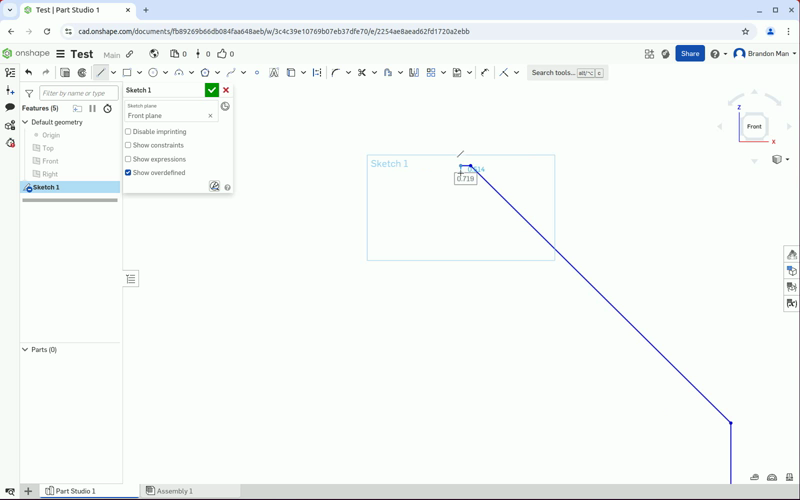
scroll(6)
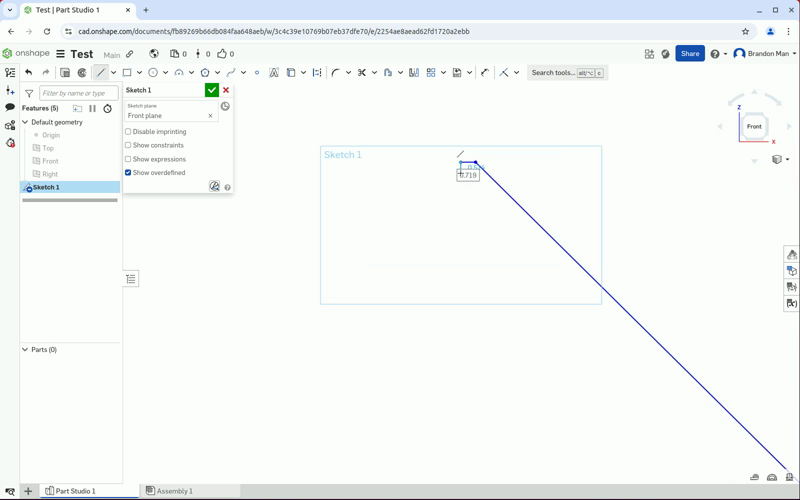
scroll(6)
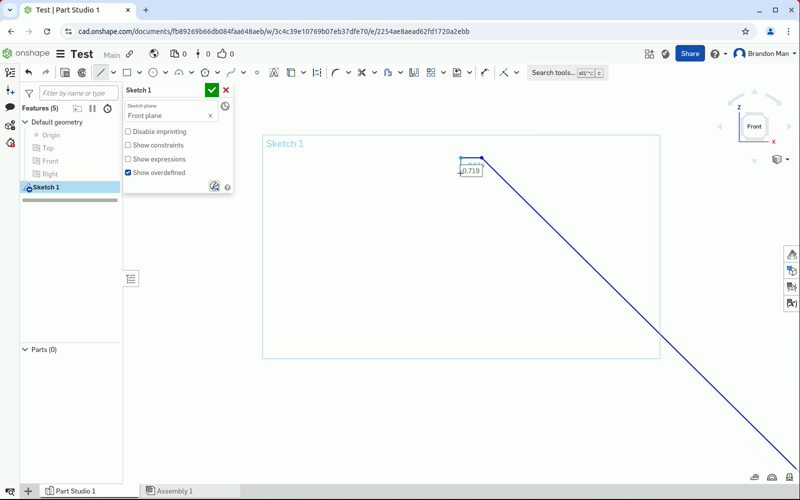
scroll(6)
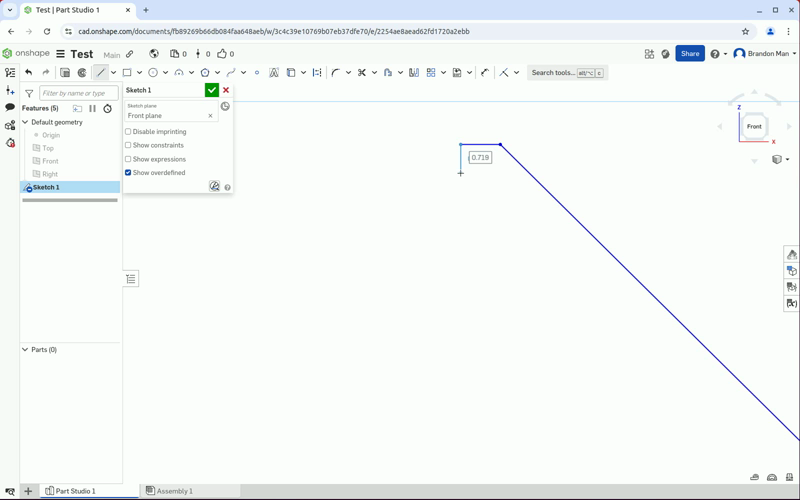
click(460, 172)
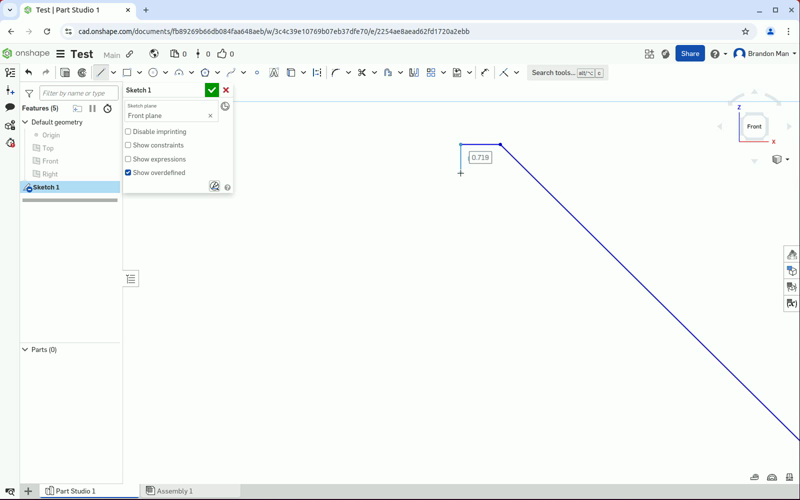
scroll(-6)
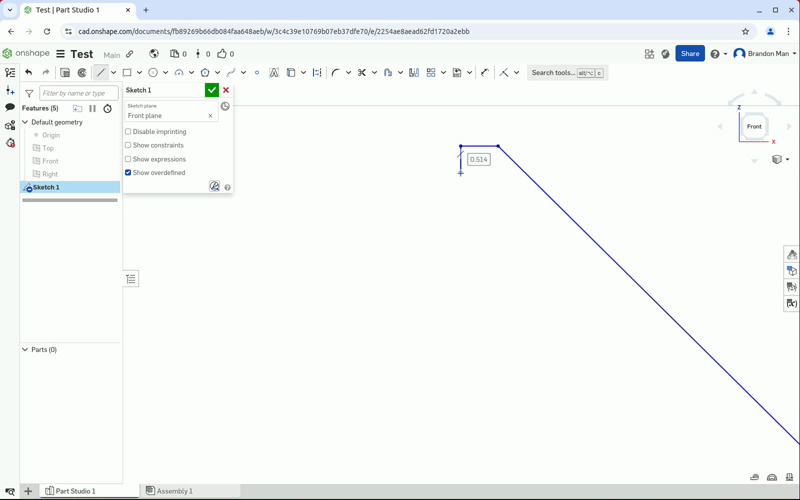
scroll(-6)
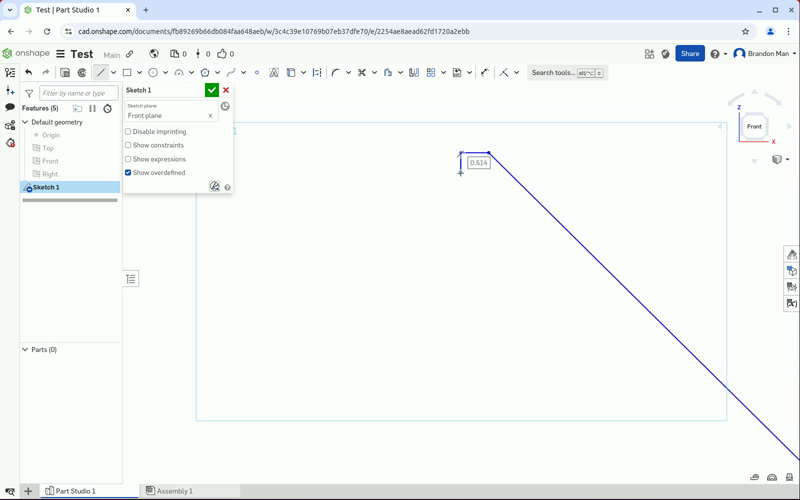
scroll(-6)
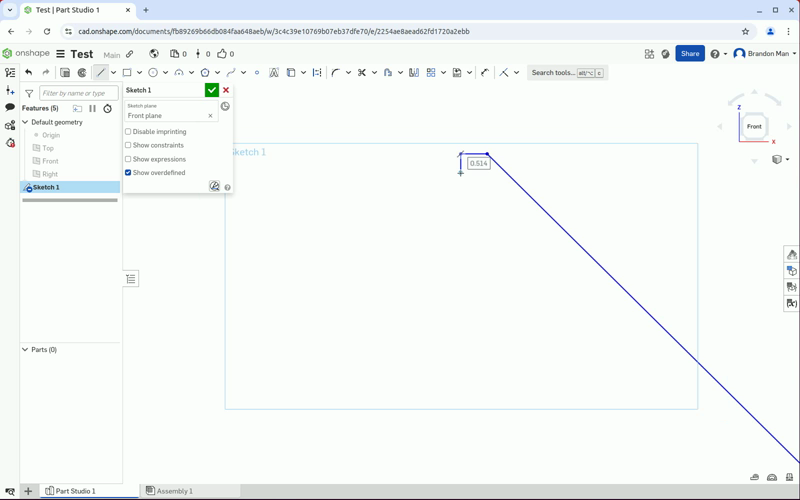
scroll(-6)
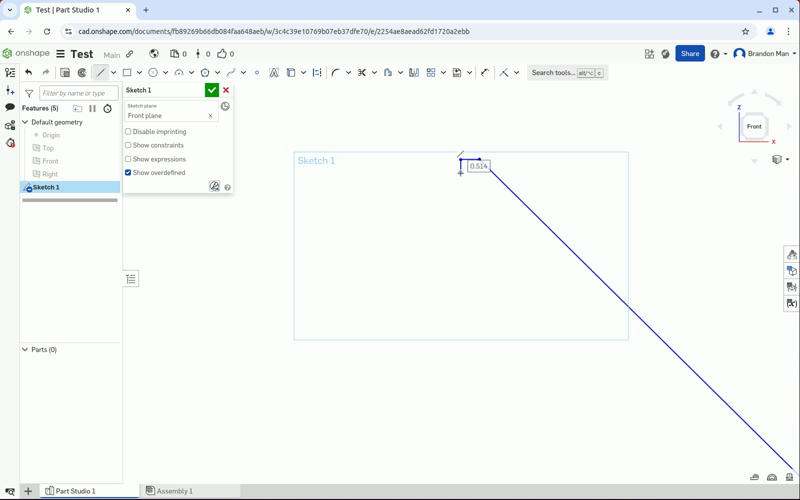
scroll(-6)
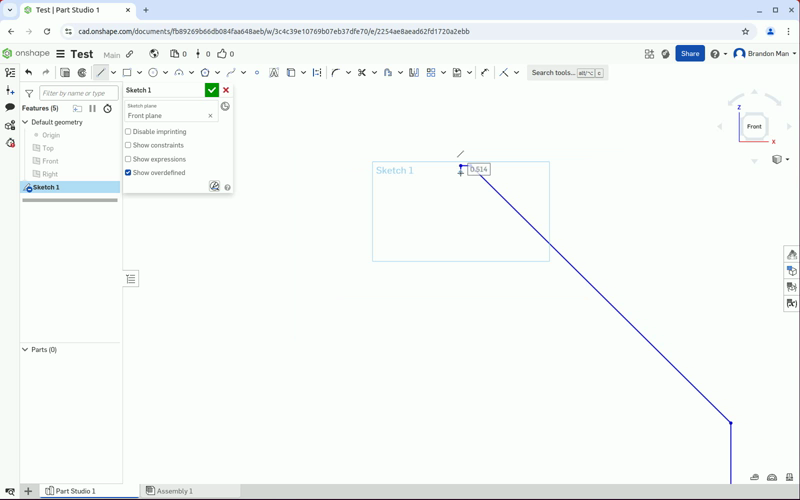
scroll(-6)
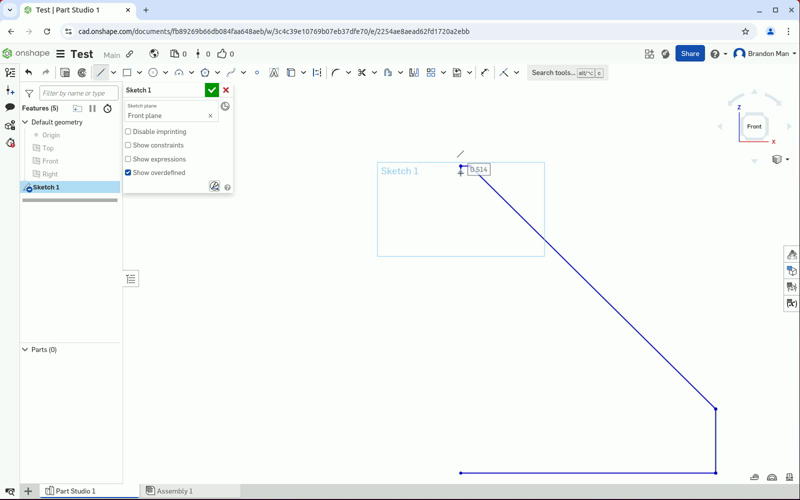
scroll(-6)
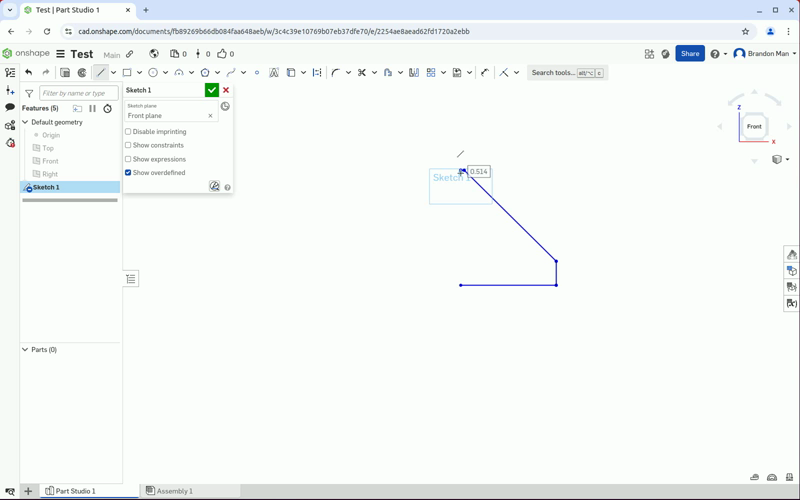
key_up(shift)
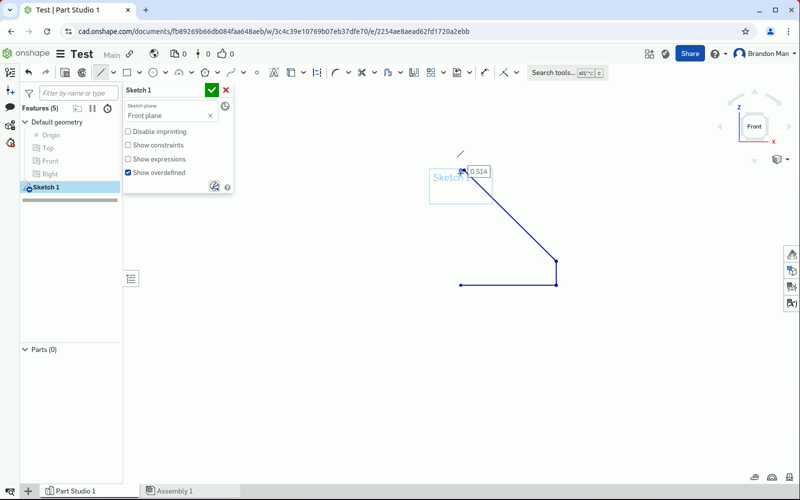
key_down(shift)
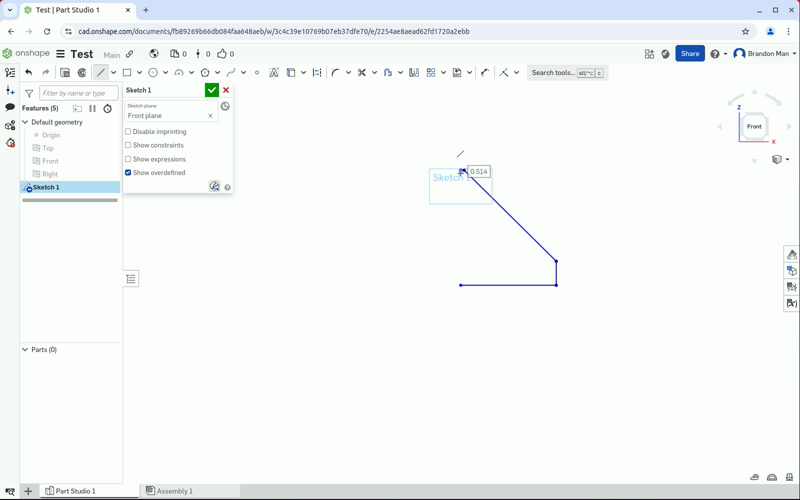
mouse_move(490, 172)
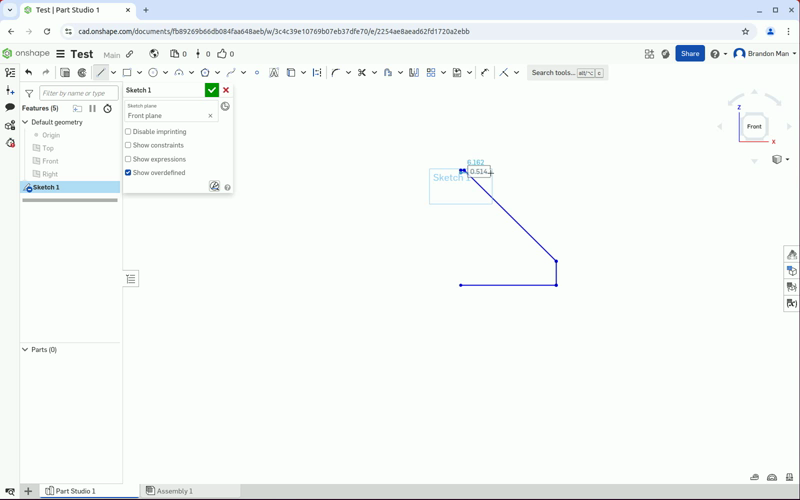
mouse_move(464, 172)
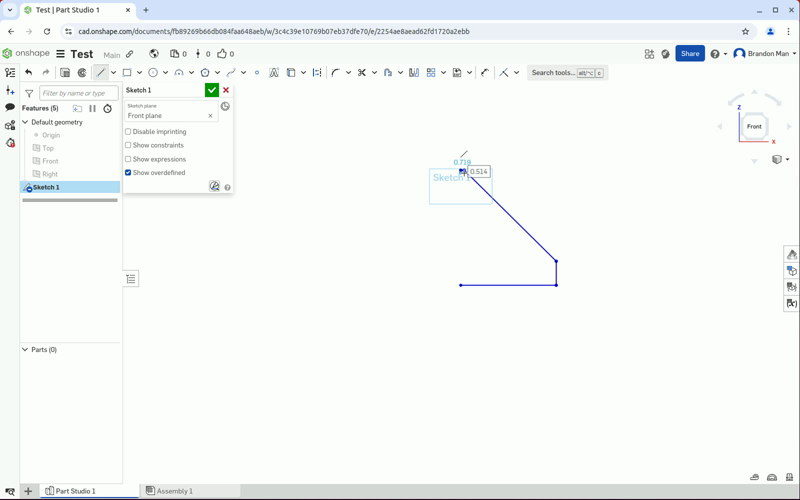
scroll(6)
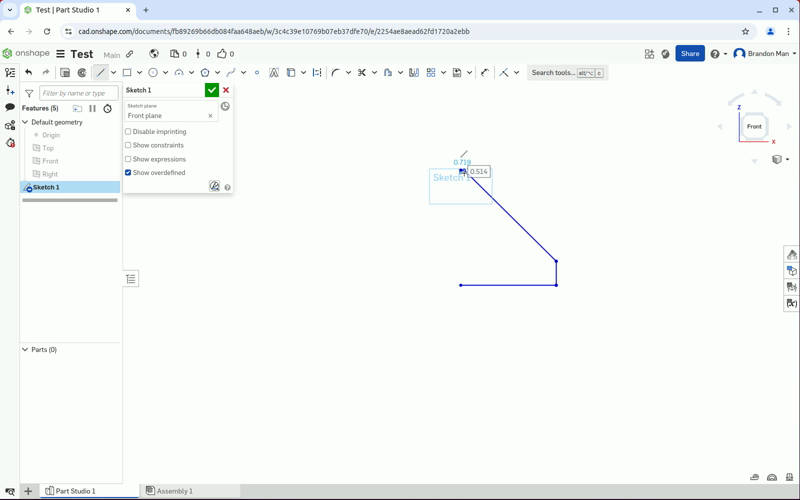
scroll(6)
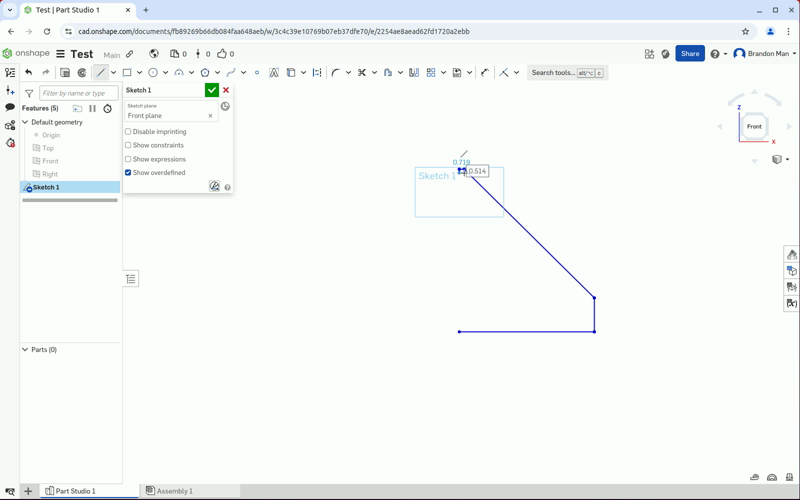
scroll(6)
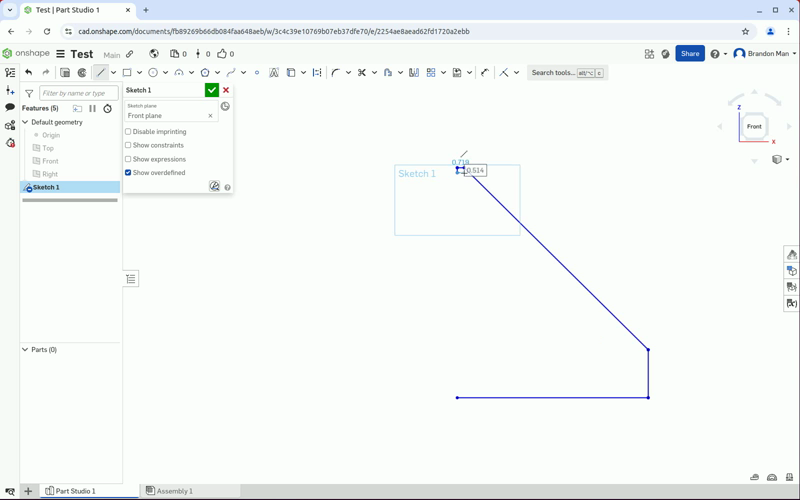
scroll(6)
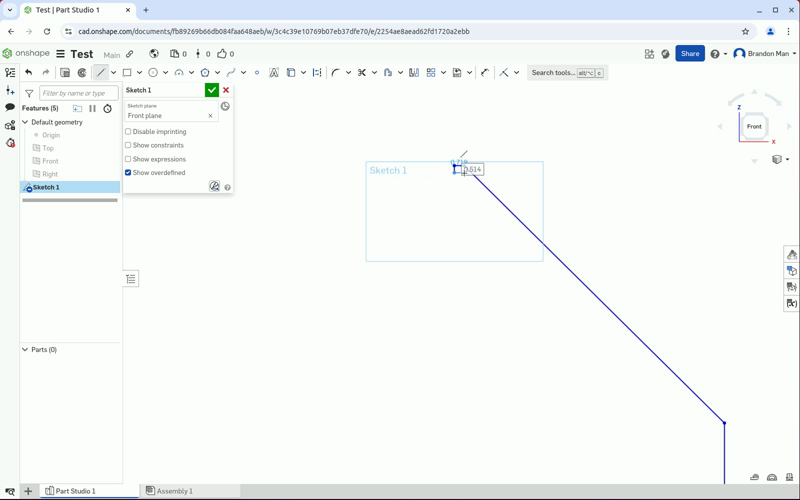
scroll(6)
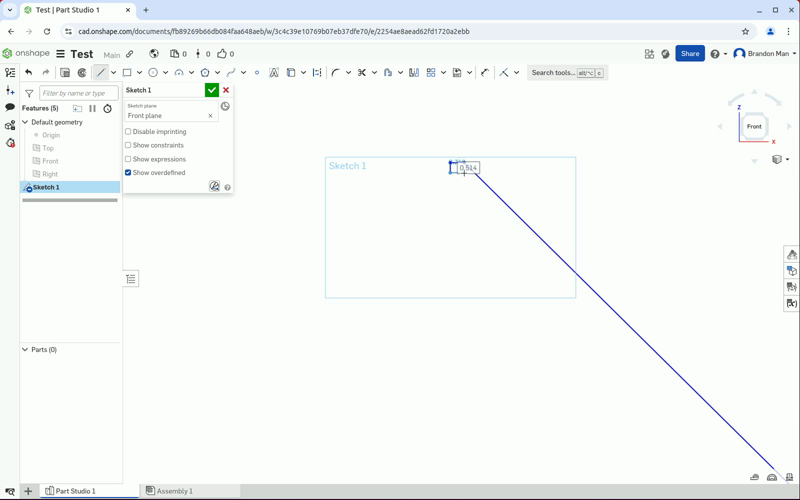
scroll(6)
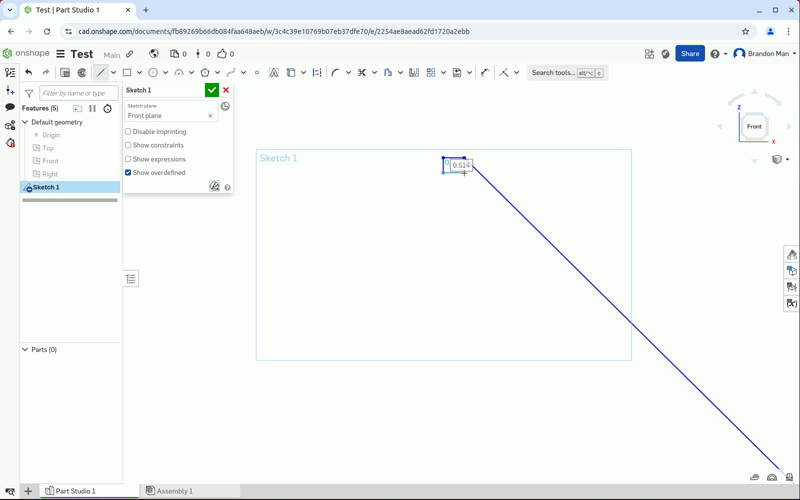
scroll(6)
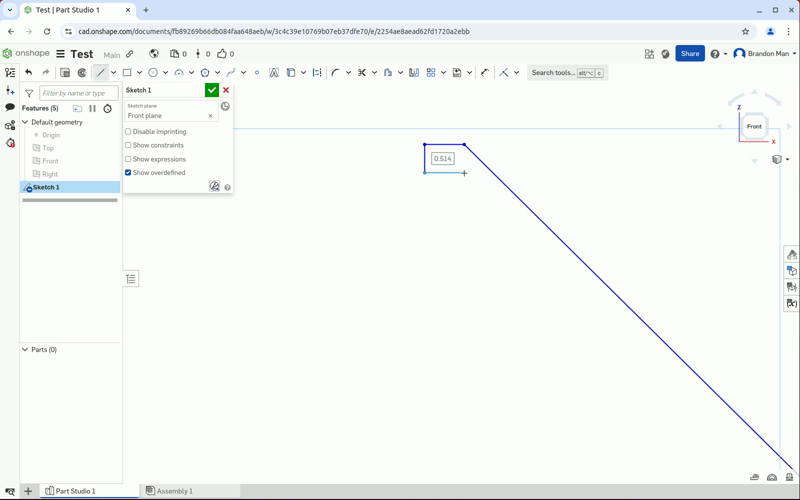
click(464, 172)
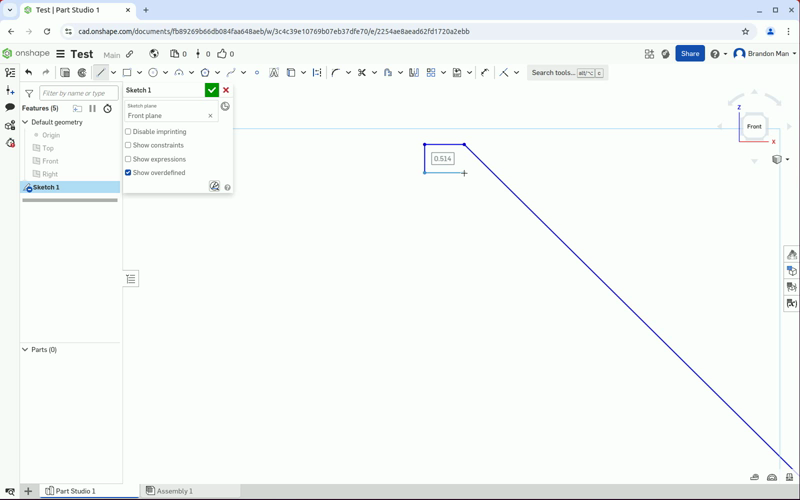
scroll(-6)
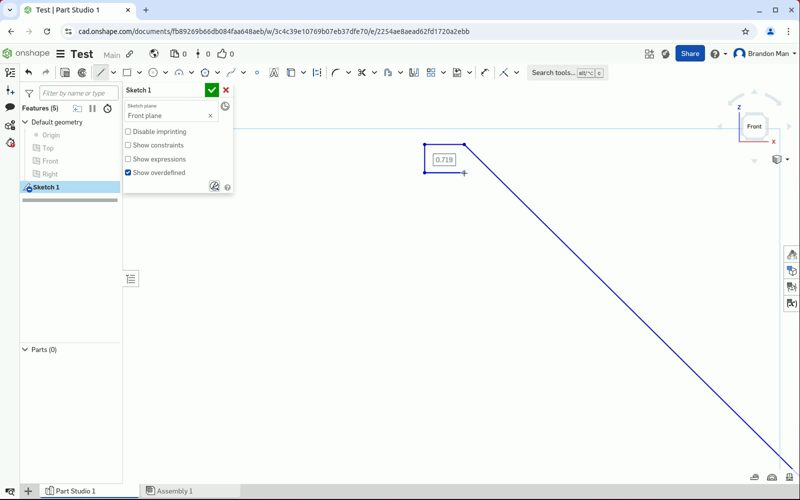
scroll(-6)
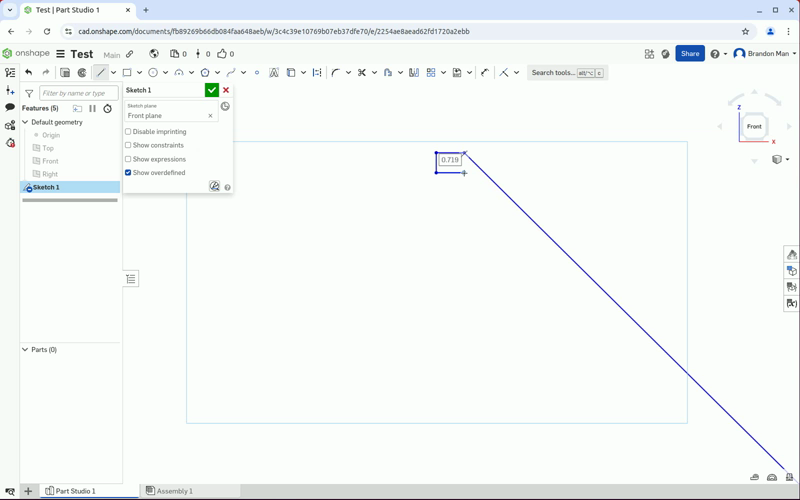
scroll(-6)
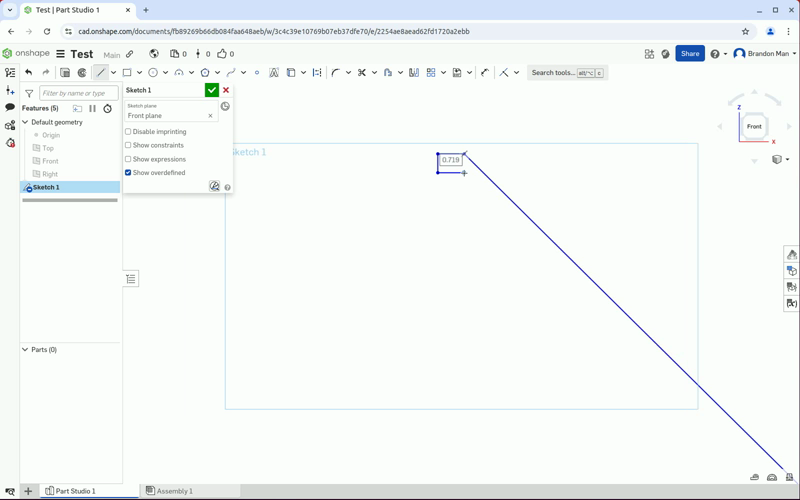
scroll(-6)
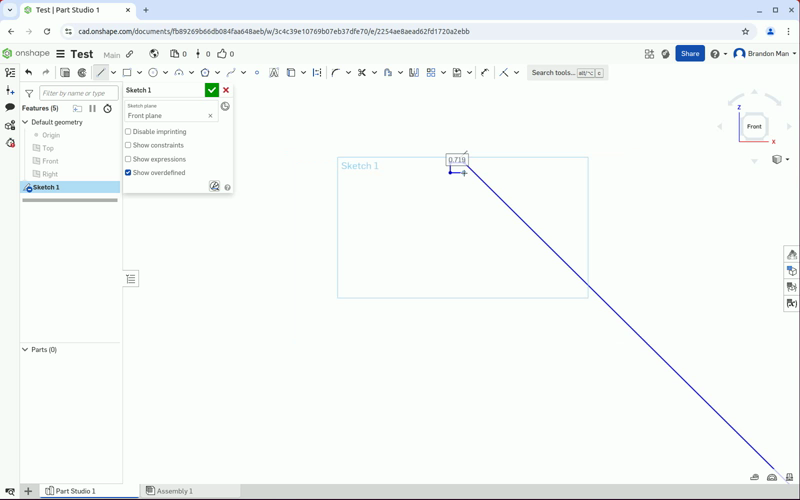
scroll(-6)
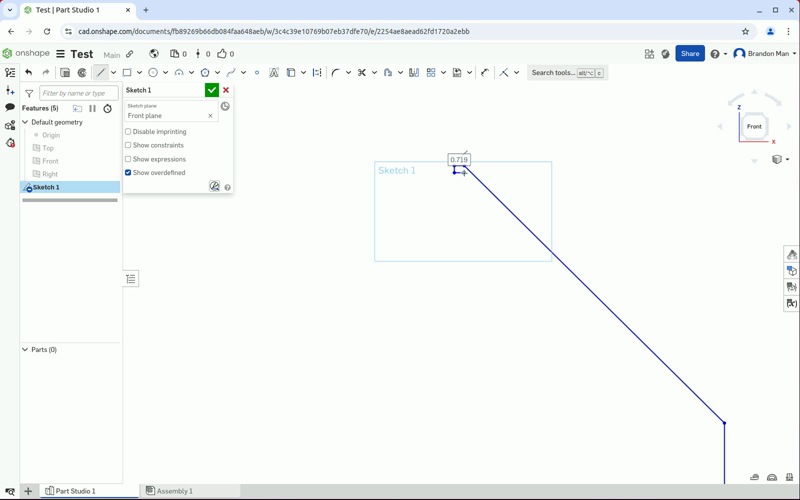
scroll(-6)
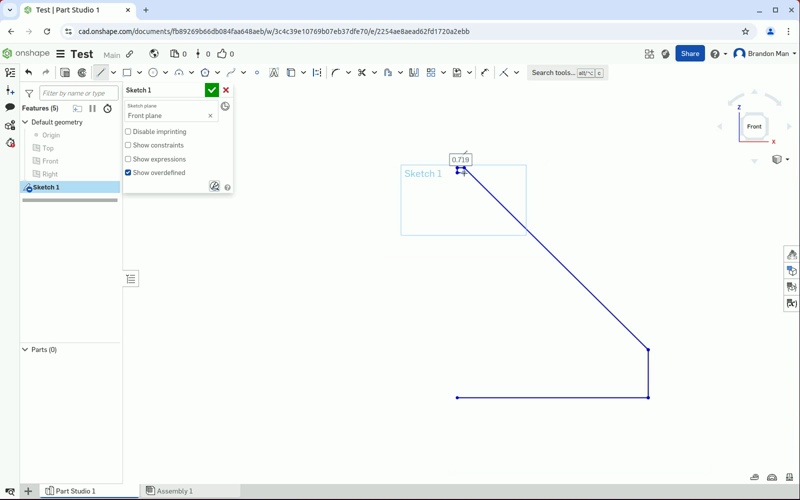
scroll(-6)
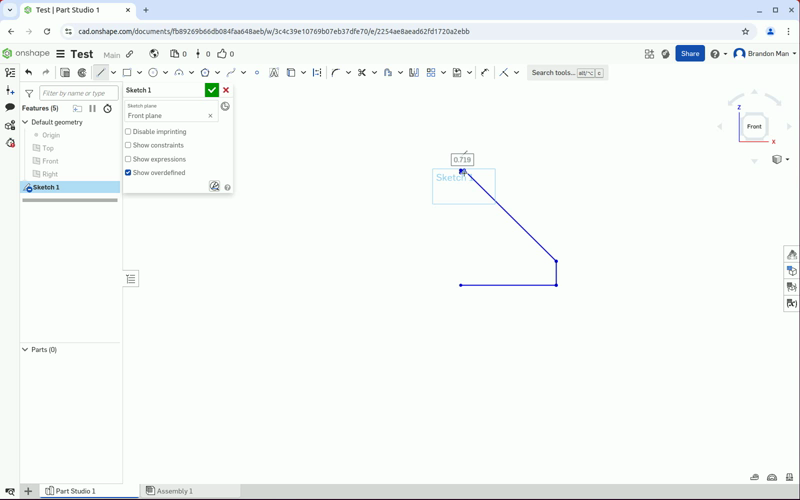
key_up(shift)
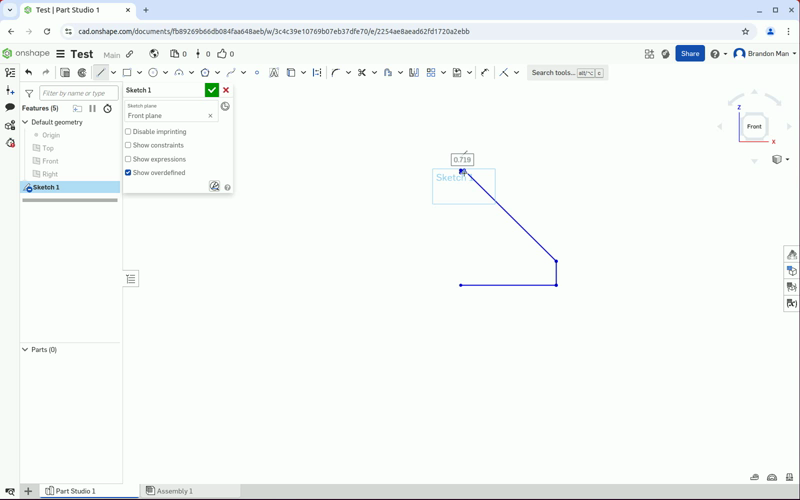
key_down(shift)
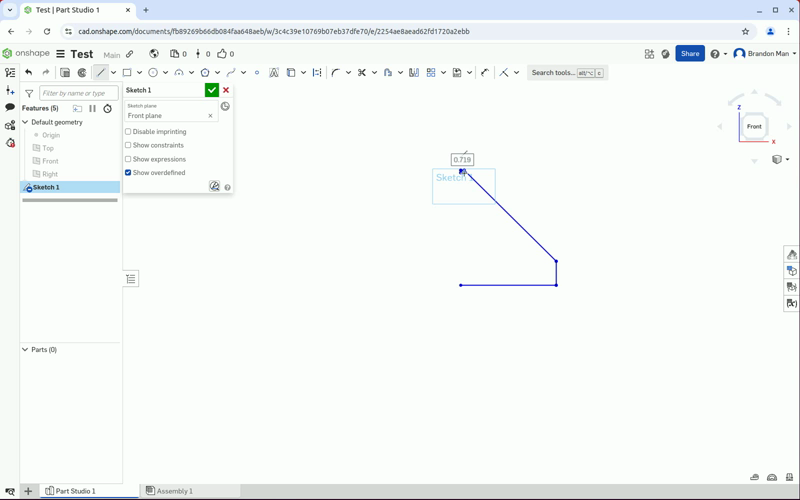
mouse_move(553, 262)
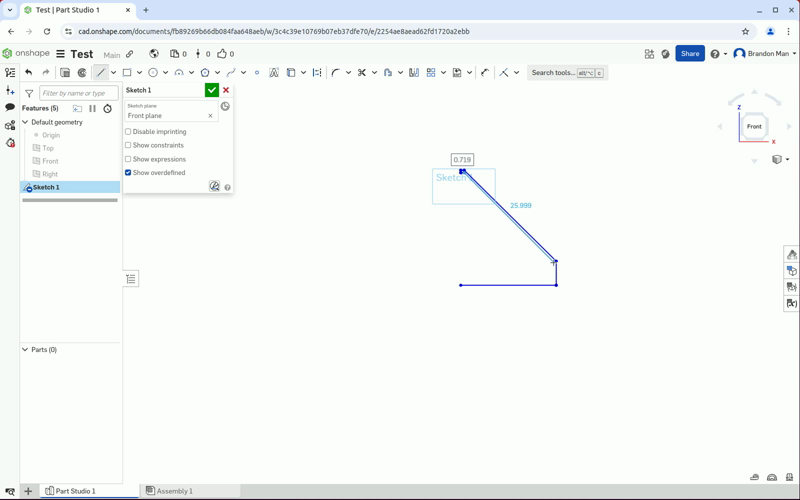
scroll(6)
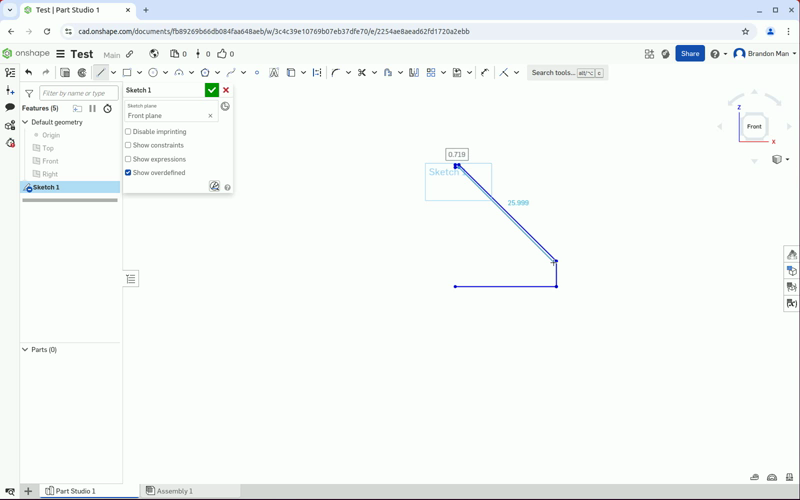
scroll(6)
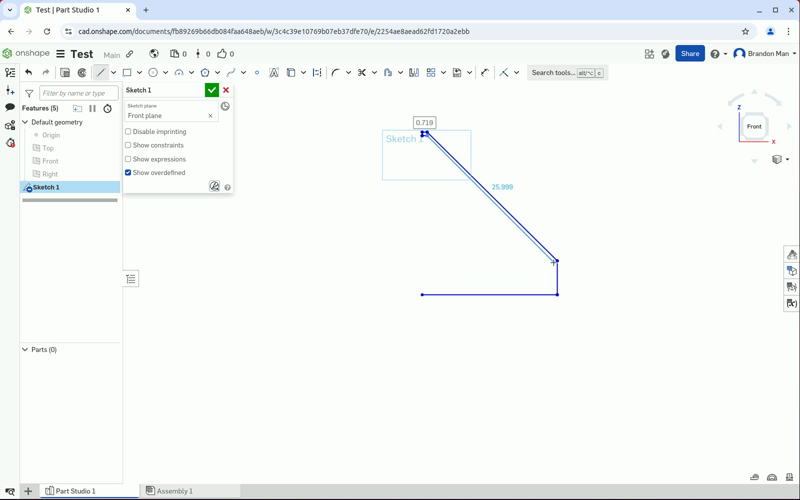
scroll(6)
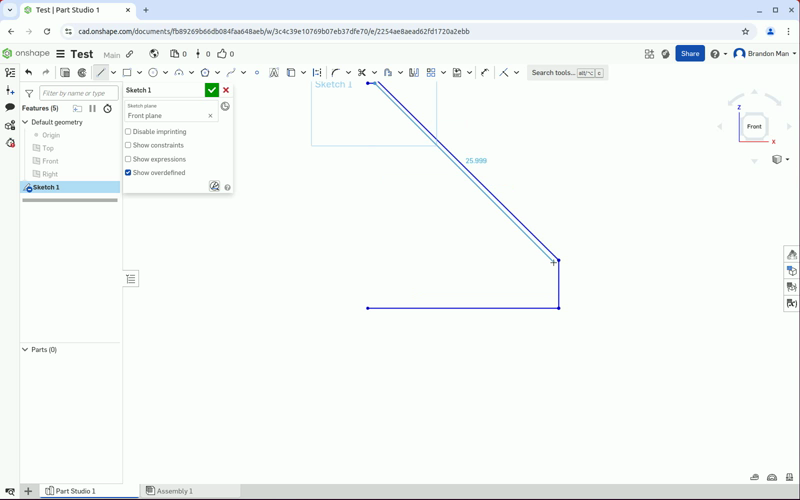
scroll(6)
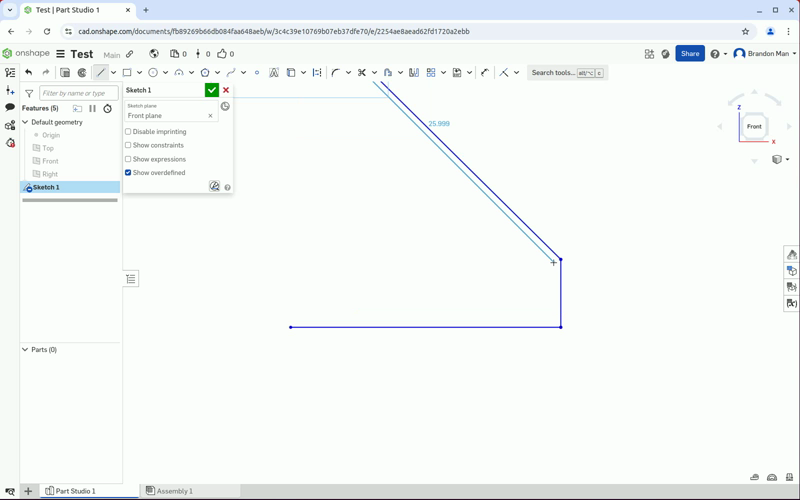
scroll(6)
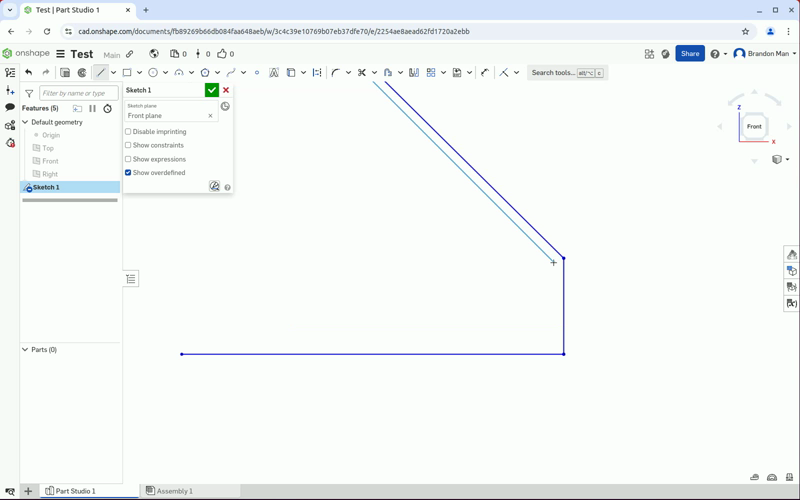
scroll(6)
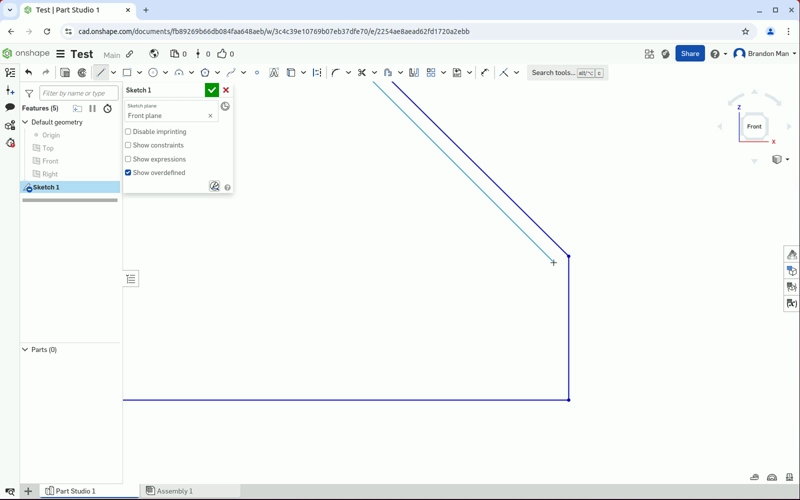
scroll(6)
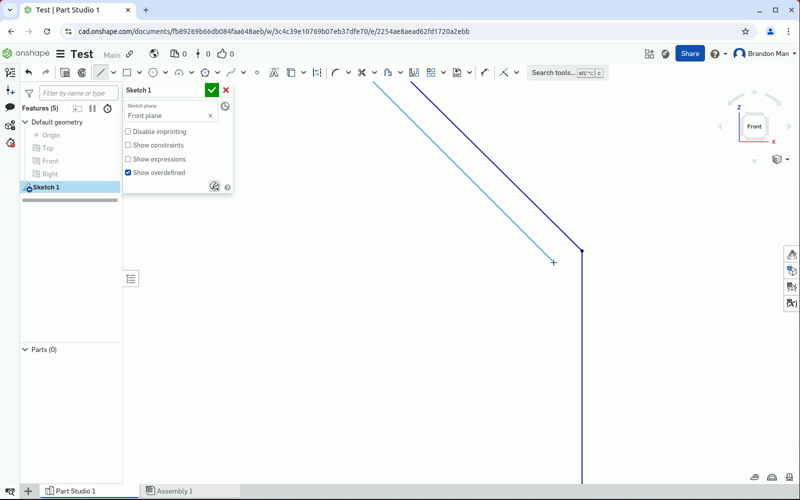
click(553, 262)
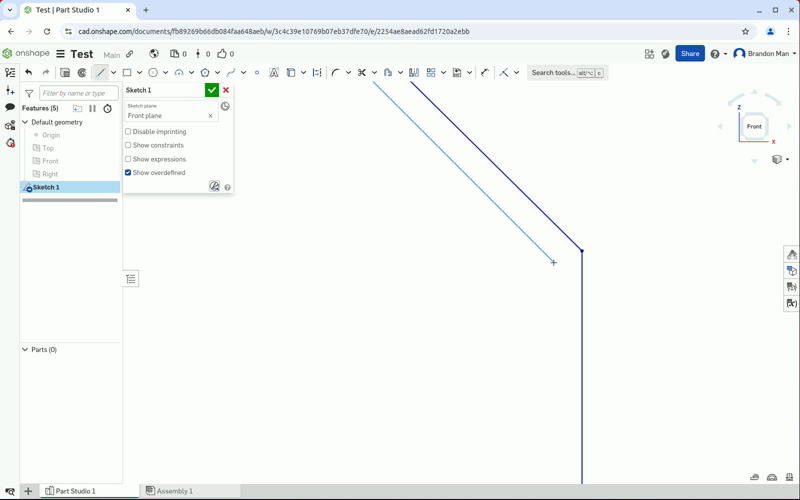
scroll(-6)
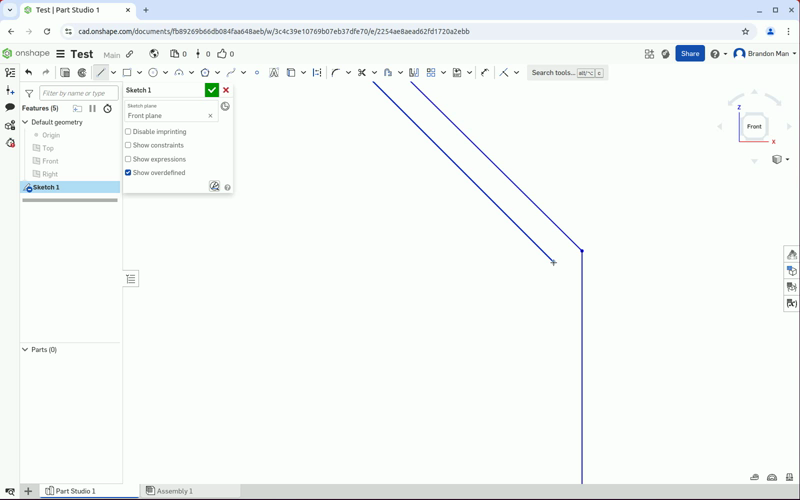
scroll(-6)
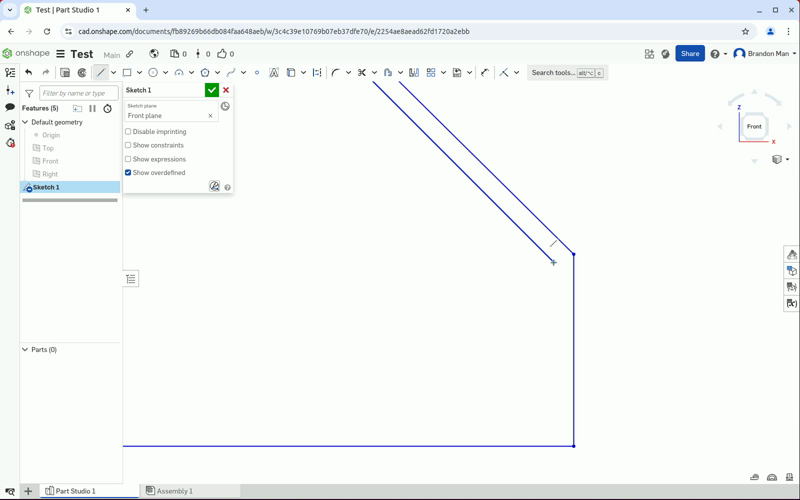
scroll(-6)
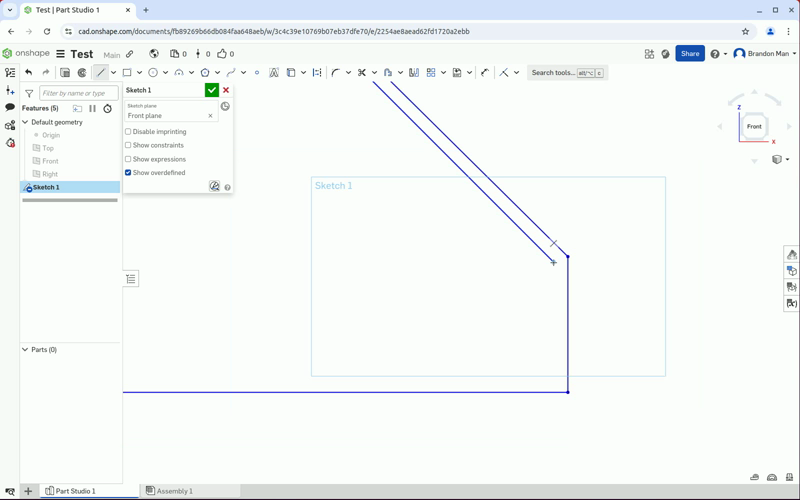
scroll(-6)
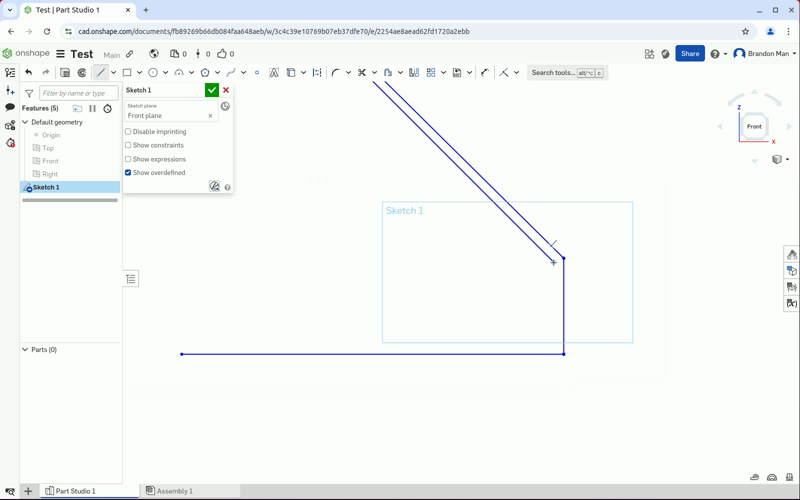
scroll(-6)
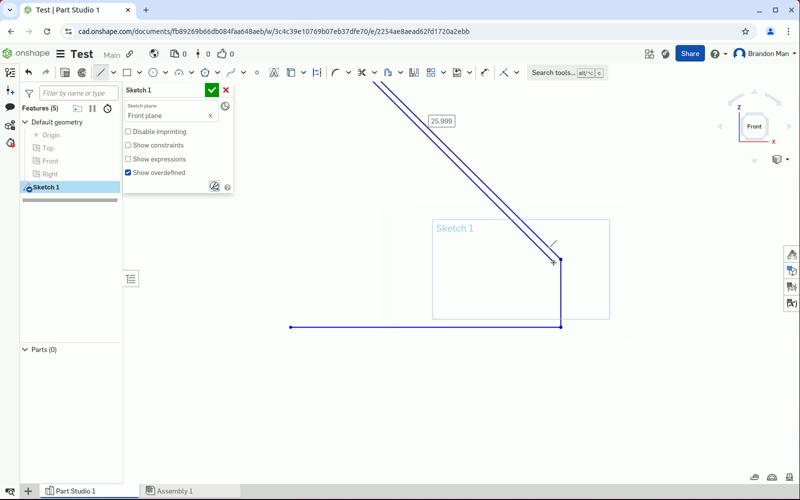
scroll(-6)
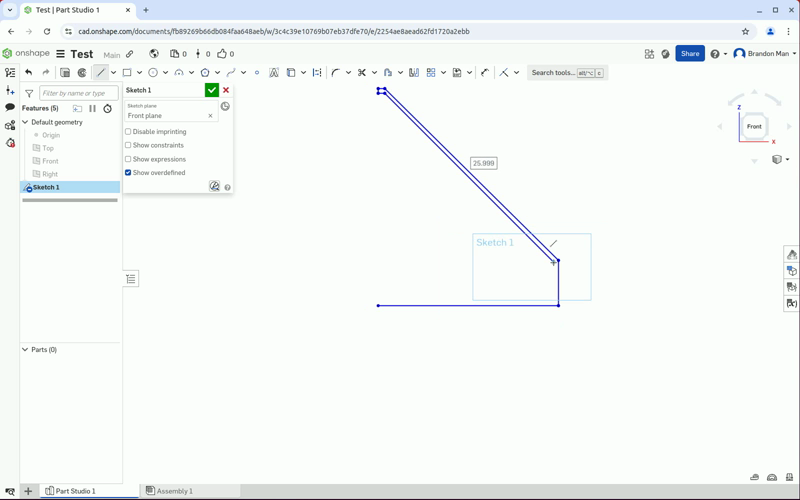
scroll(-6)
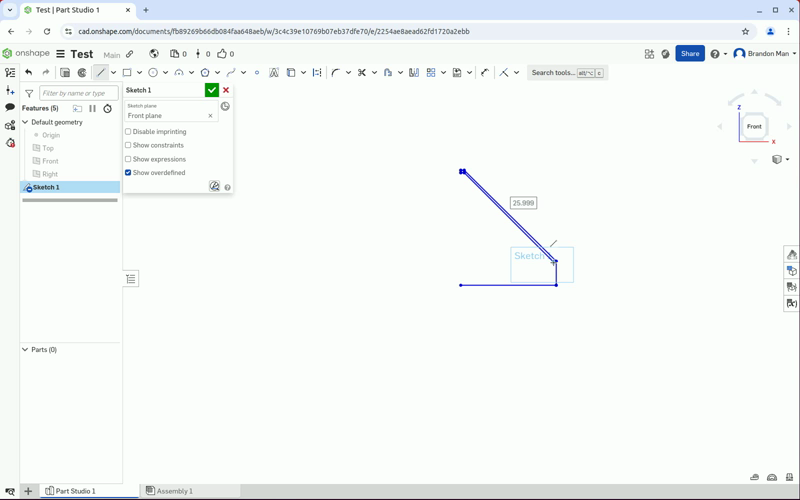
key_up(shift)
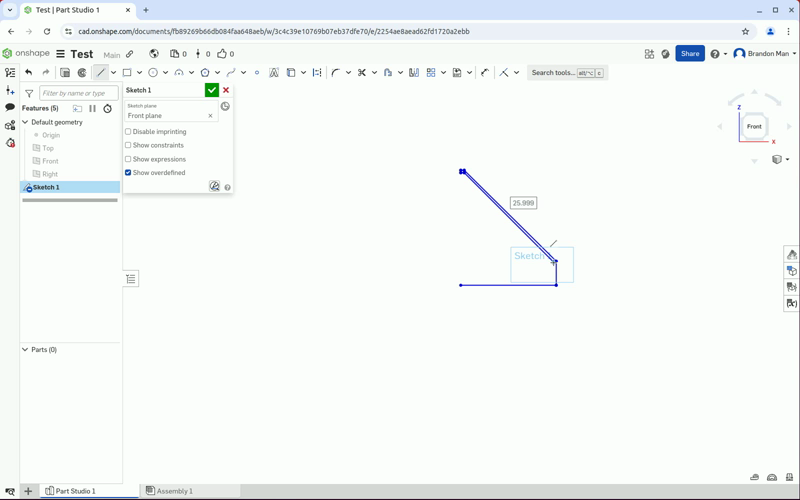
key_down(shift)
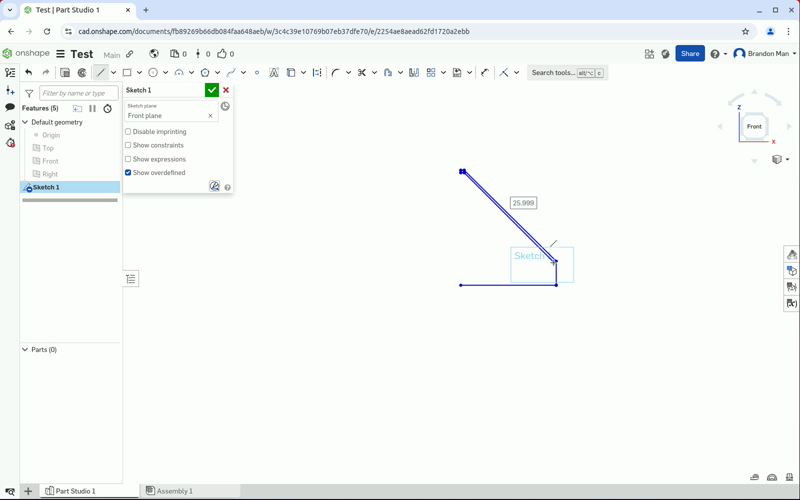
mouse_move(583, 262)
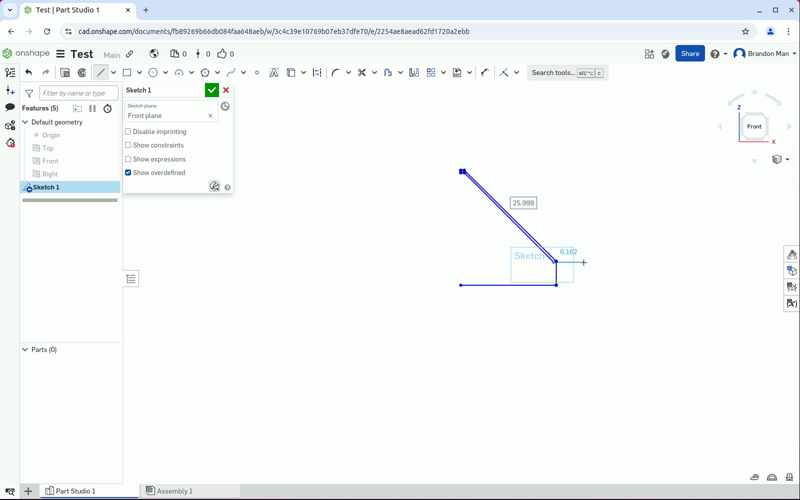
mouse_move(553, 282)
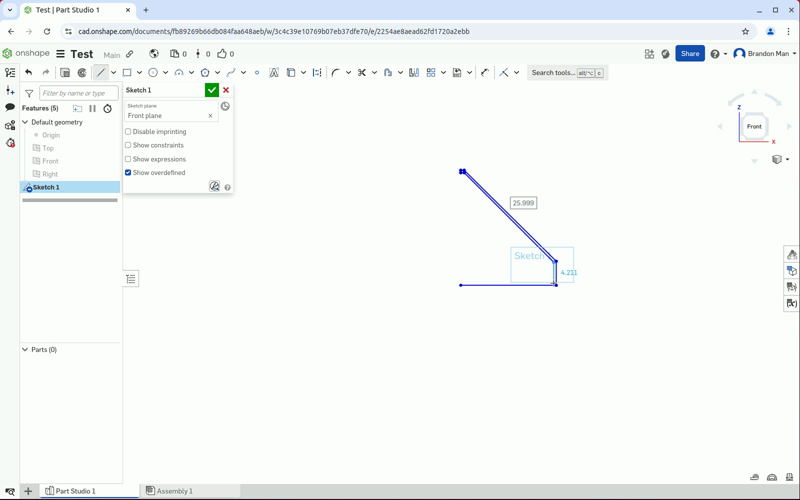
scroll(6)
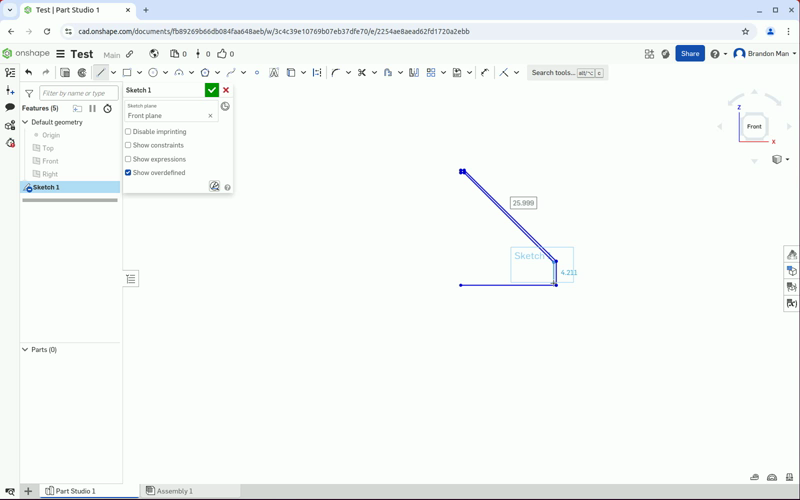
scroll(6)
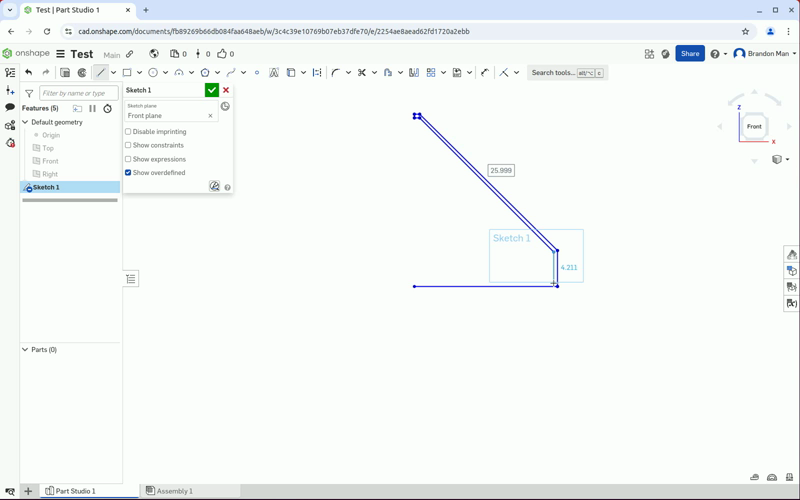
scroll(6)
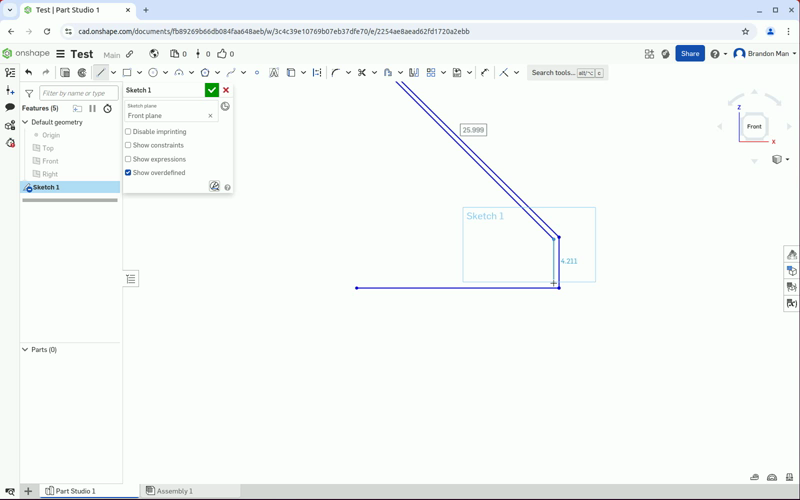
scroll(6)
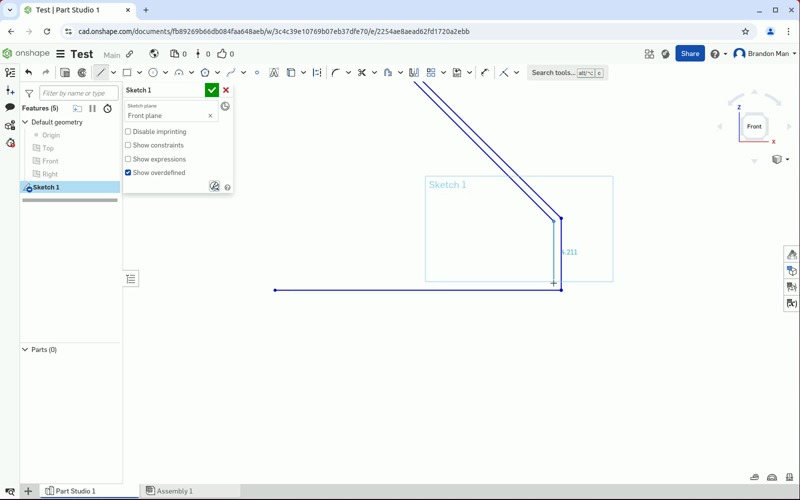
scroll(6)
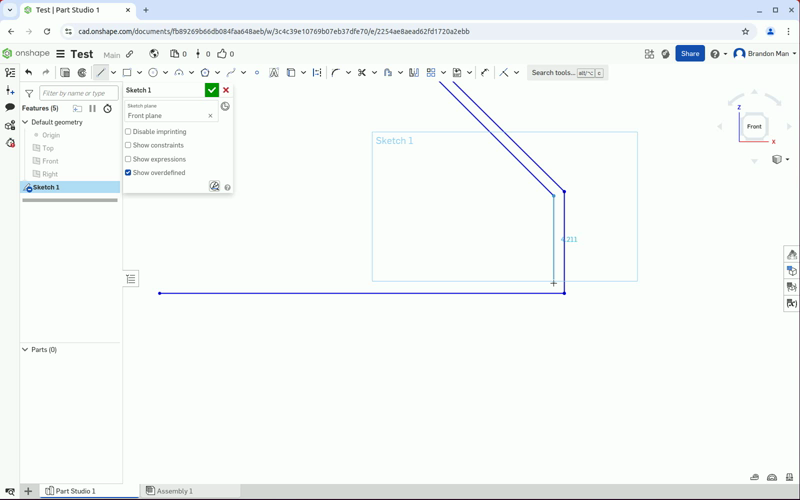
scroll(6)
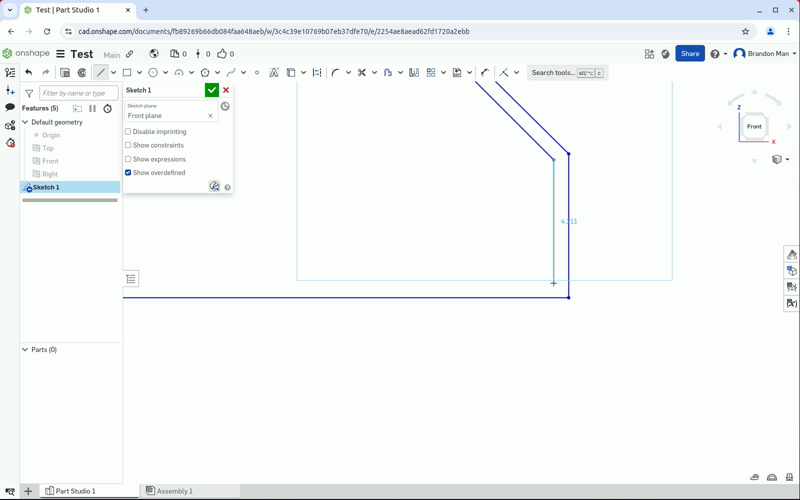
scroll(6)
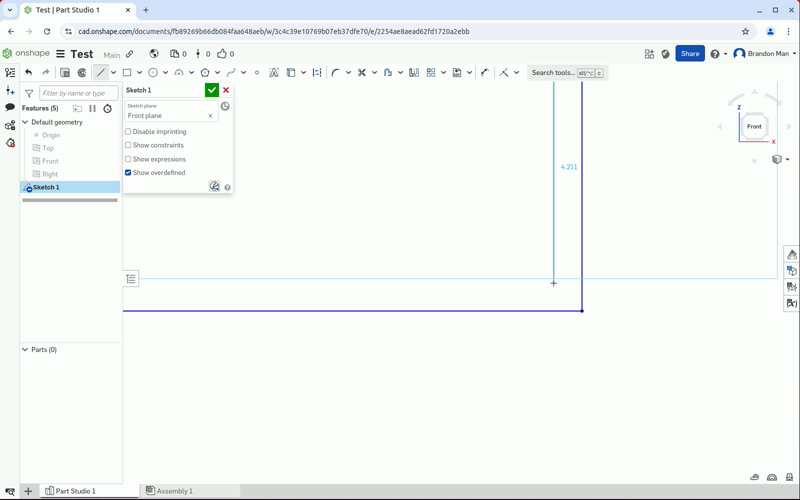
click(553, 282)
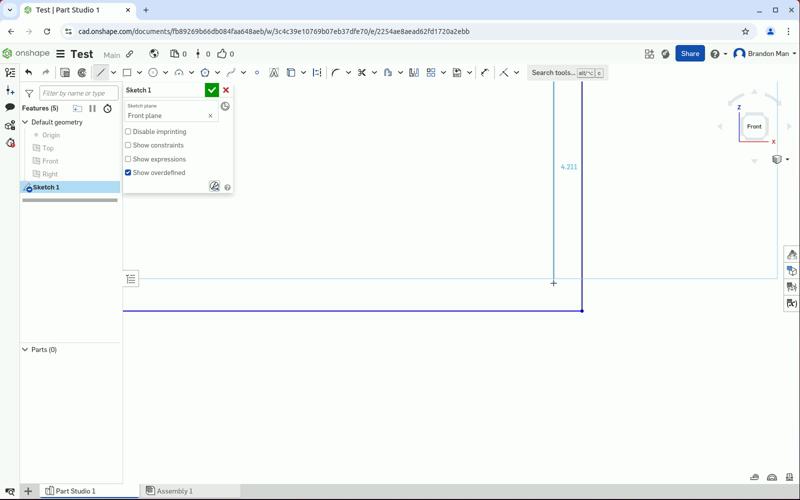
scroll(-6)
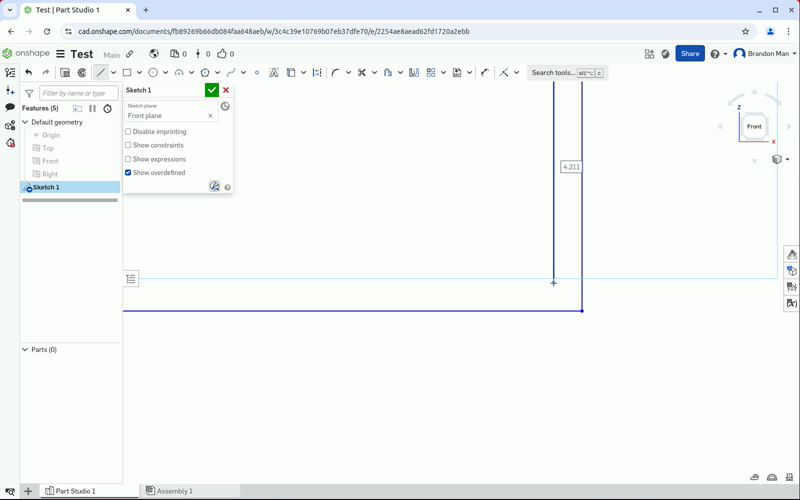
scroll(-6)
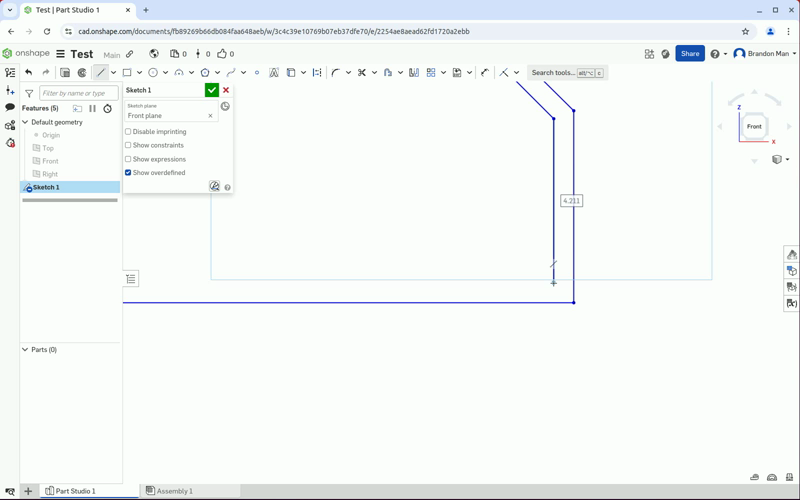
scroll(-6)
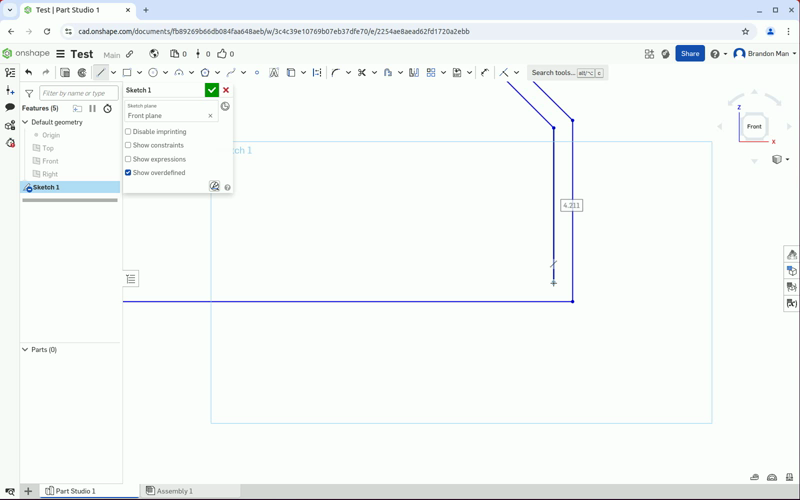
scroll(-6)
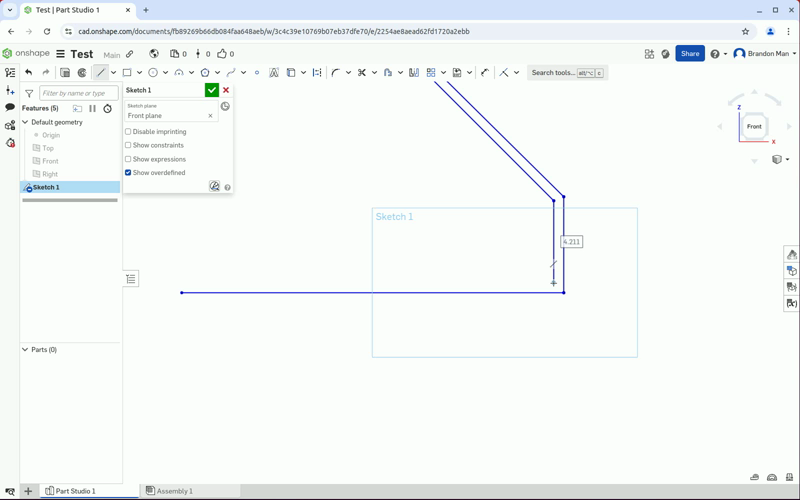
scroll(-6)
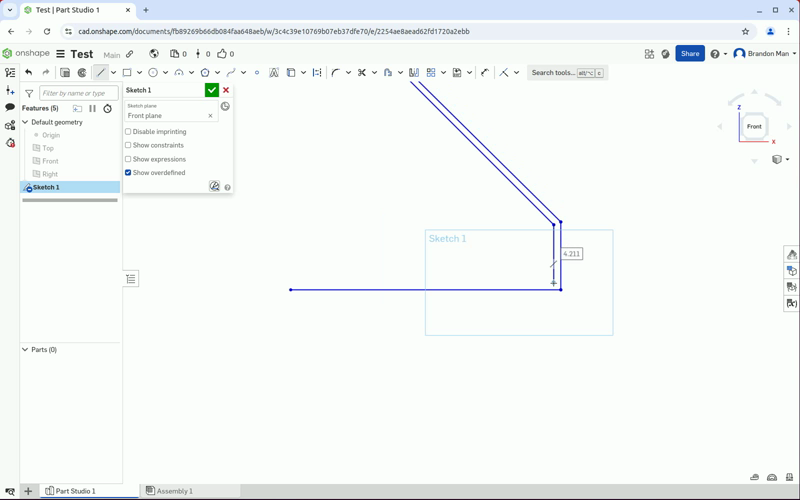
scroll(-6)
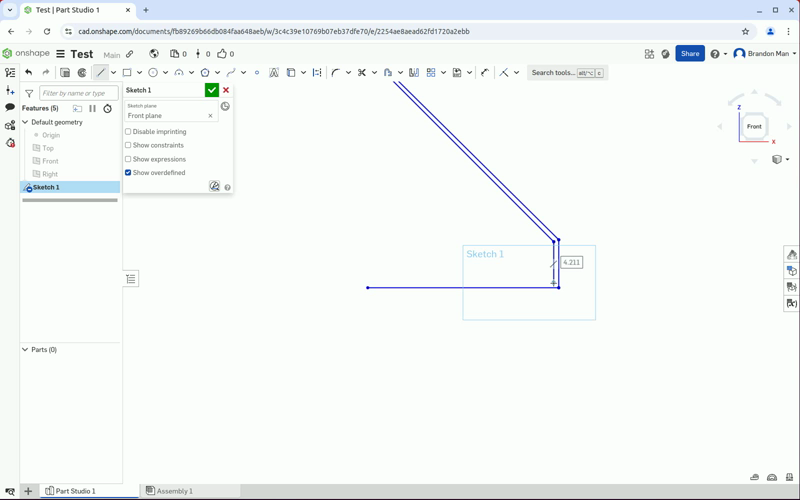
scroll(-6)
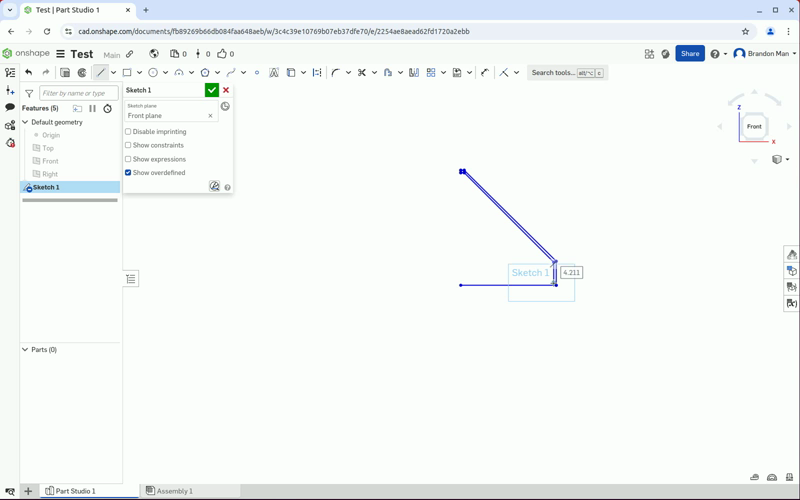
key_up(shift)
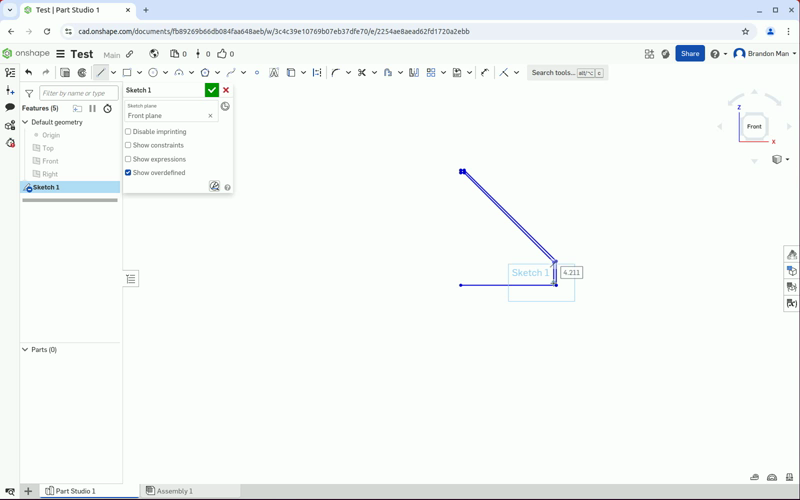
key_down(shift)
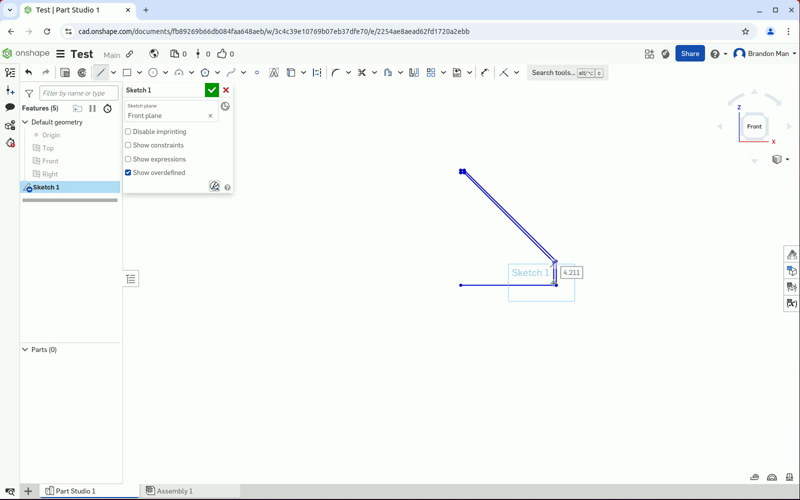
mouse_move(460, 282)
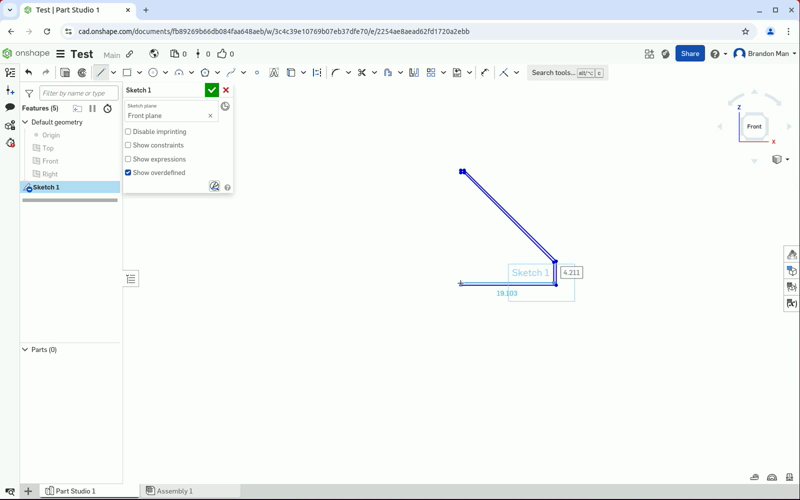
scroll(6)
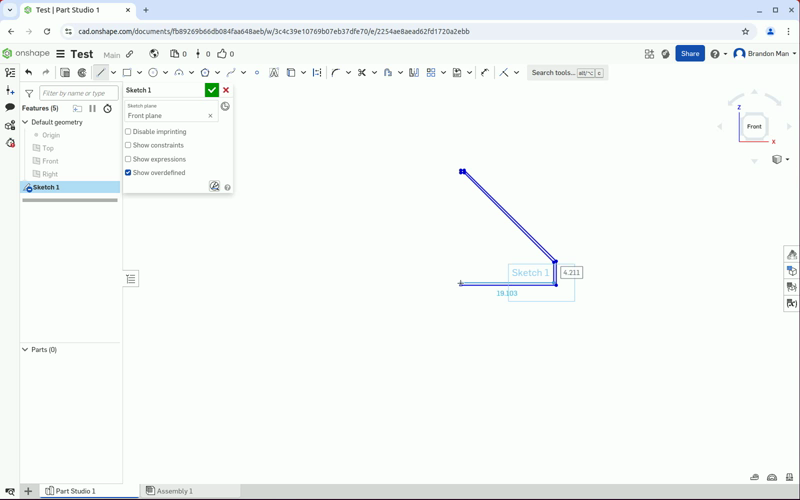
scroll(6)
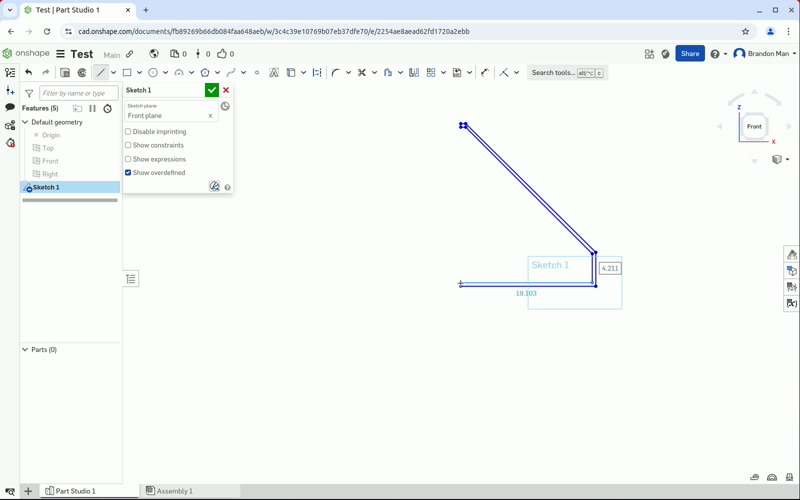
scroll(6)
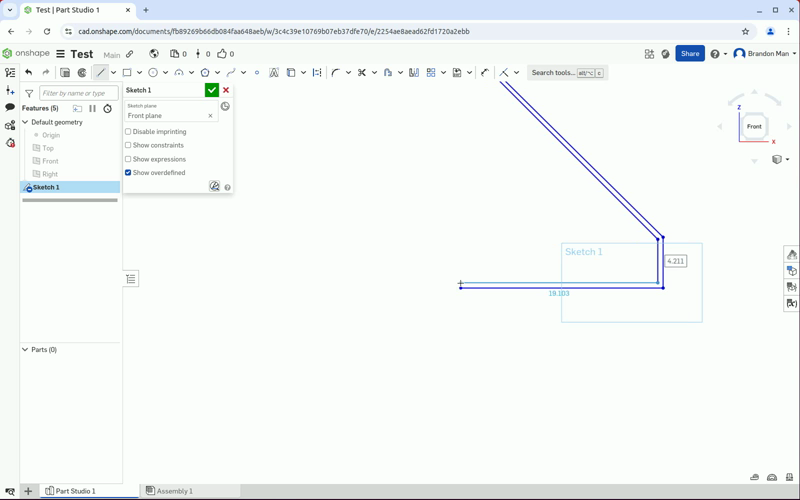
scroll(6)
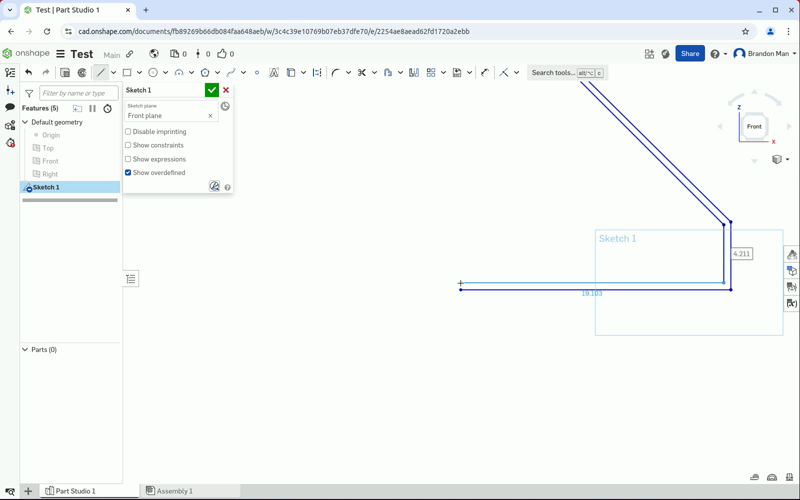
scroll(6)
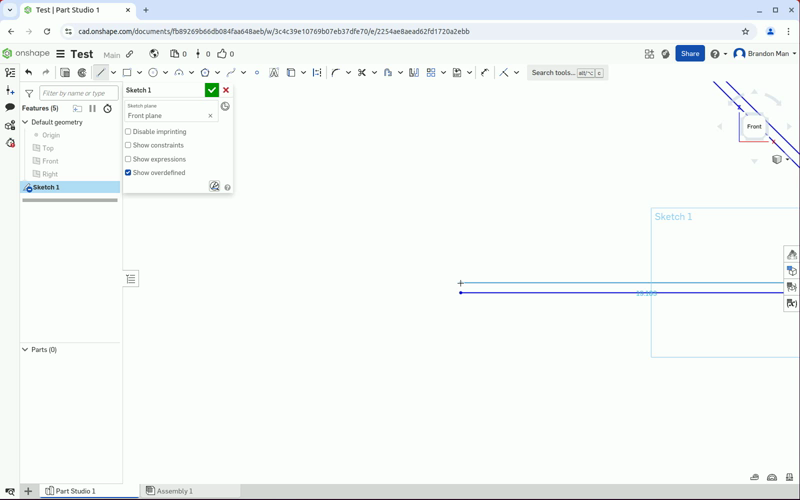
scroll(6)
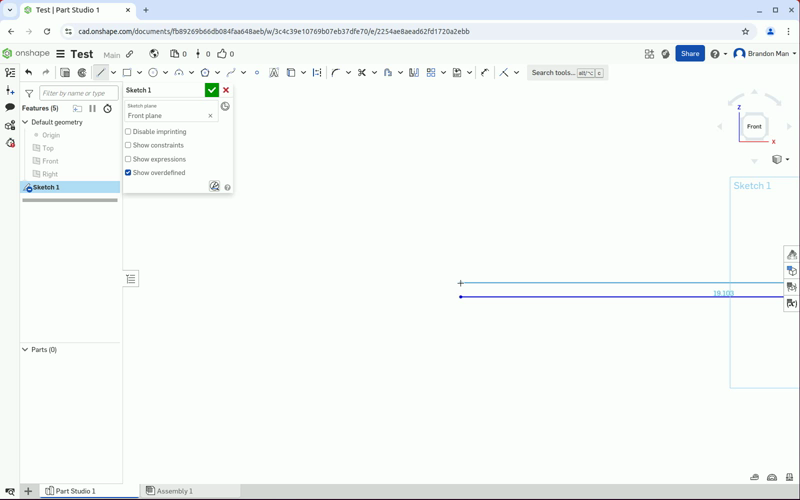
scroll(6)
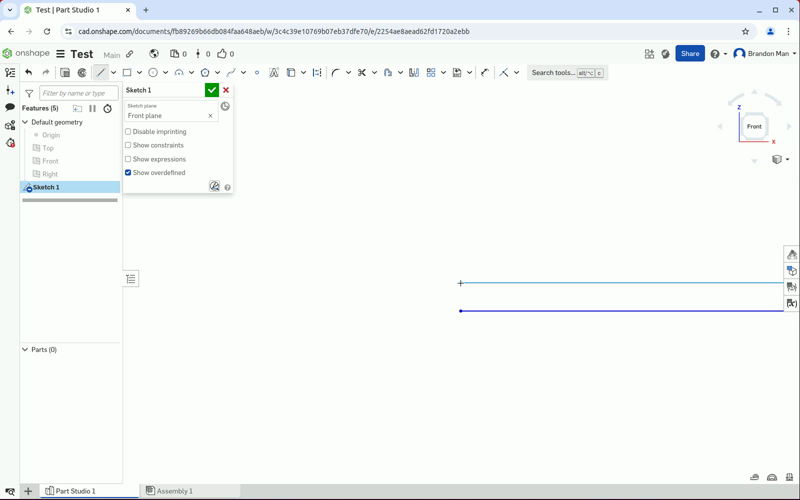
click(460, 282)
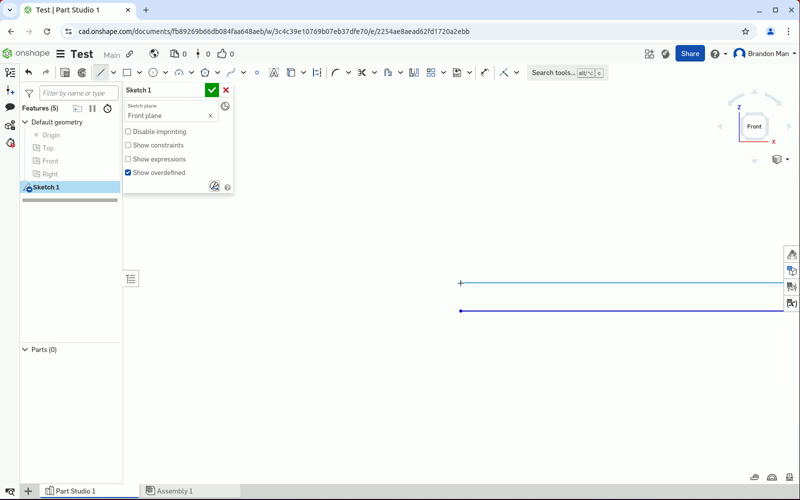
scroll(-6)
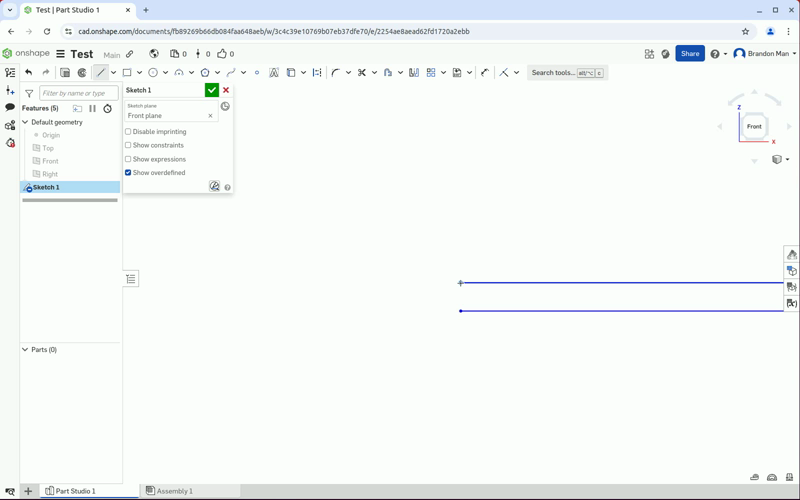
scroll(-6)
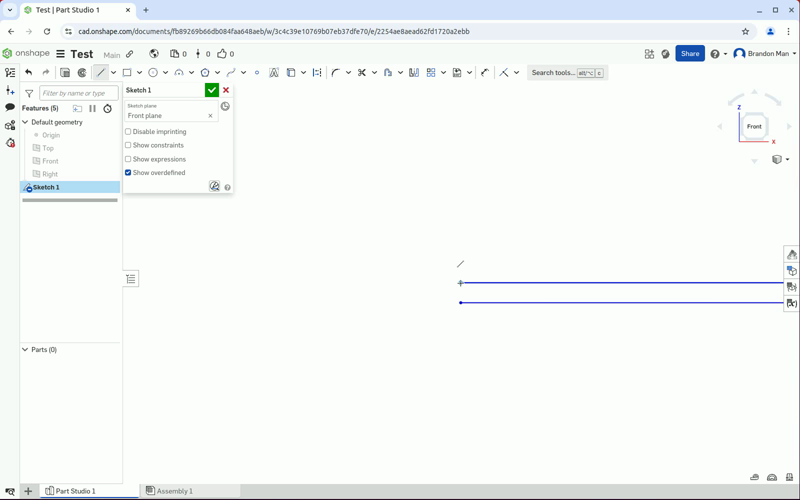
scroll(-6)
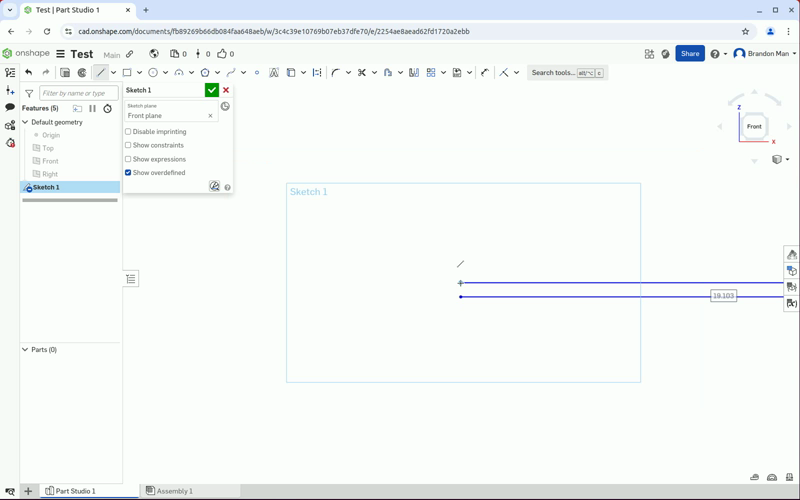
scroll(-6)
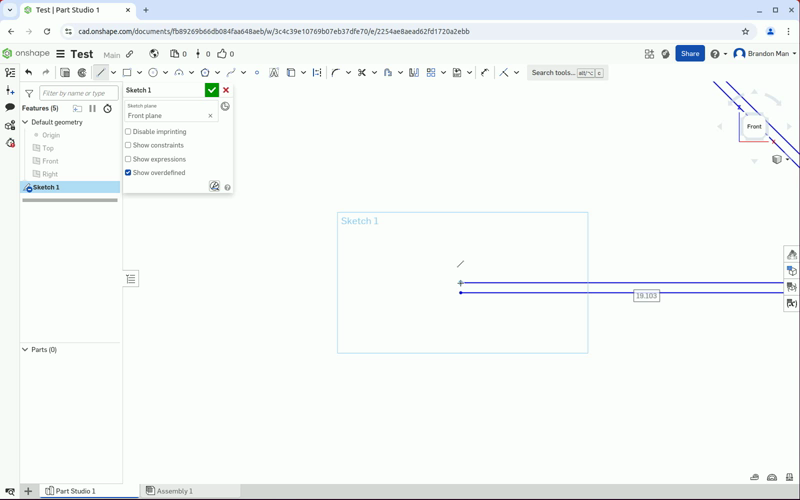
scroll(-6)
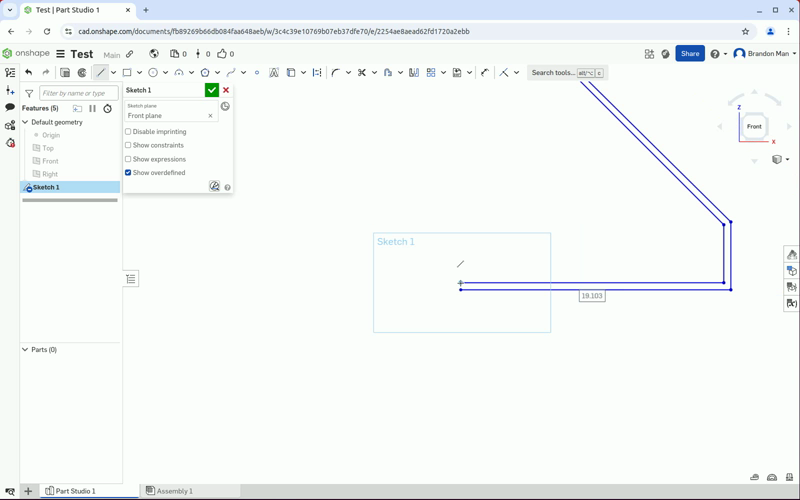
scroll(-6)
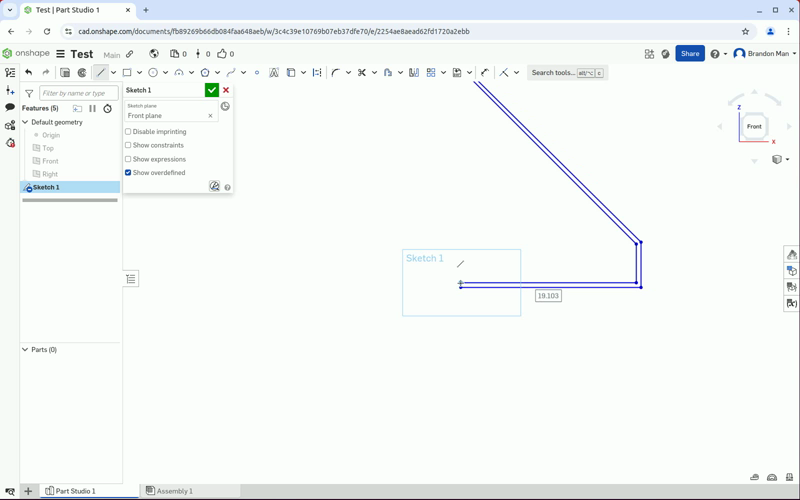
scroll(-6)
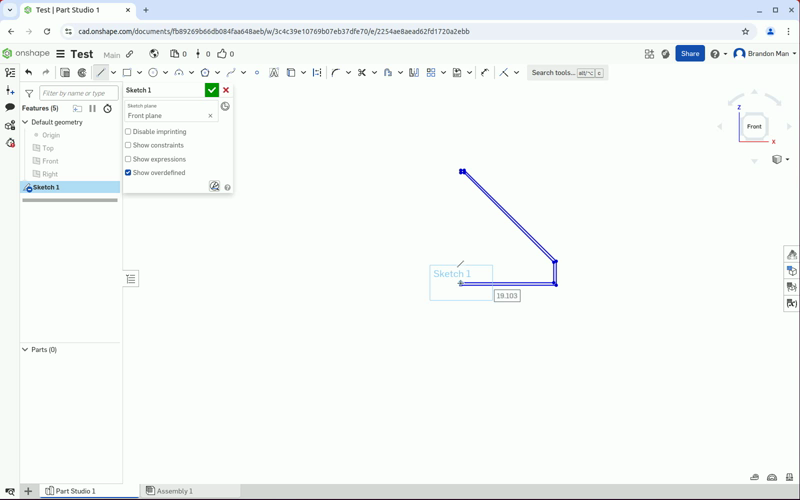
key_up(shift)
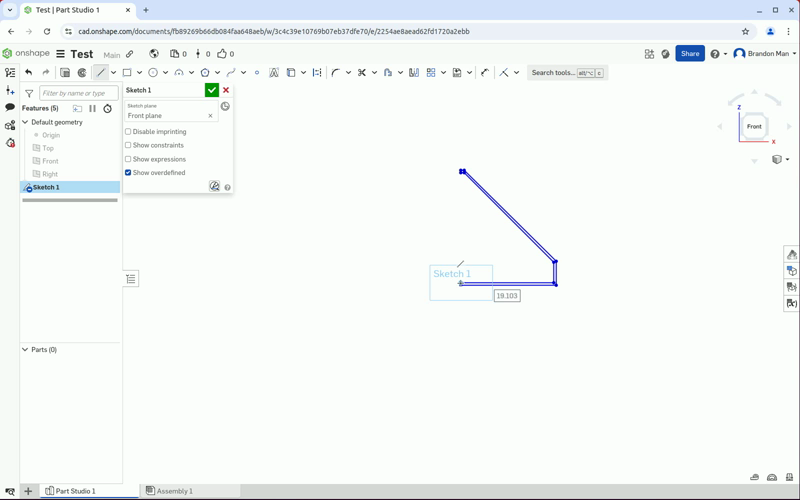
mouse_move(490, 282)
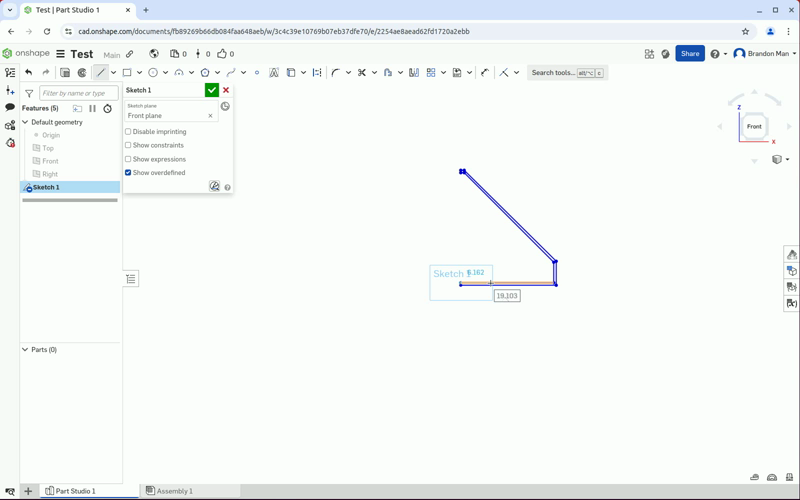
key_down(shift)
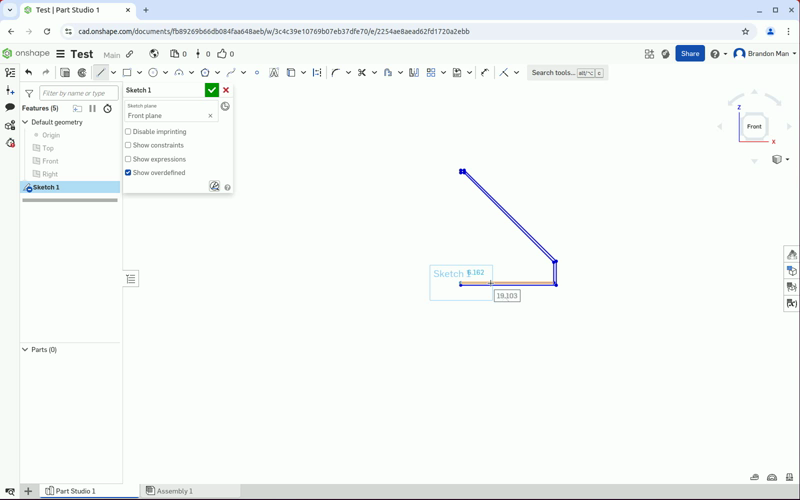
mouse_move(460, 285)
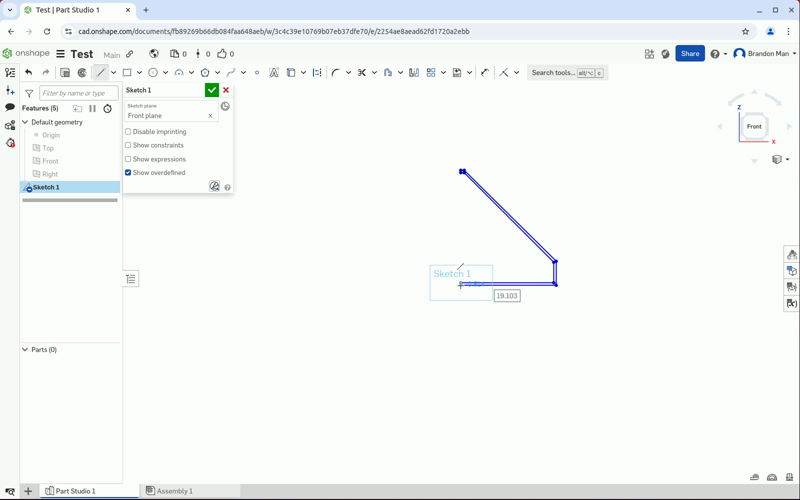
scroll(6)
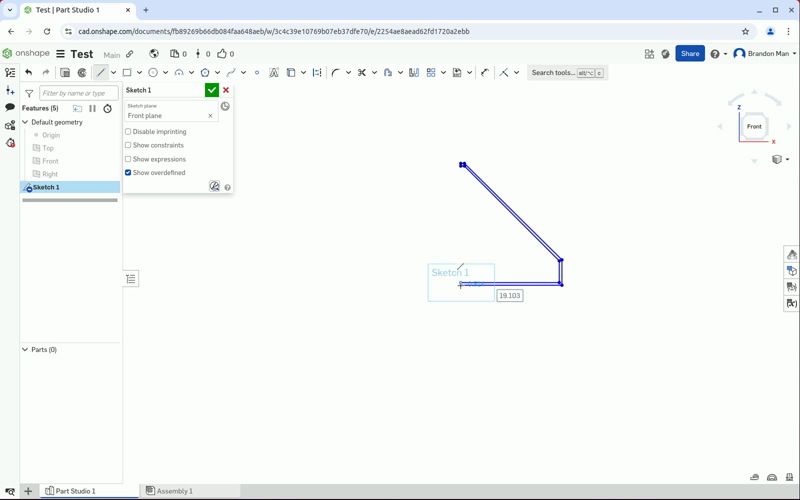
scroll(6)
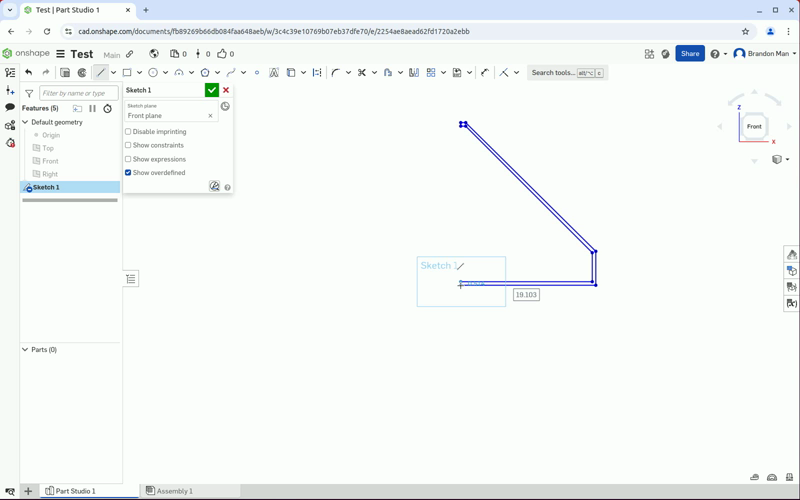
scroll(6)
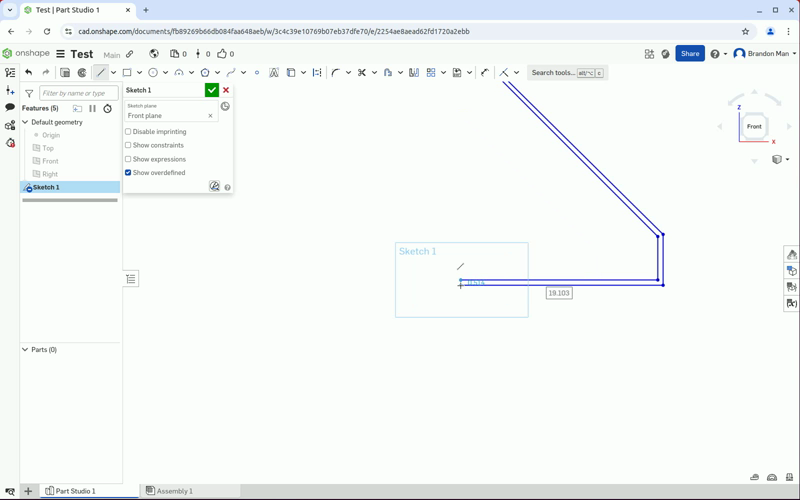
scroll(6)
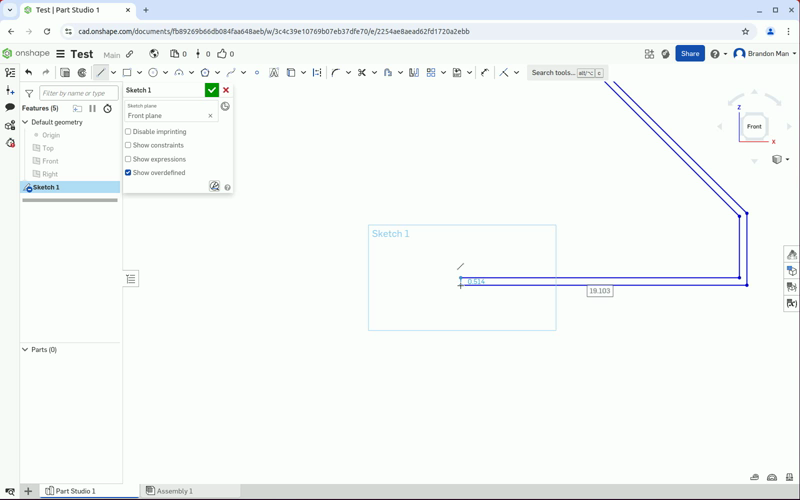
scroll(6)
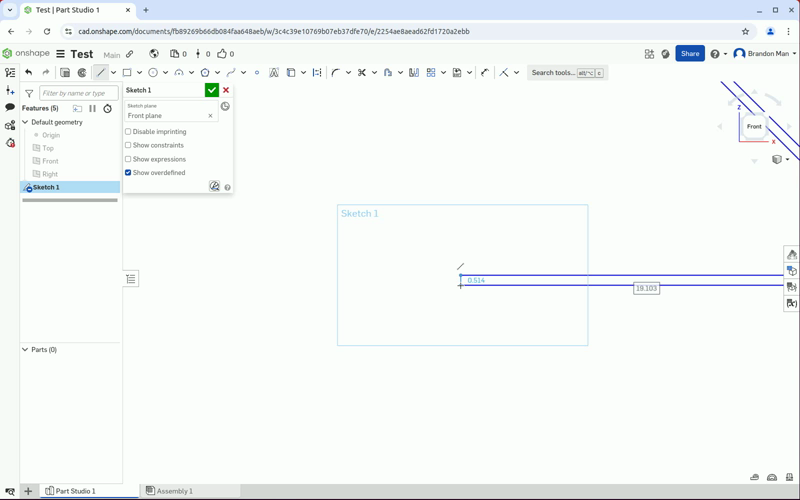
scroll(6)
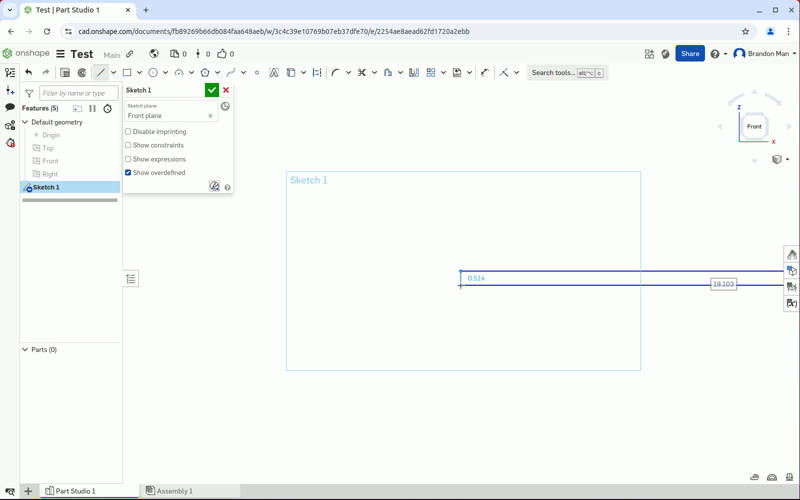
scroll(6)
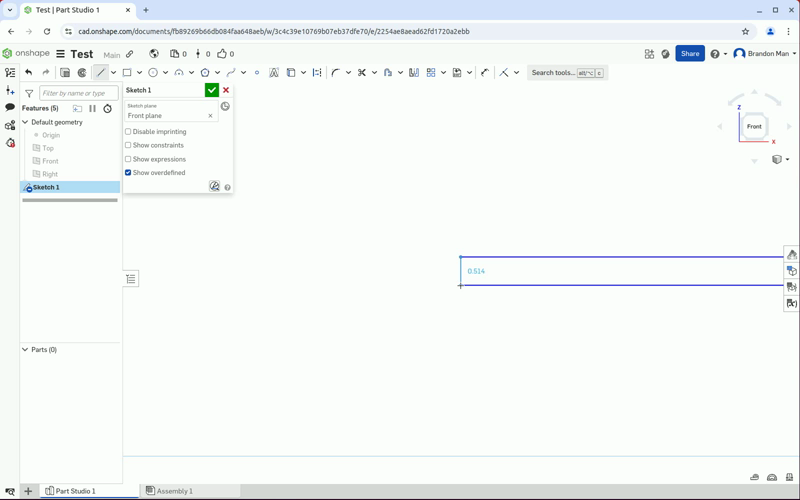
key_up(shift)
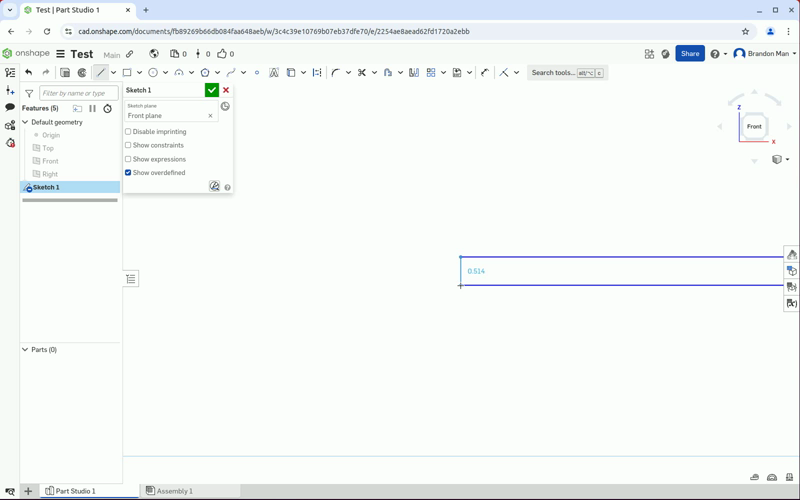
click(460, 285)
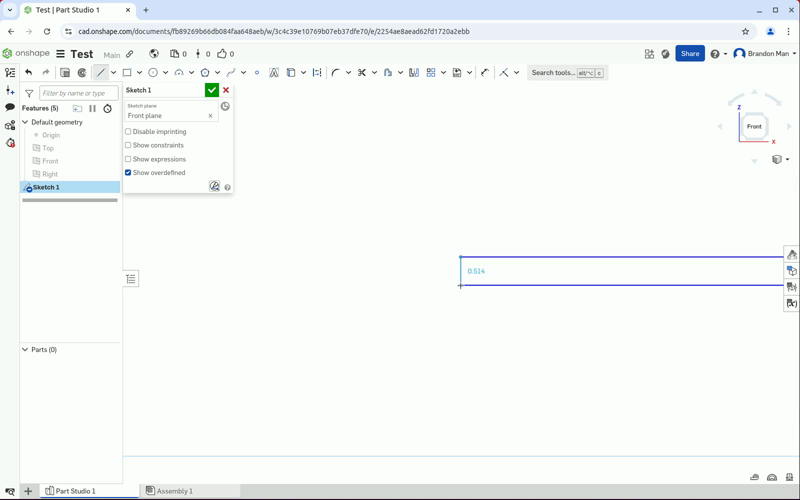
scroll(-6)
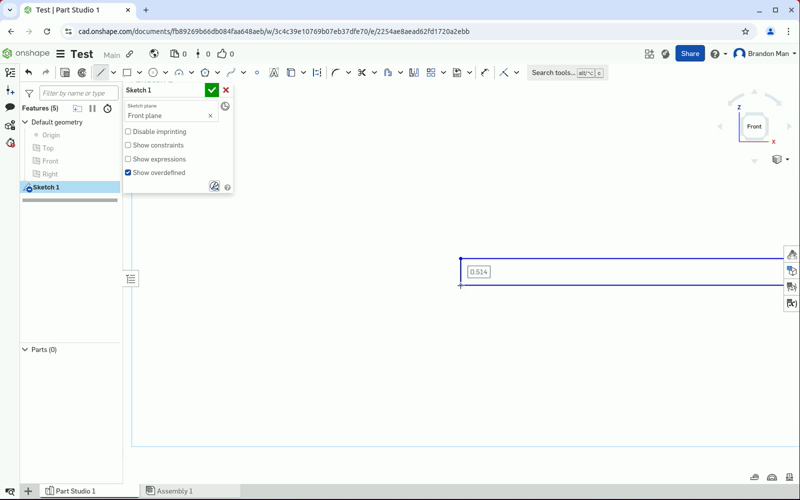
scroll(-6)
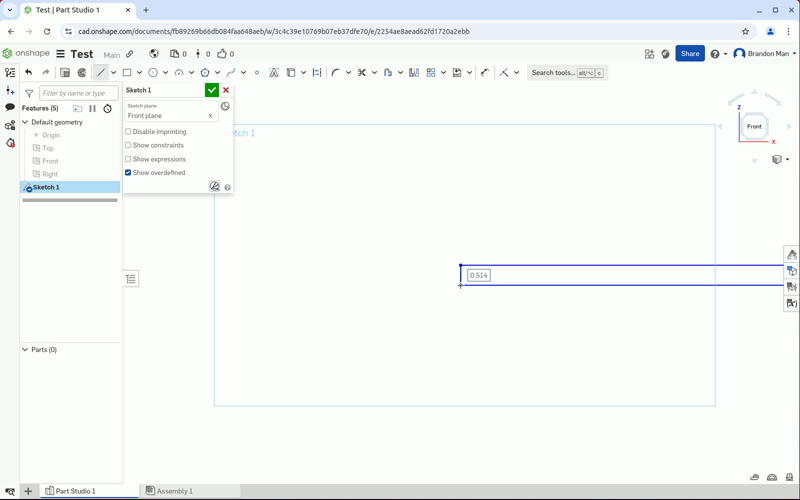
scroll(-6)
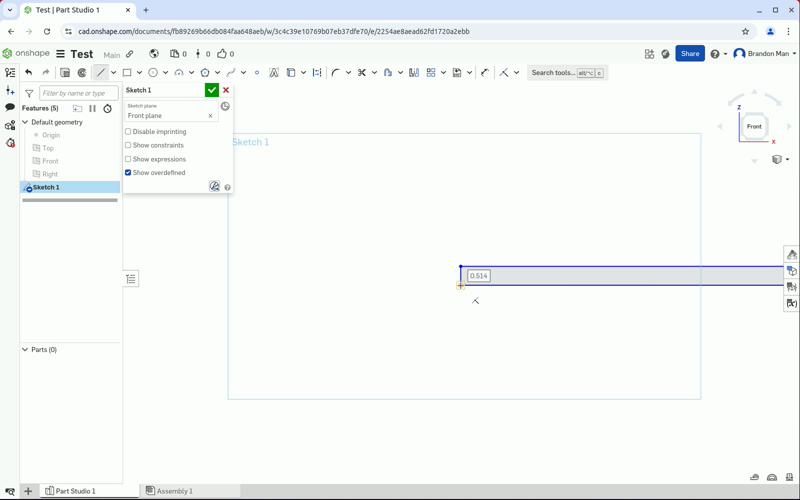
scroll(-6)
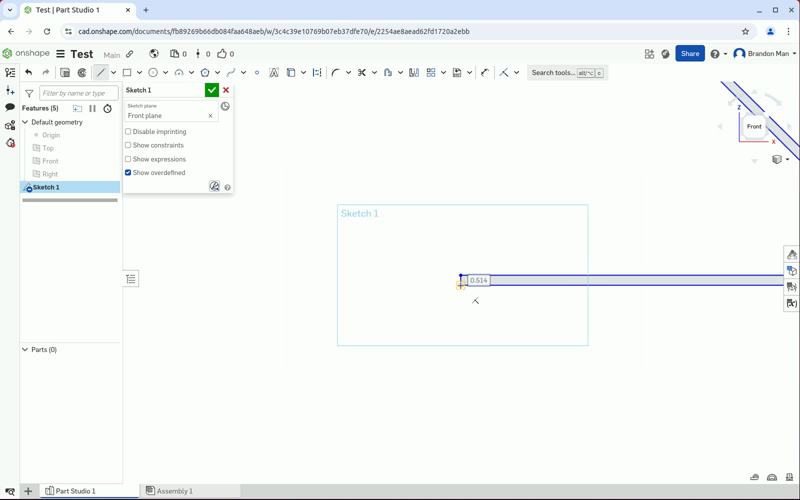
scroll(-6)
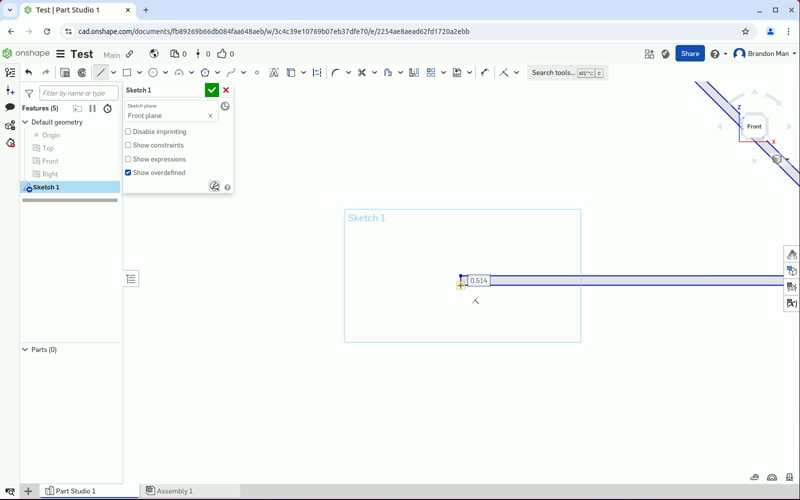
scroll(-6)
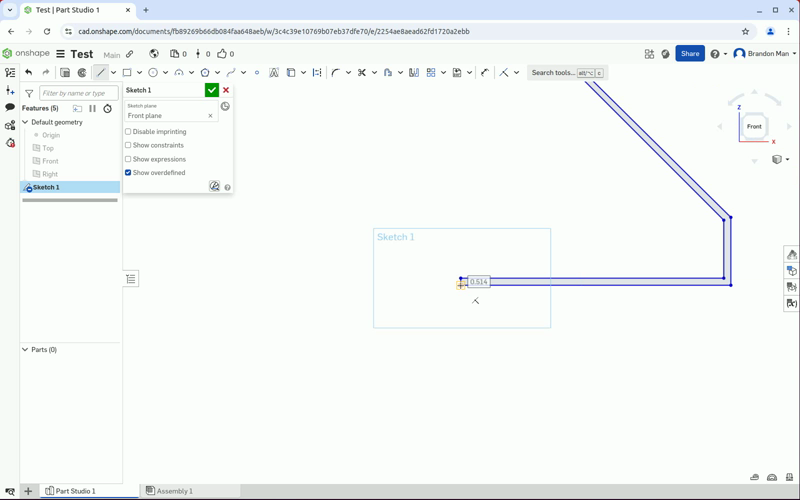
scroll(-6)
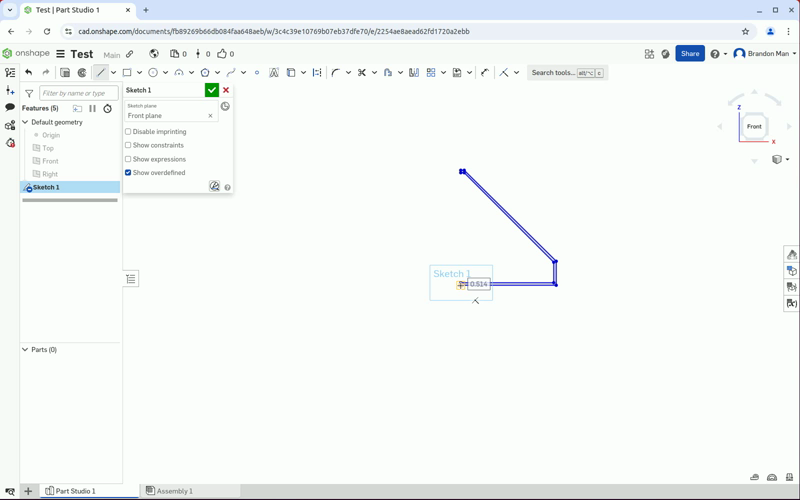
key(esc)
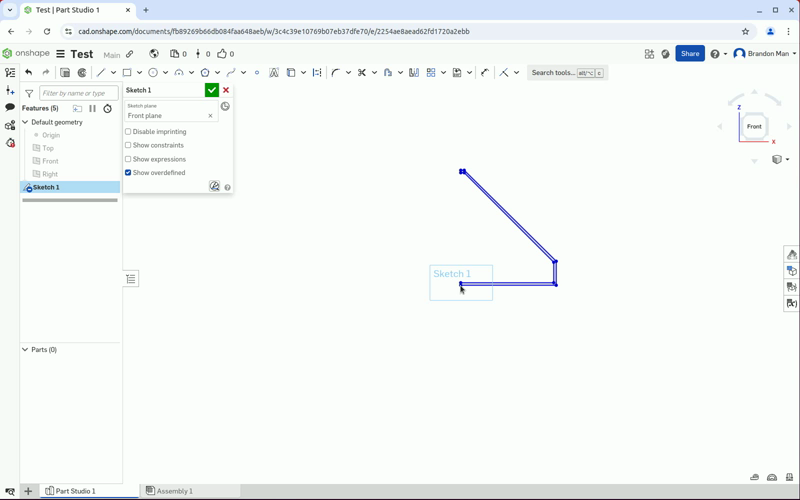
mouse_move(495, 202)
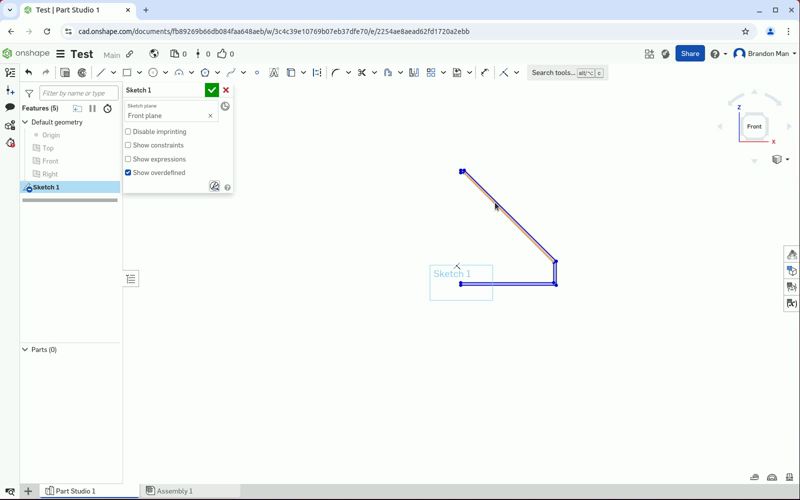
scroll(6)
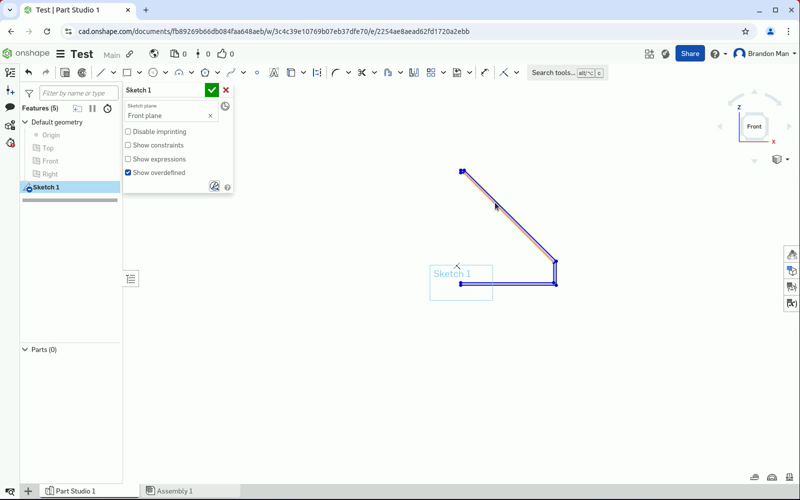
scroll(6)
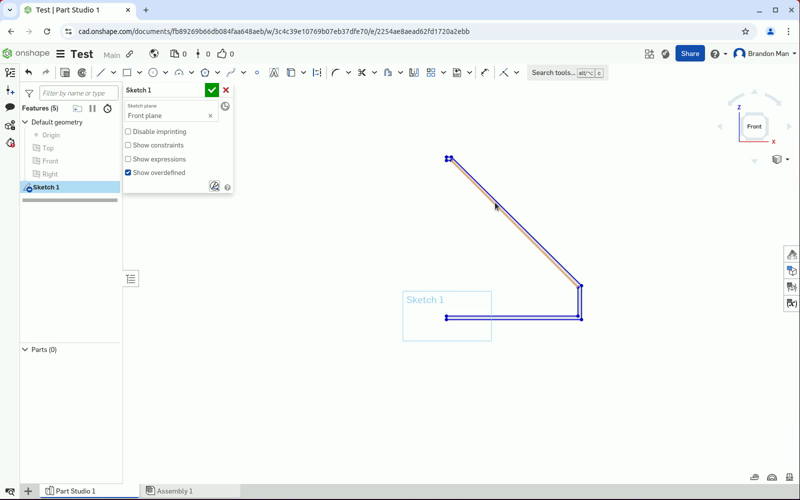
scroll(6)
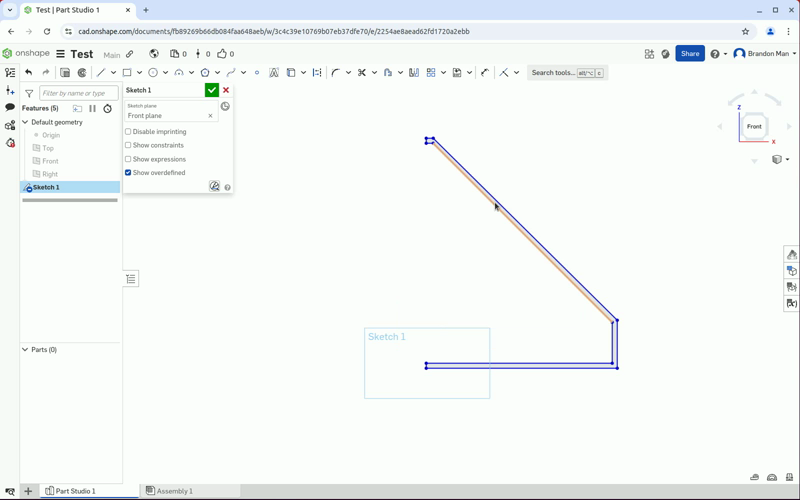
scroll(6)
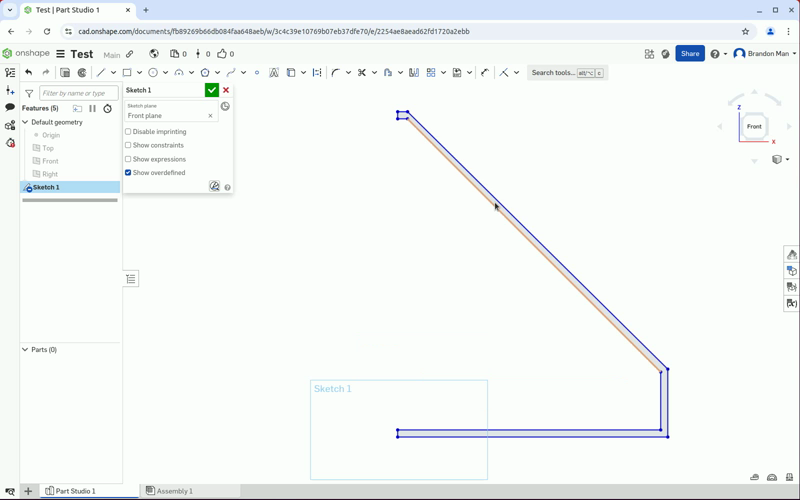
scroll(6)
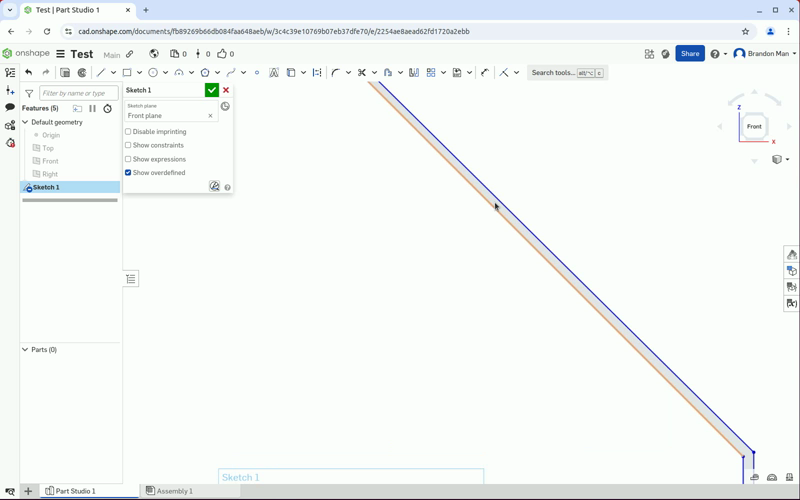
scroll(6)
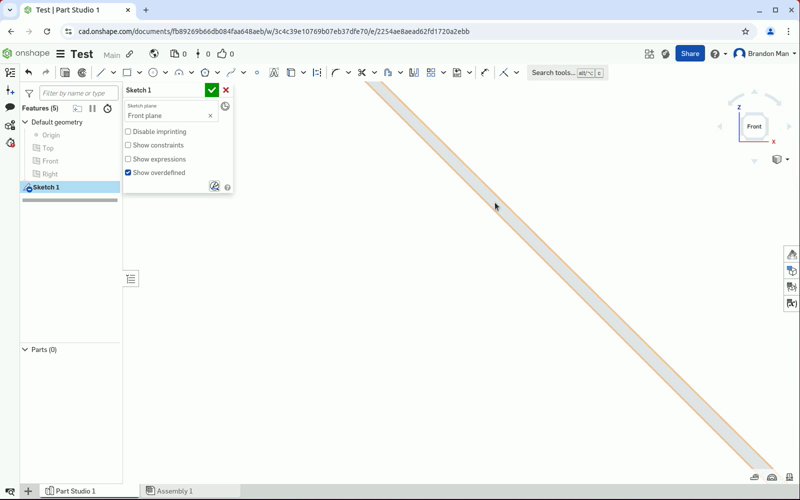
scroll(6)
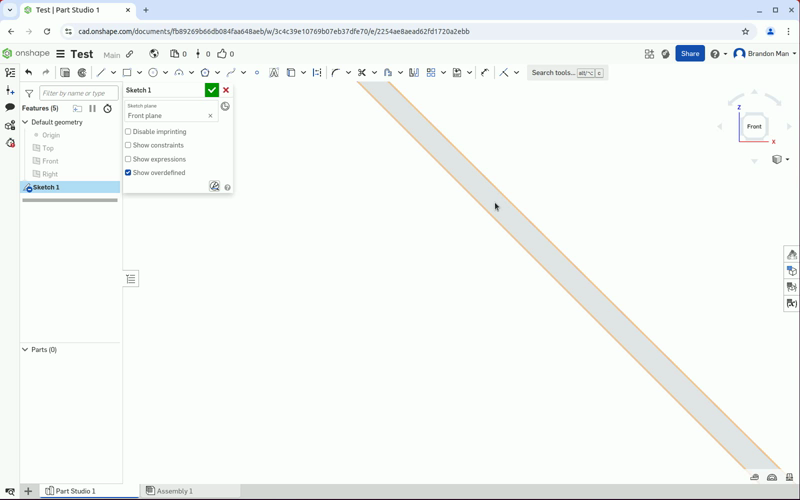
click(495, 202)
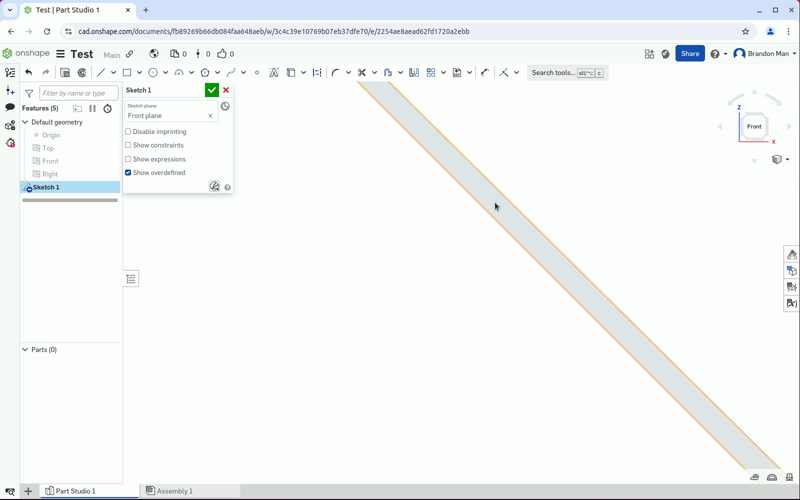
scroll(-6)
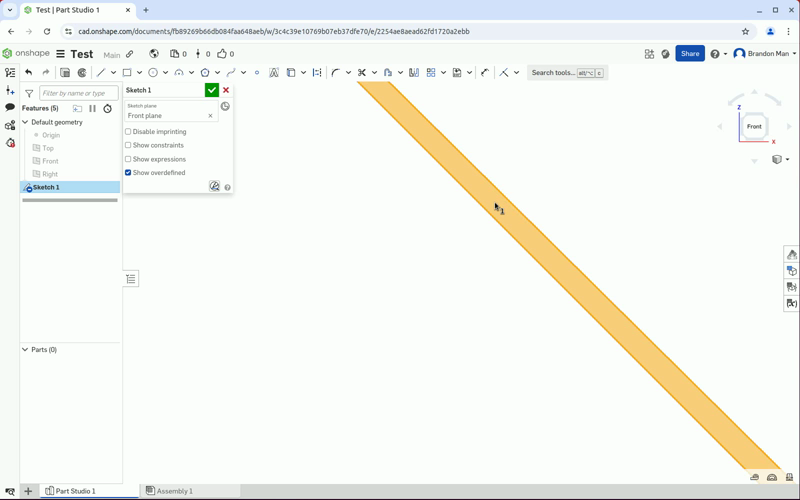
scroll(-6)
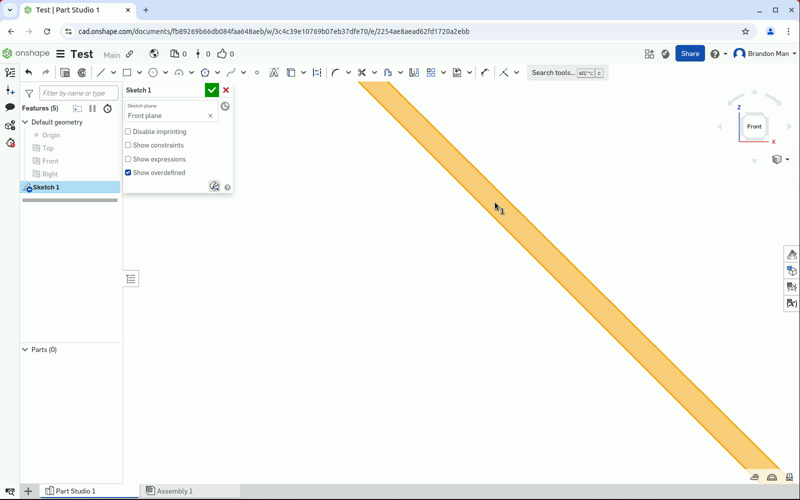
scroll(-6)
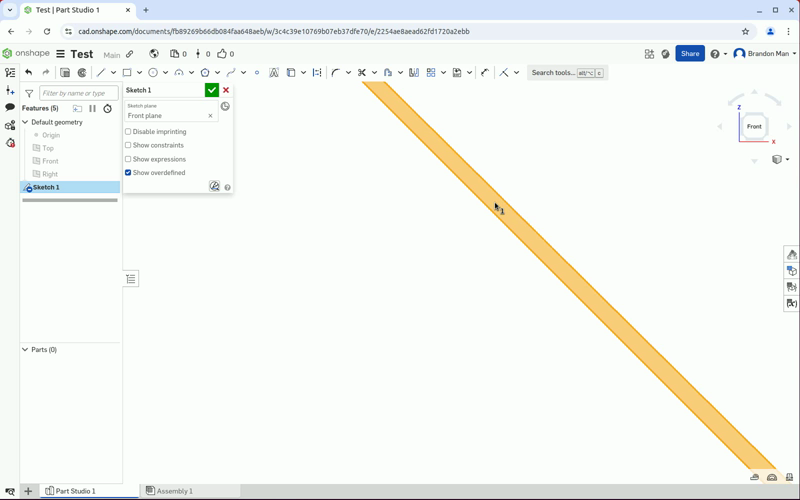
scroll(-6)
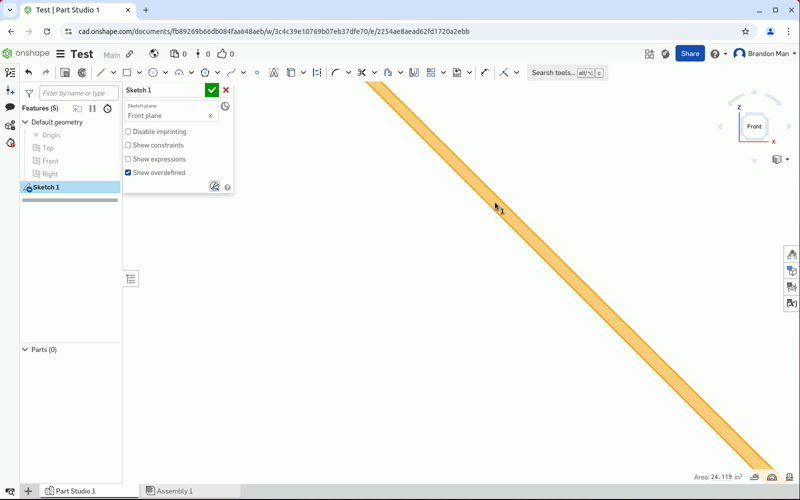
scroll(-6)
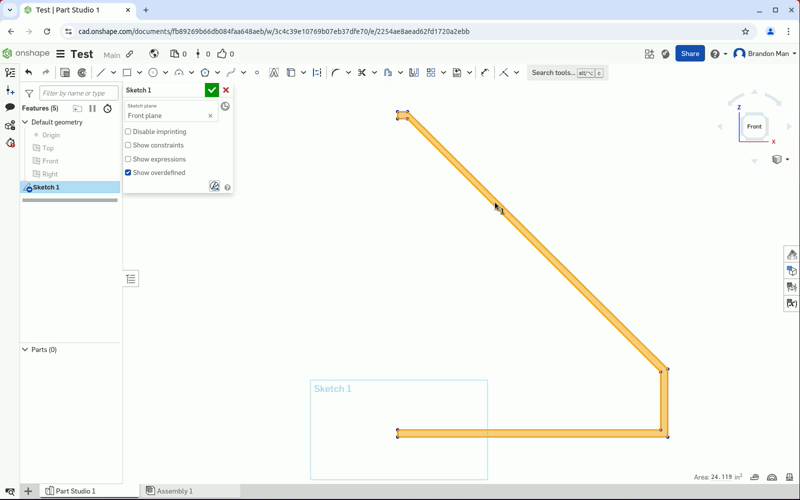
scroll(-6)
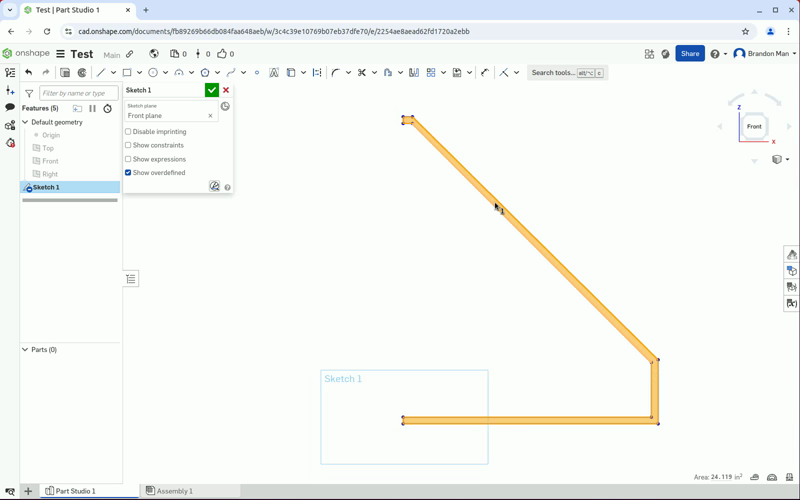
scroll(-6)
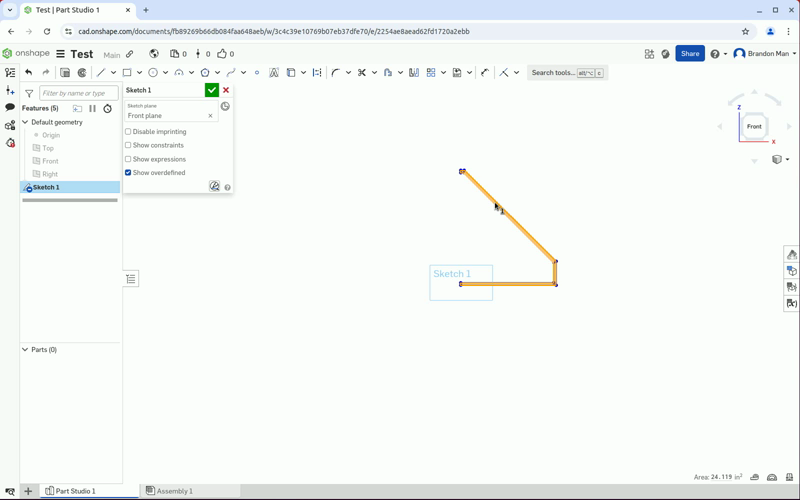
mouse_move(73, 352)
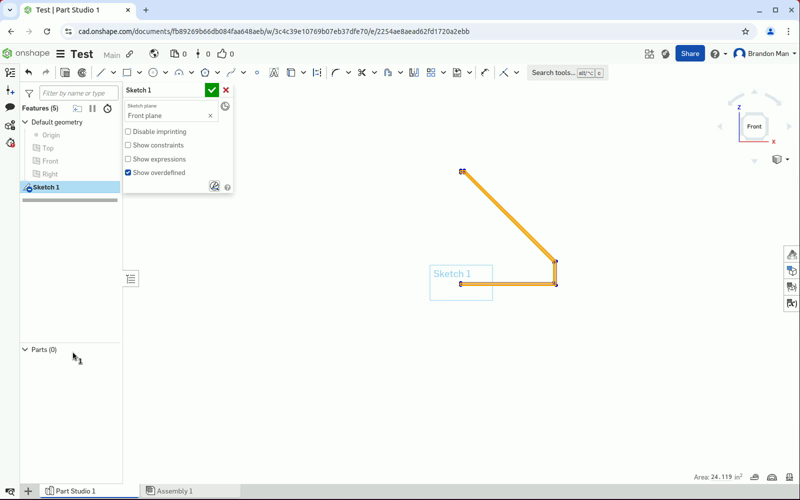
key(shift+y)
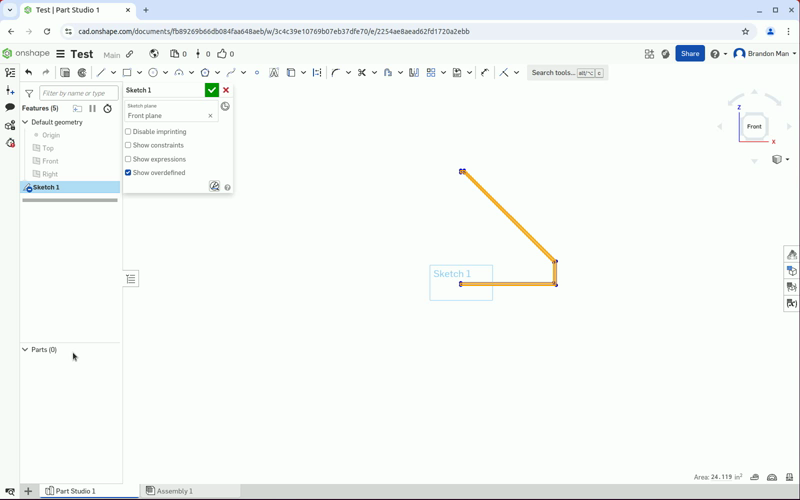
key(shift+e)
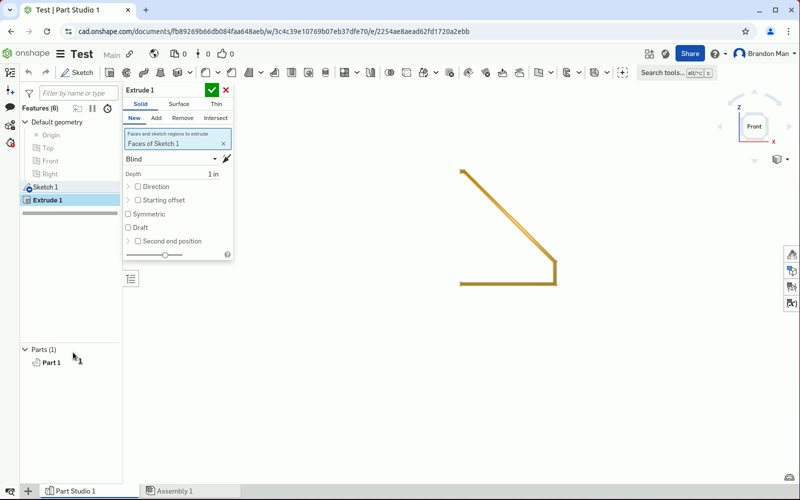
mouse_move(143, 106)
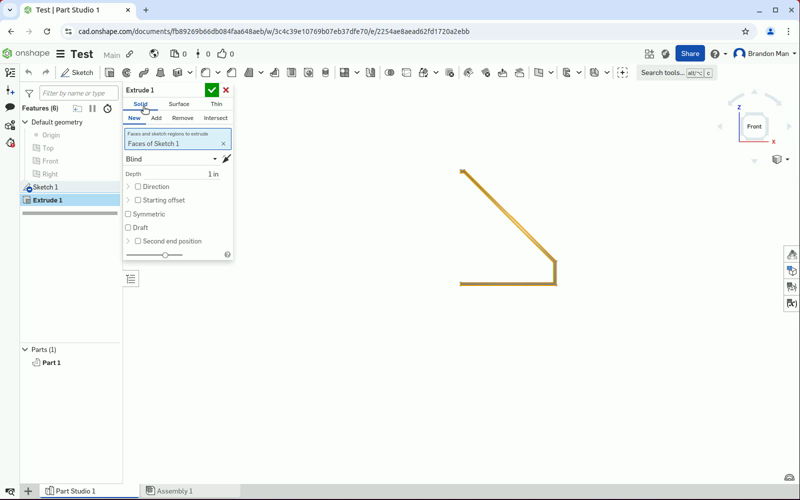
click(143, 106)
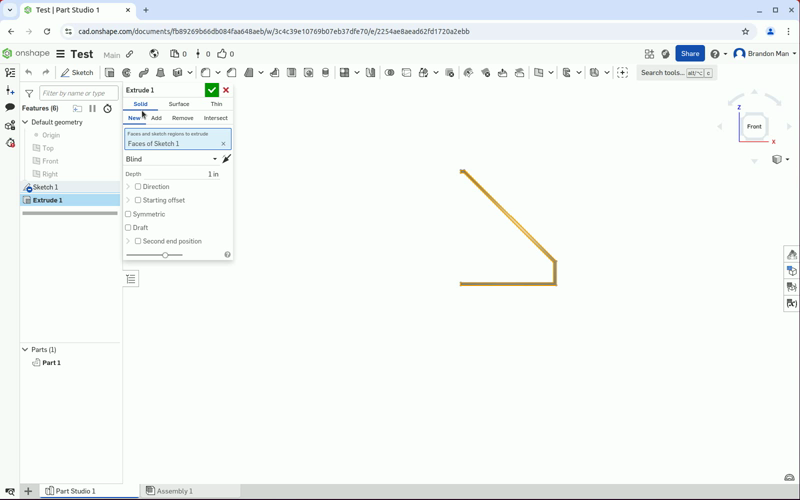
mouse_move(137, 120)
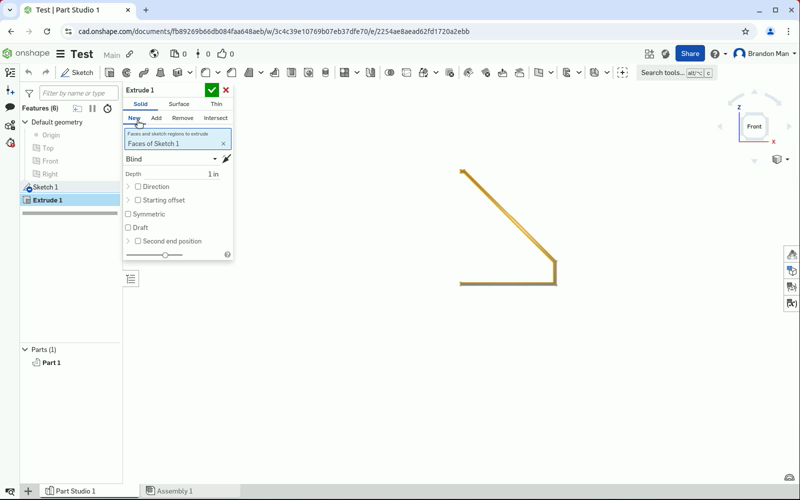
click(137, 120)
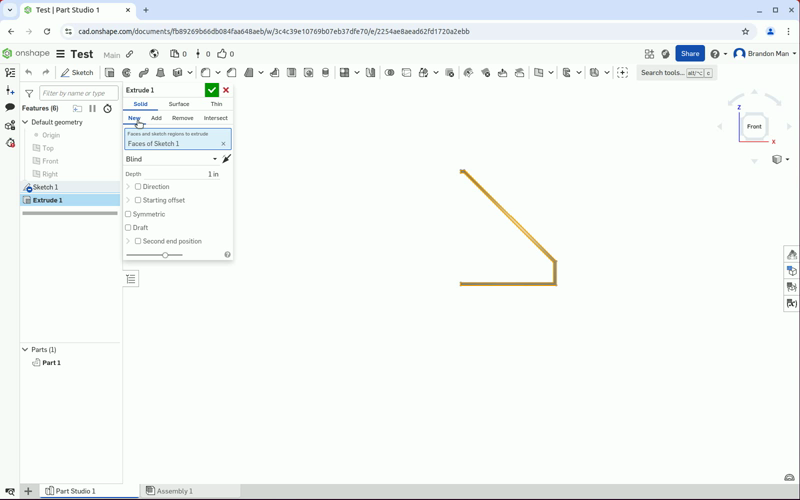
key(tab, 4)
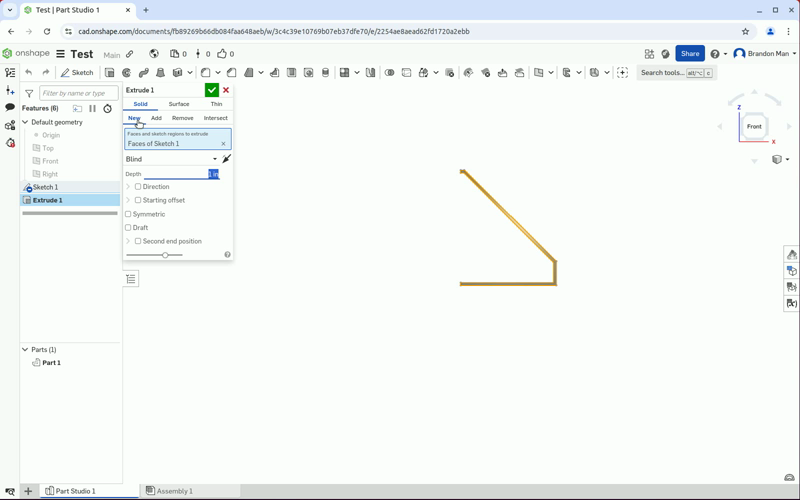
text(22.627)
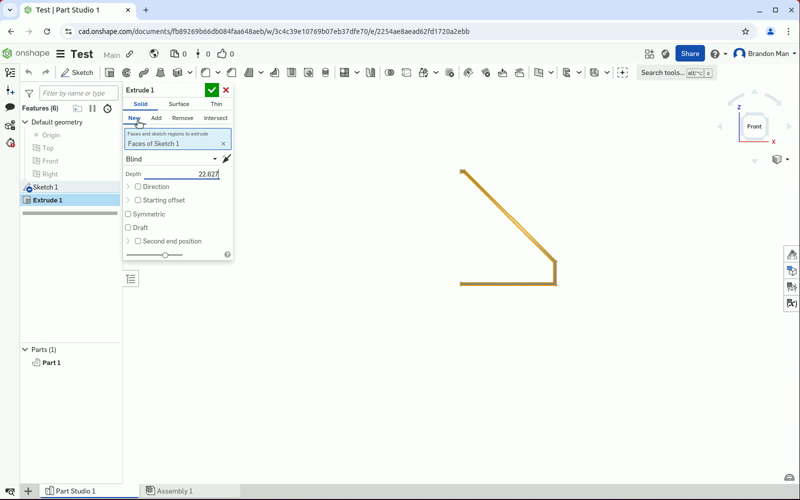
key(enter)
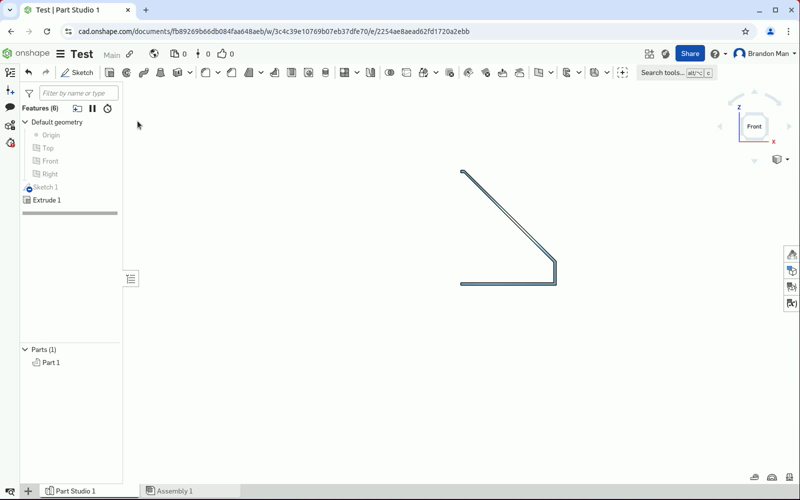
key(shift+h)
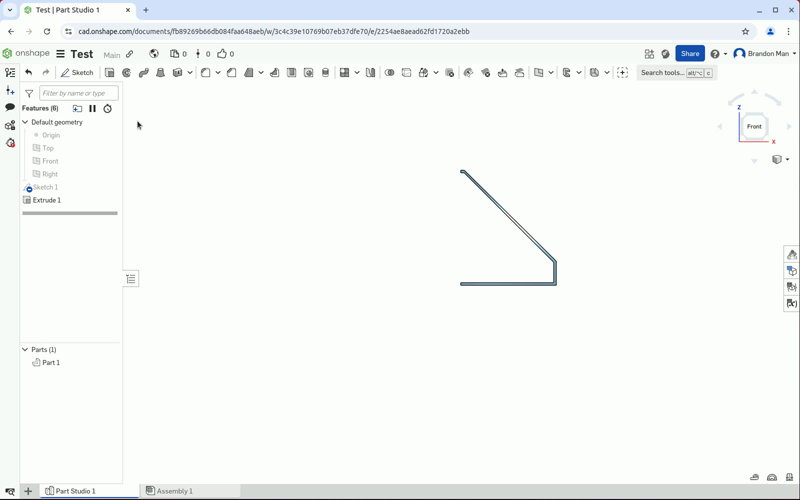
key(shift+h)
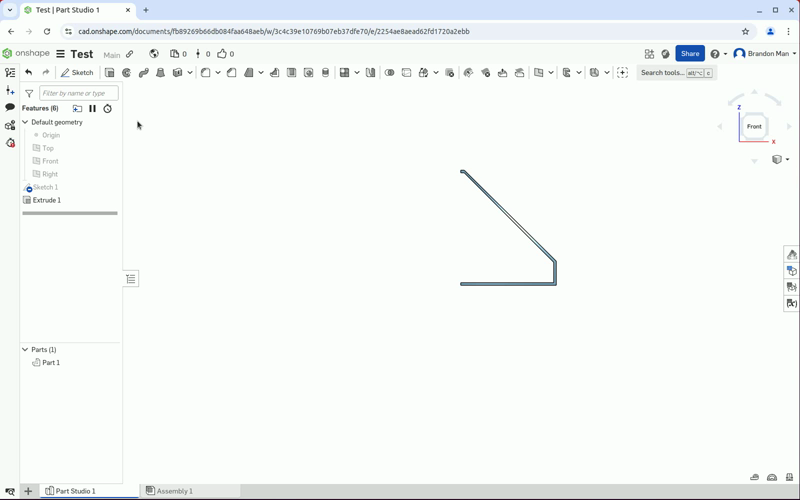
mouse_move(73, 189)
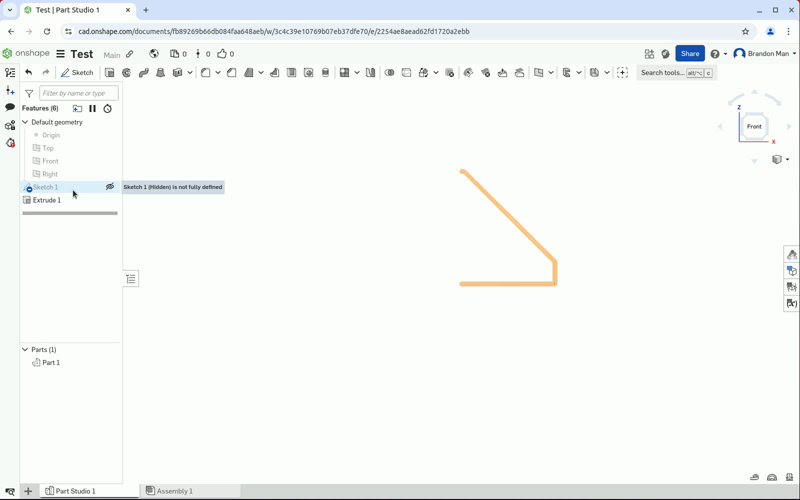
click(73, 189)
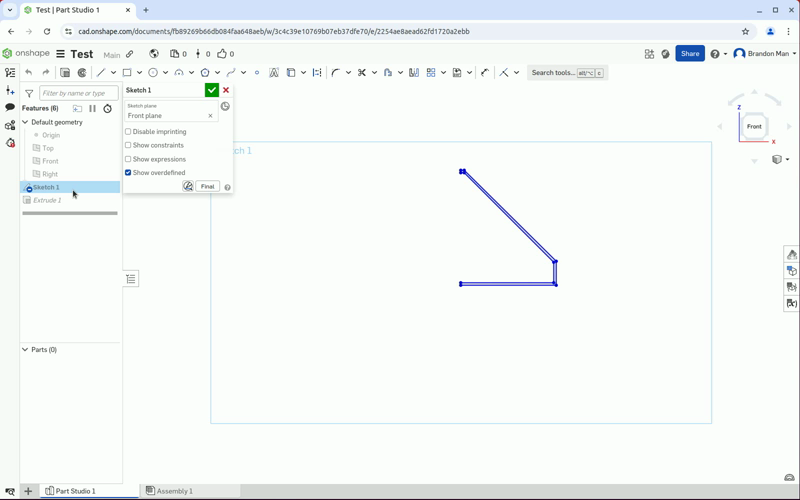
mouse_move(229, 92)
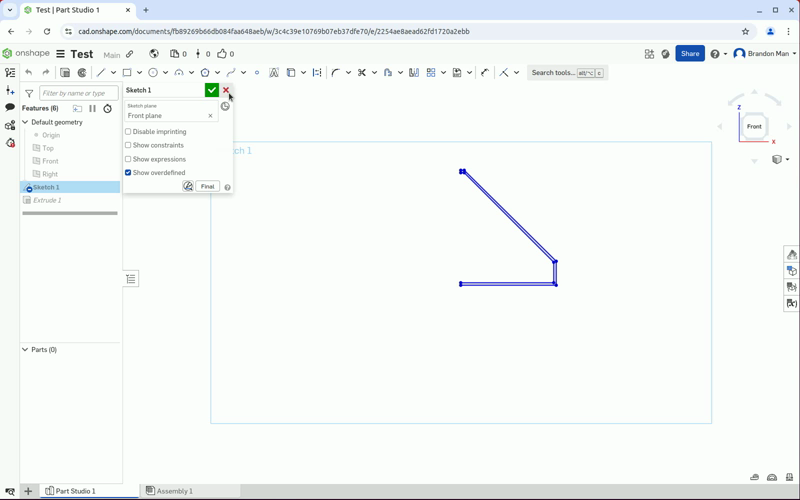
click(229, 92)
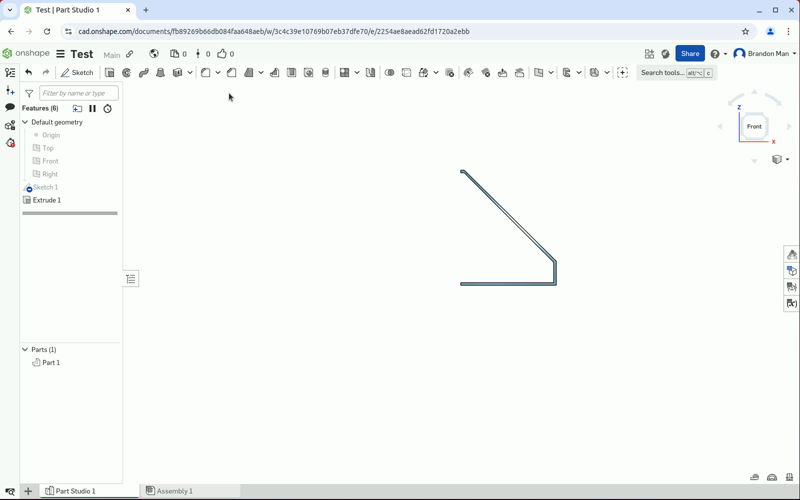
mouse_move(73, 352)
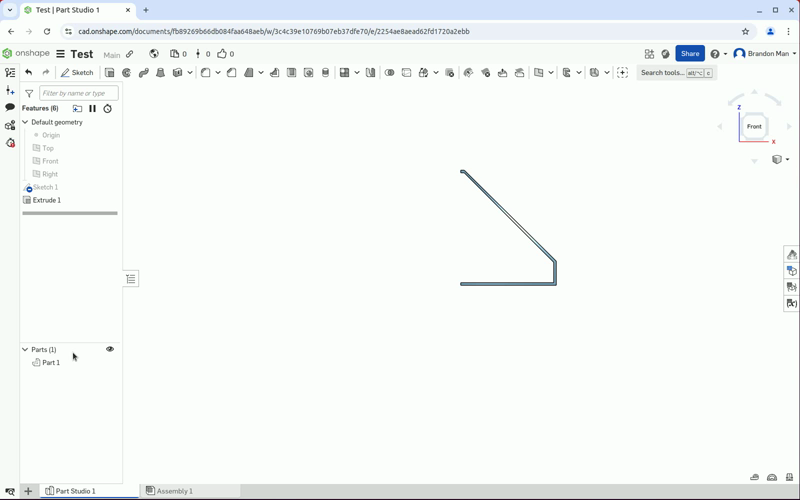
key(y)
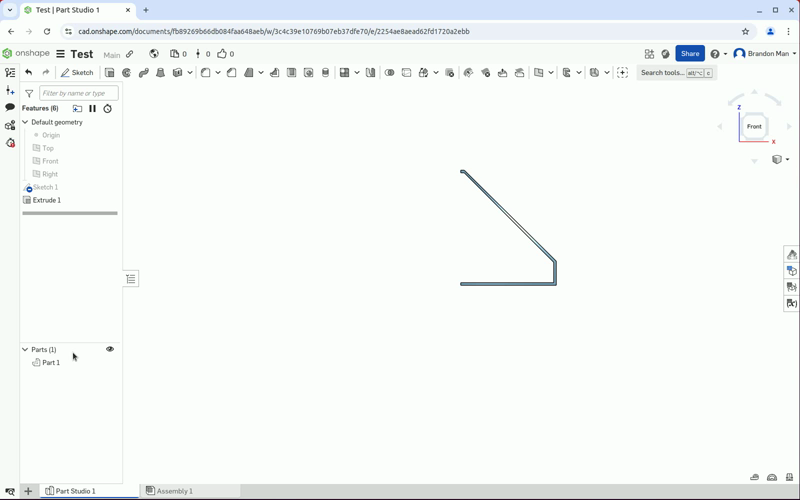
key(shift+p)
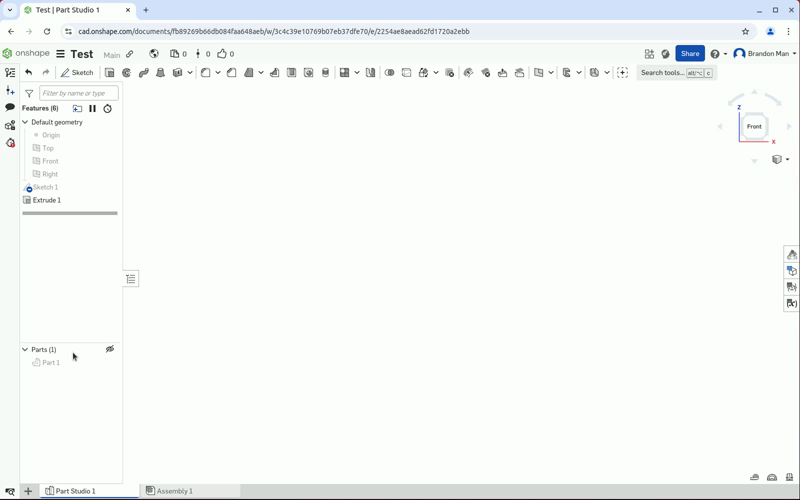
key(space)
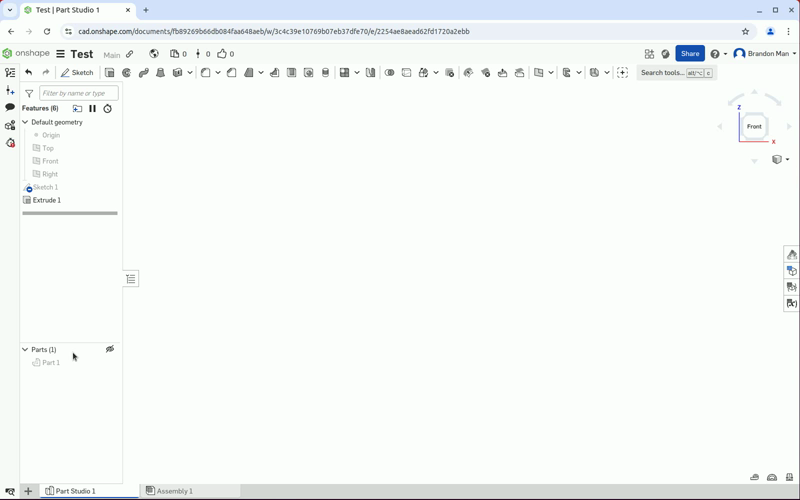
key_down(shift)
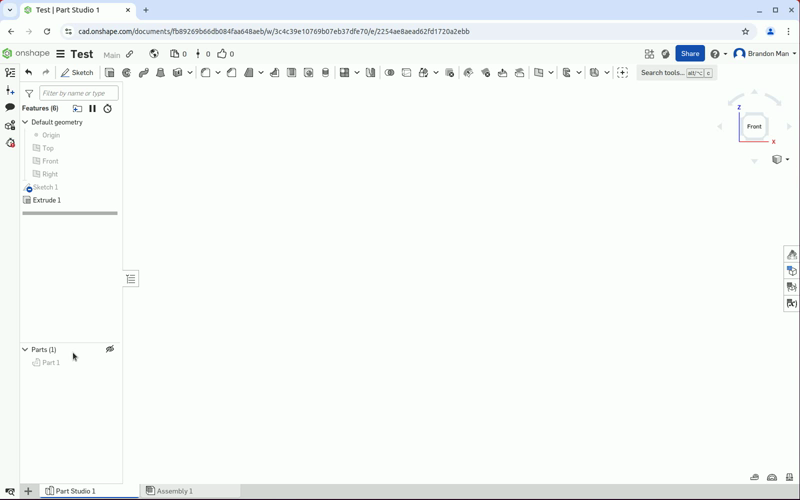
key(down)
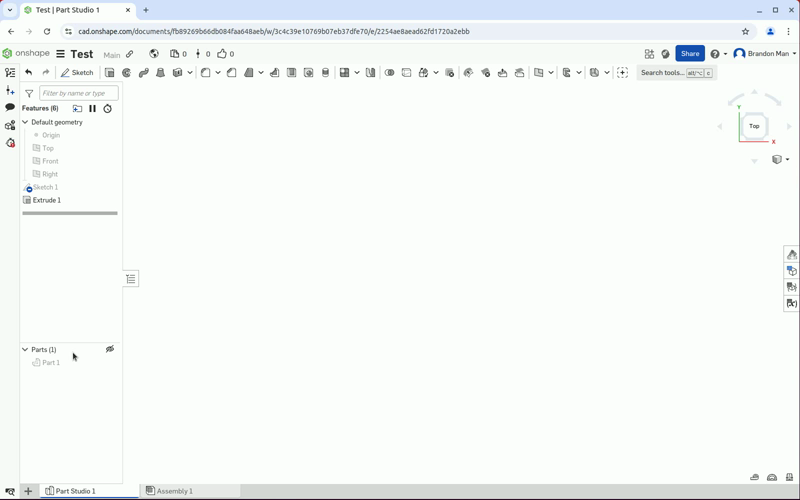
key_up(shift)
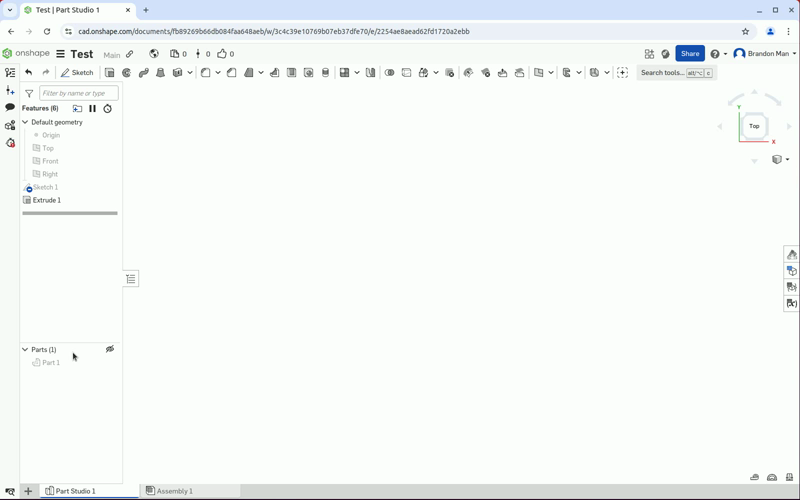
mouse_move(73, 352)
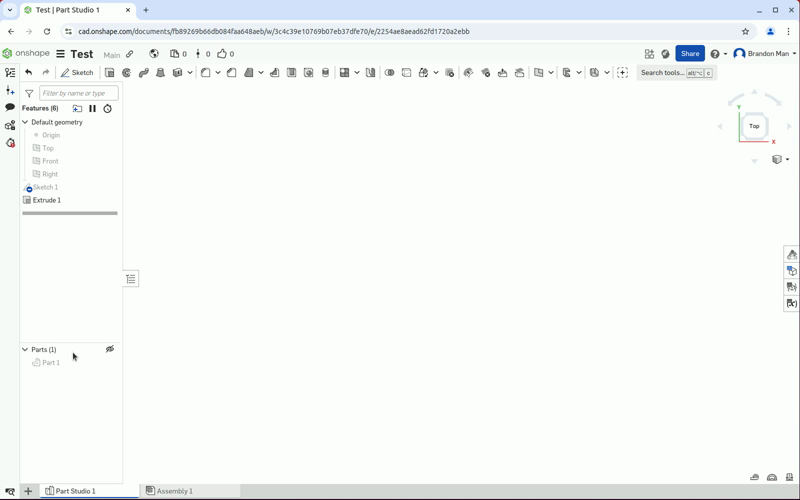
key(shift+y)
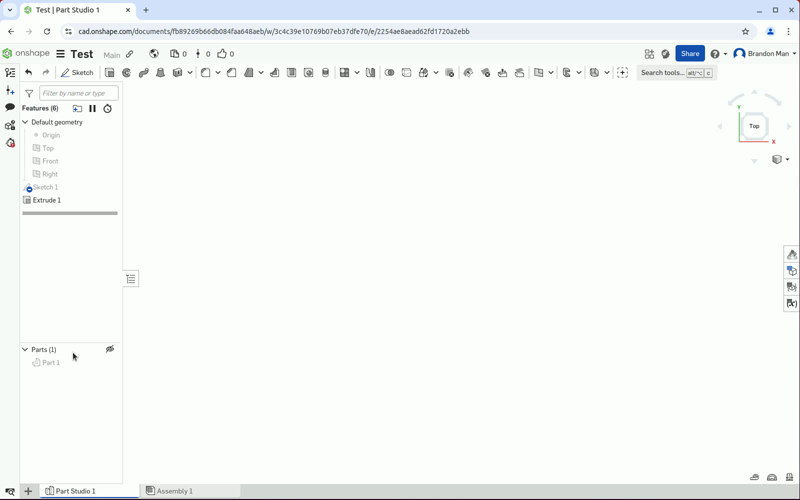
key(shift+s)
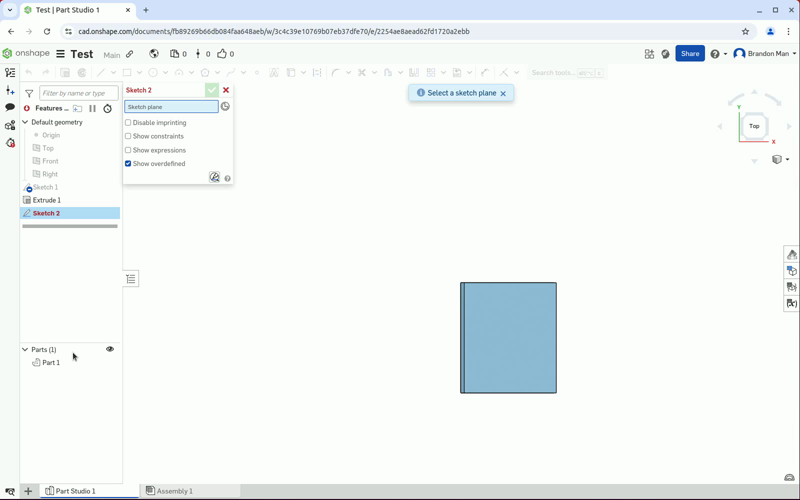
mouse_move(73, 150)
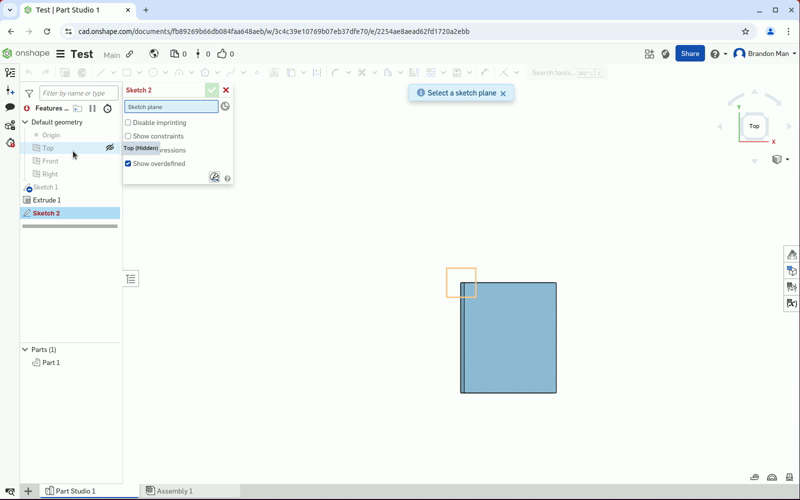
click(73, 150)
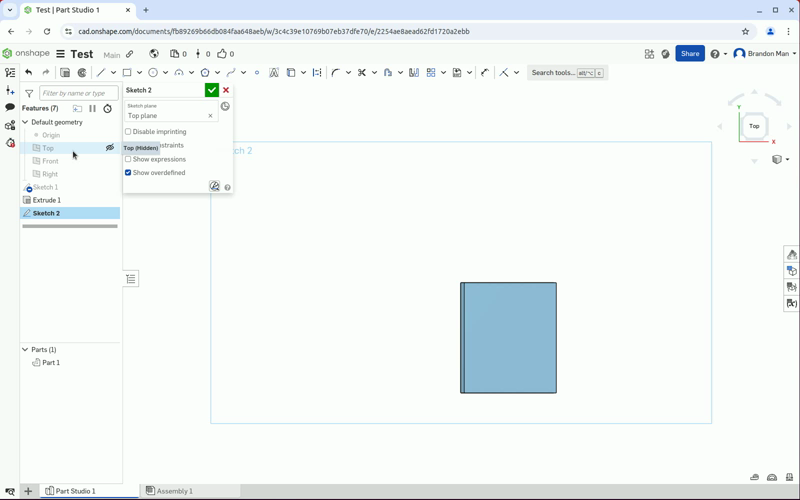
mouse_move(73, 352)
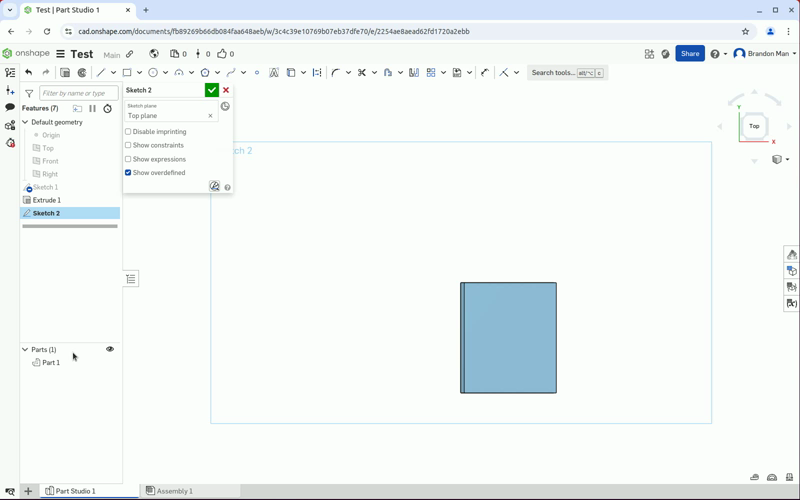
key(y)
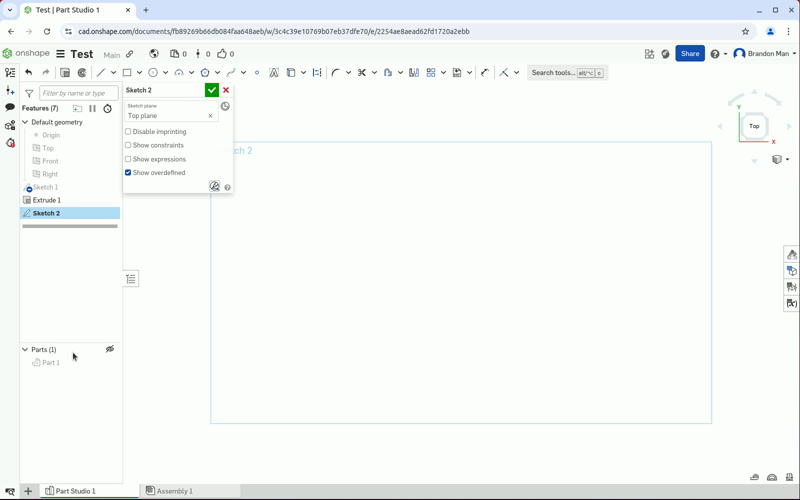
key(l)
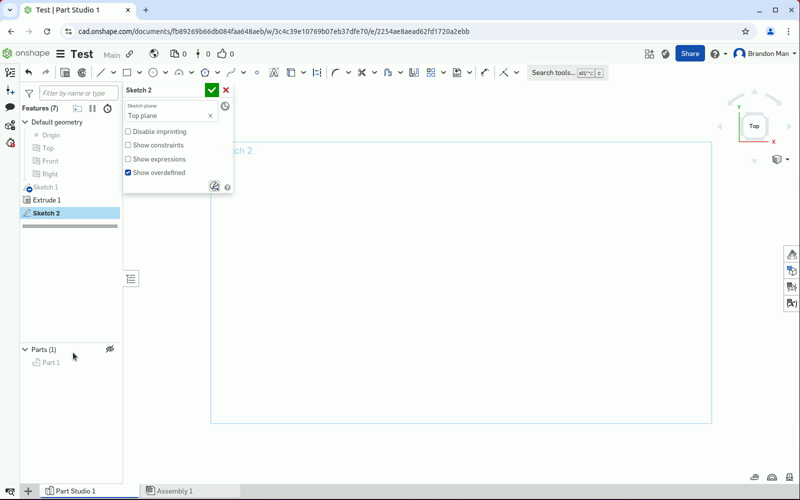
key_down(shift)
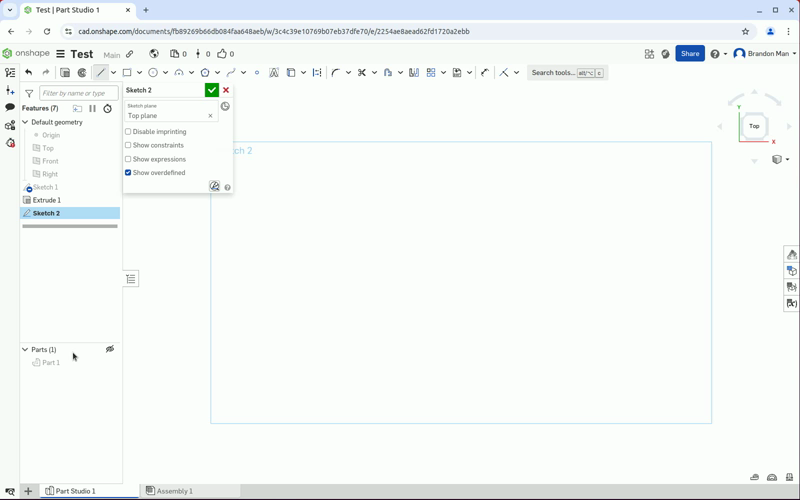
mouse_move(491, 352)
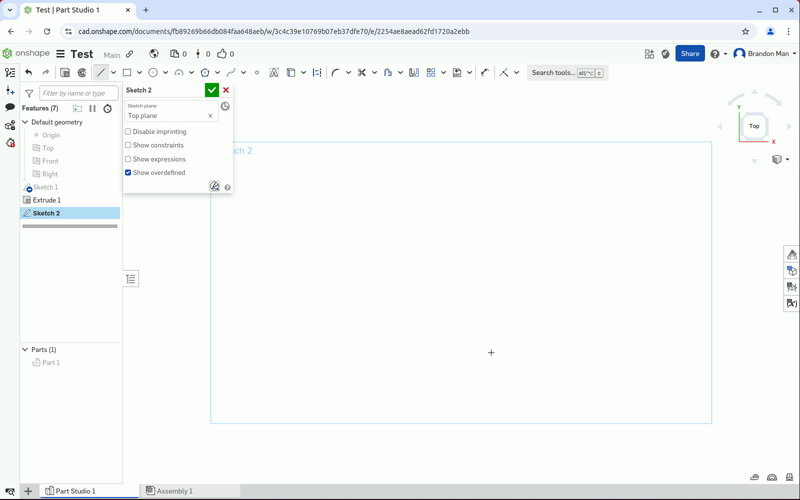
click(491, 352)
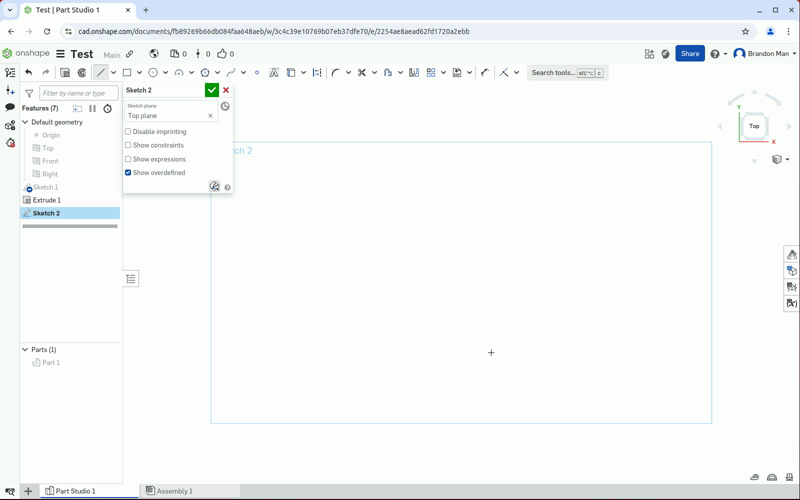
key_up(shift)
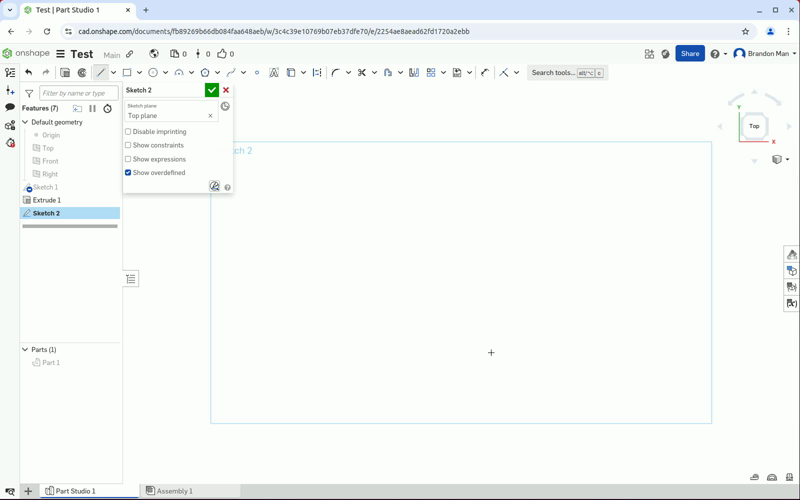
key_down(shift)
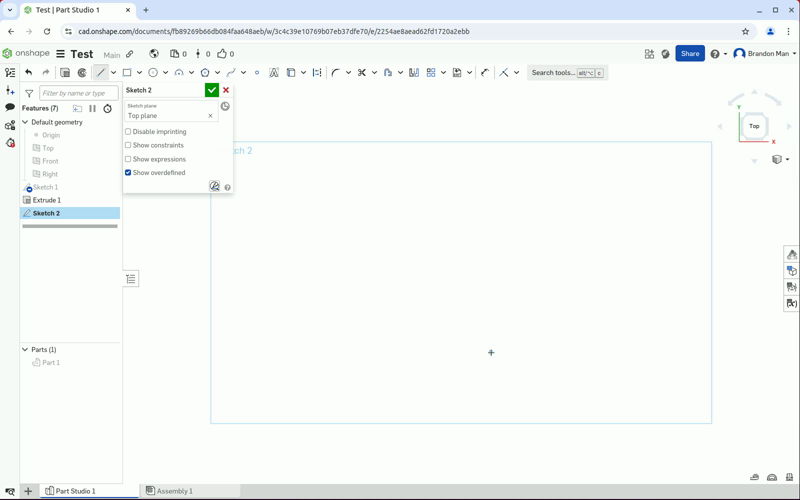
mouse_move(521, 352)
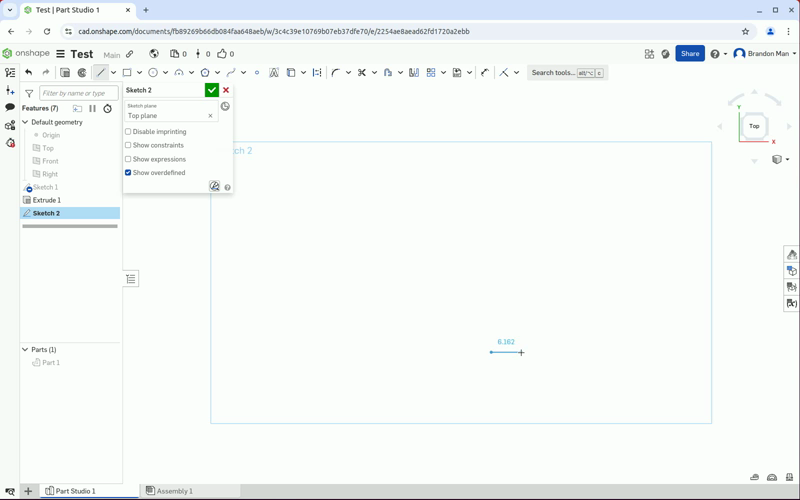
mouse_move(495, 352)
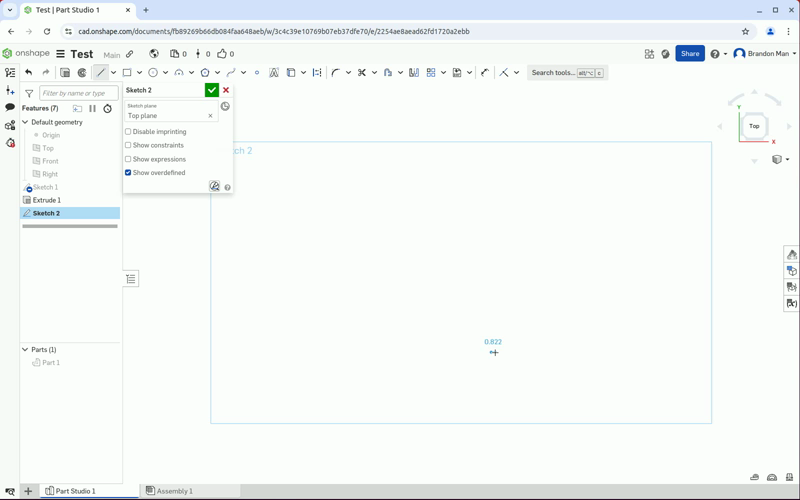
scroll(6)
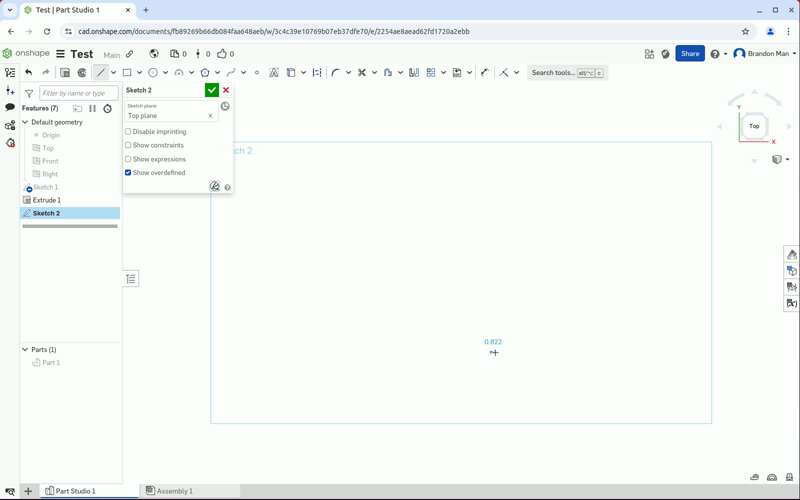
scroll(6)
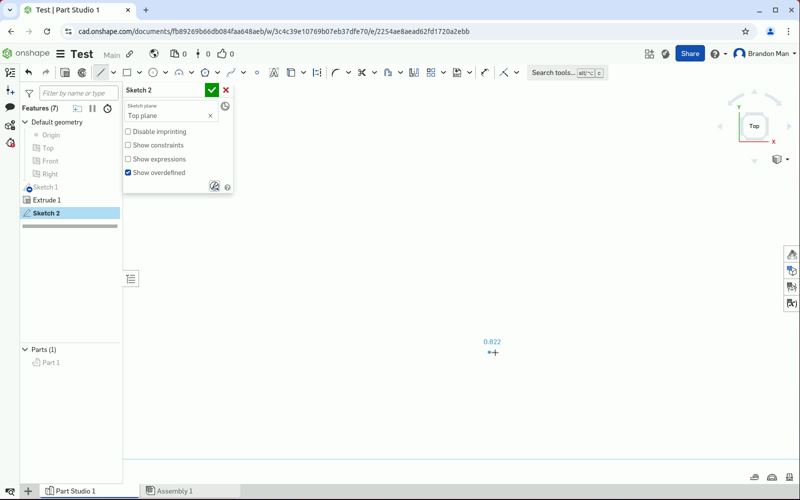
scroll(6)
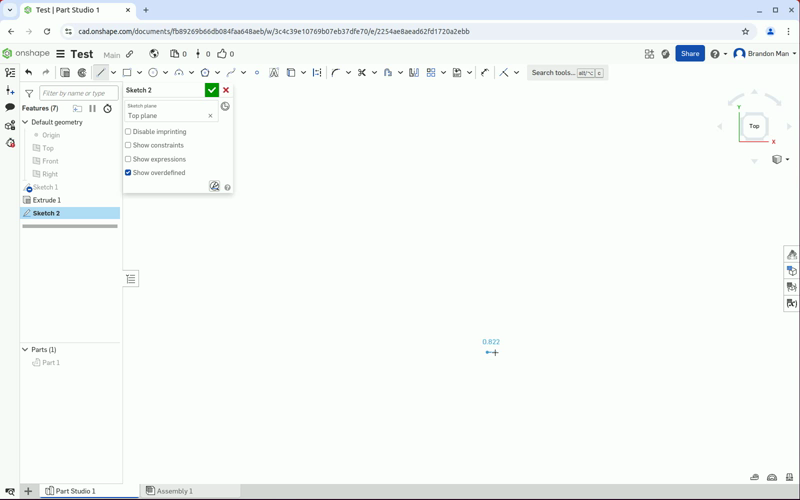
scroll(6)
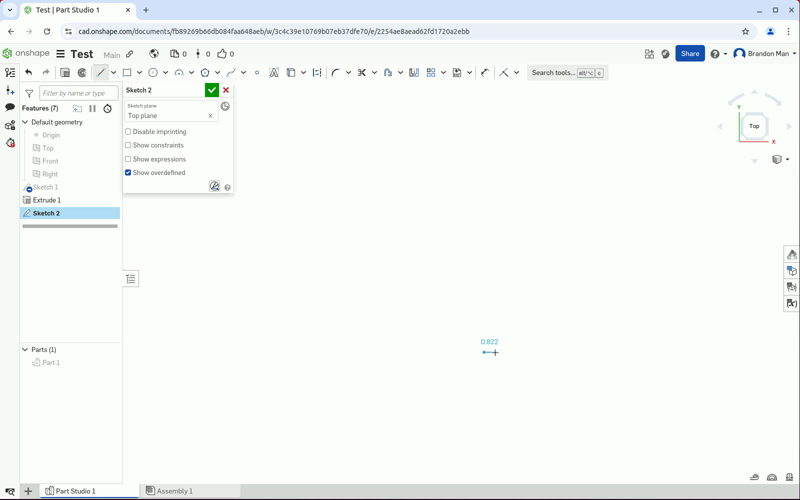
scroll(6)
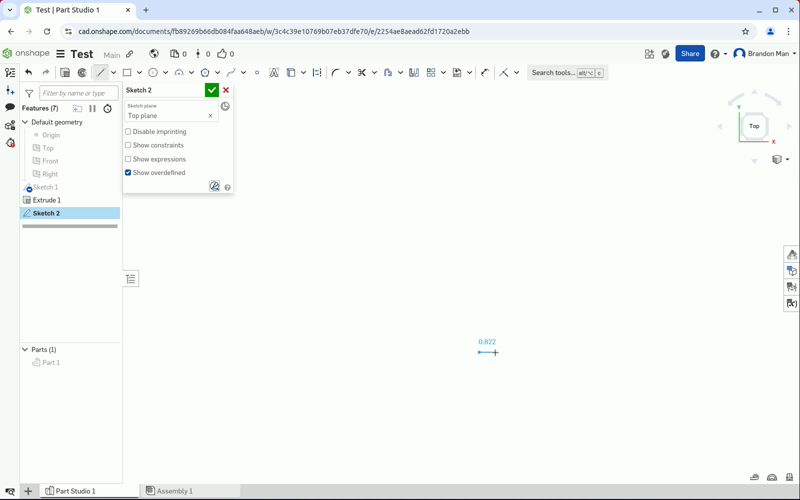
scroll(6)
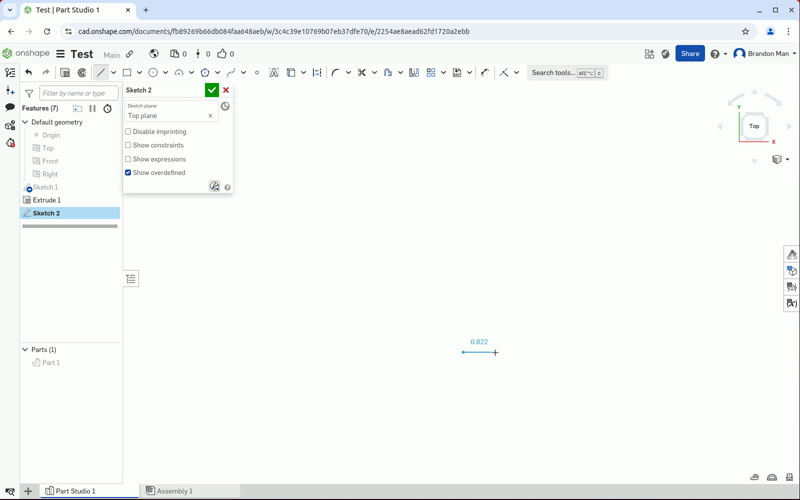
scroll(6)
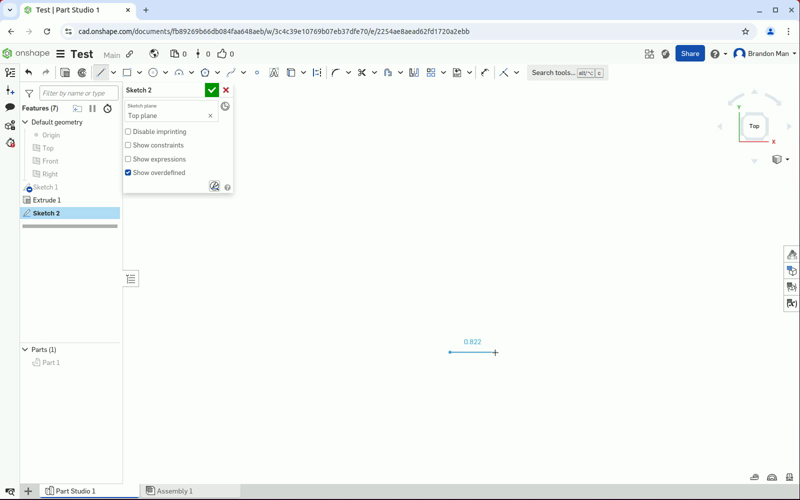
click(495, 352)
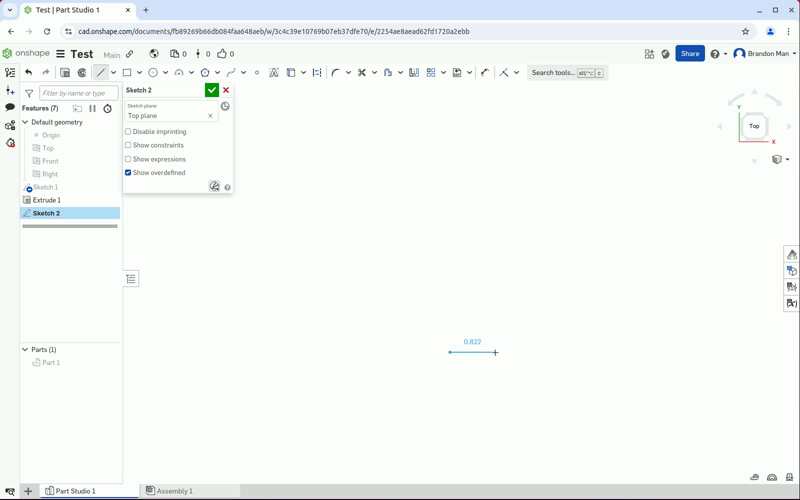
scroll(-6)
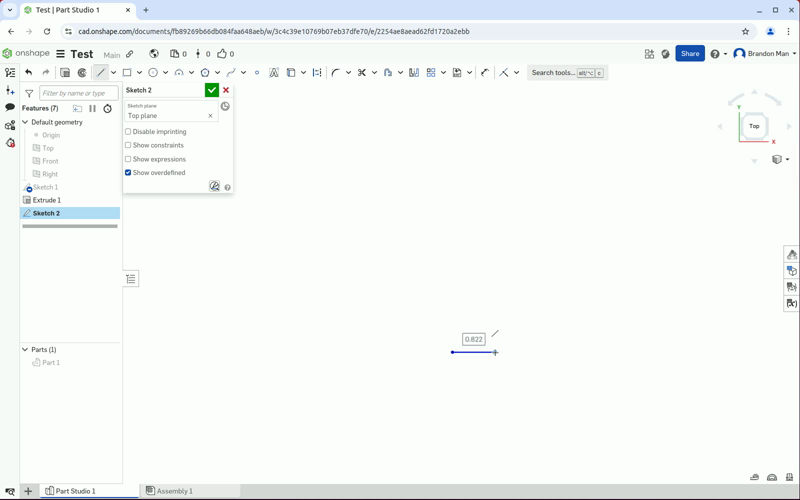
scroll(-6)
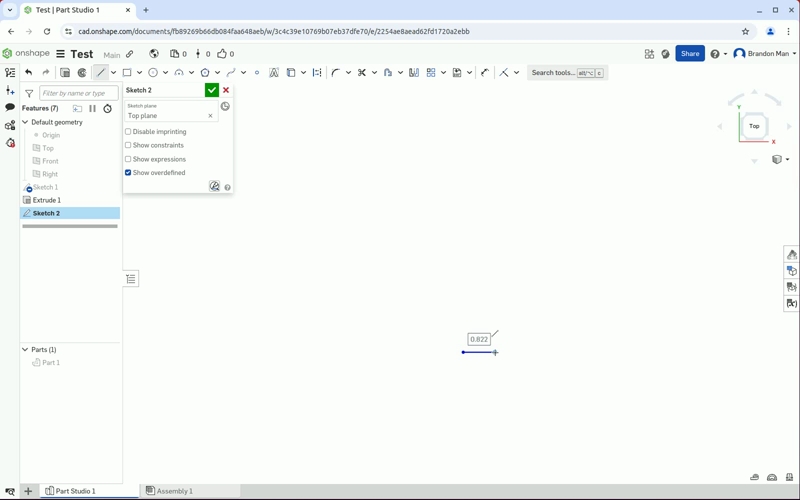
scroll(-6)
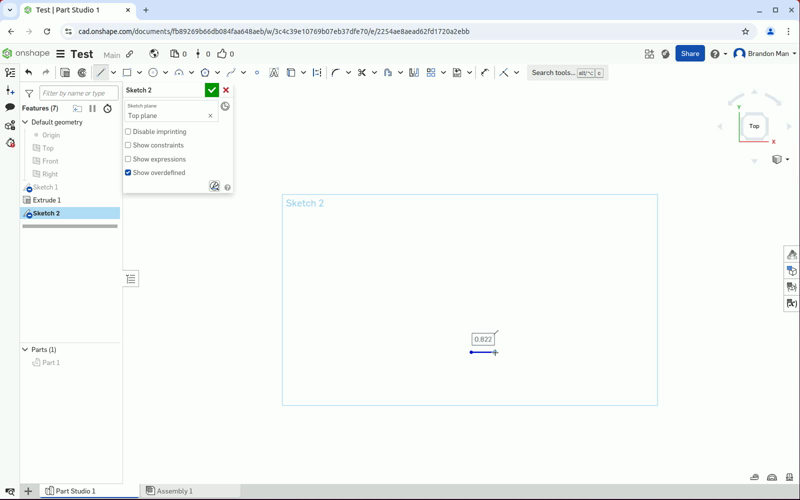
scroll(-6)
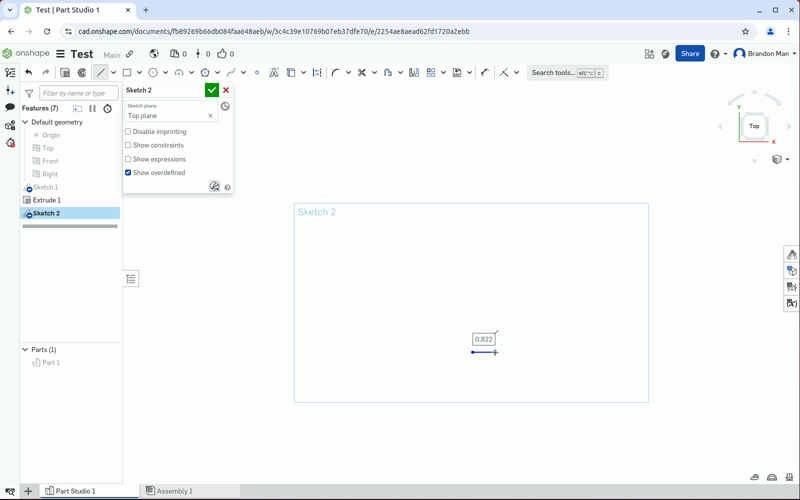
scroll(-6)
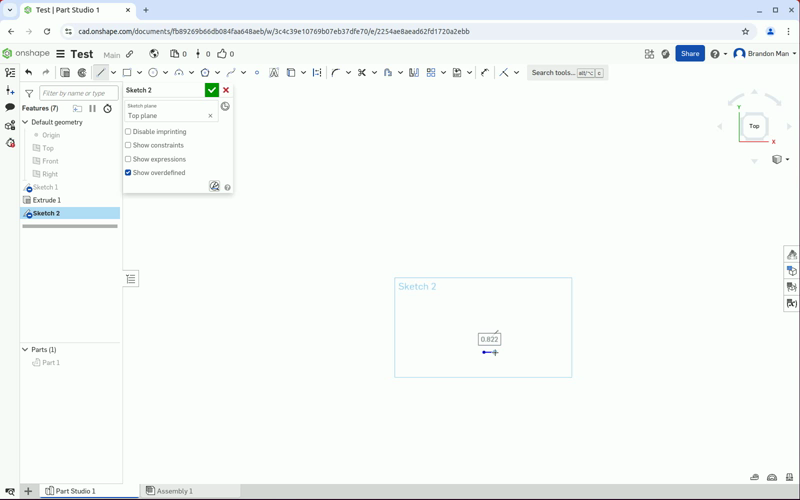
scroll(-6)
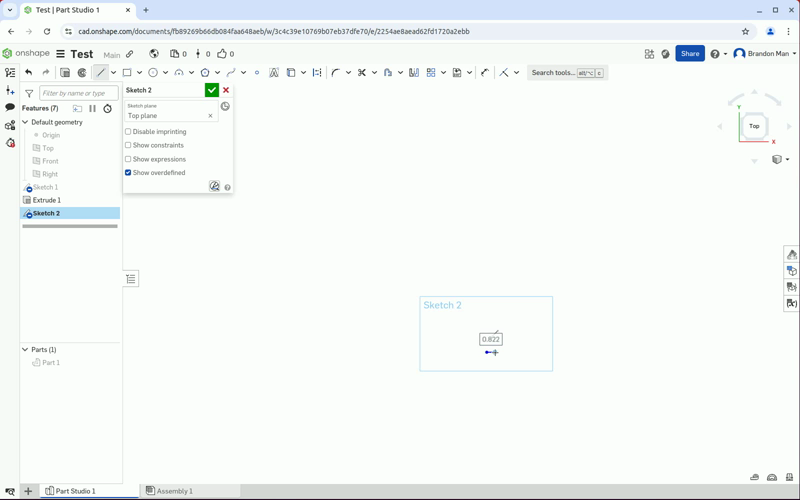
scroll(-6)
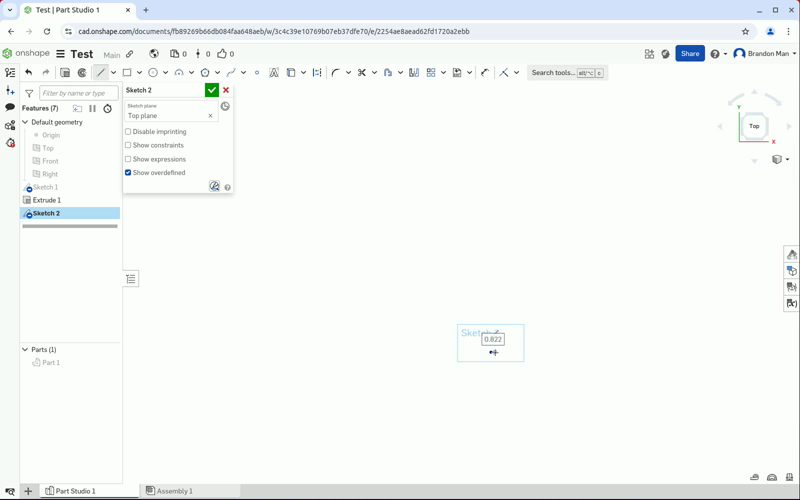
key_up(shift)
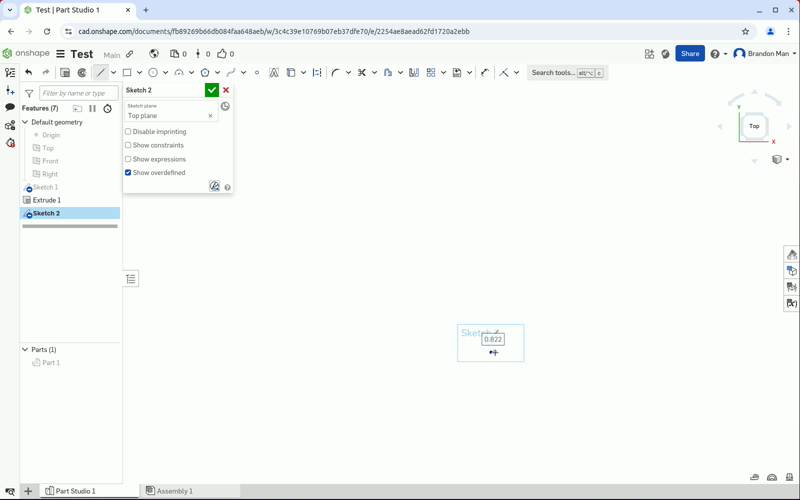
key_down(shift)
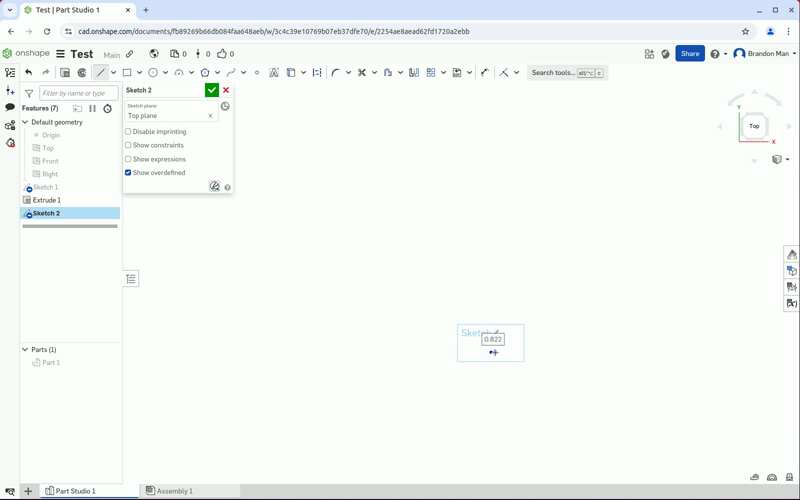
mouse_move(495, 282)
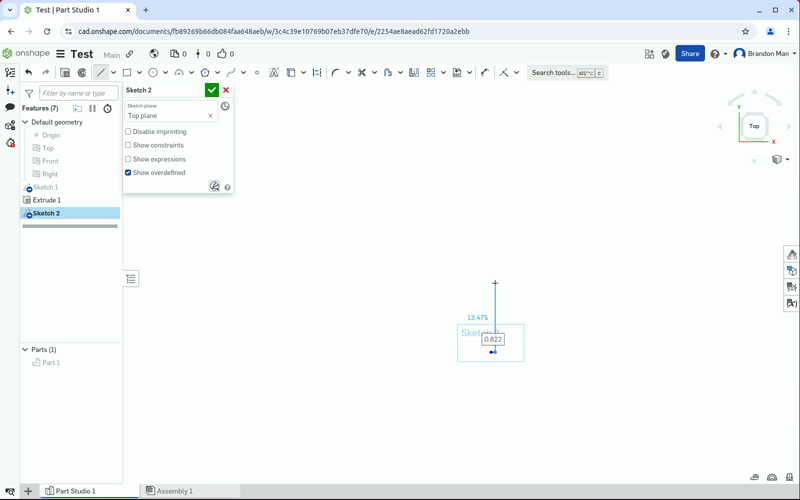
click(495, 282)
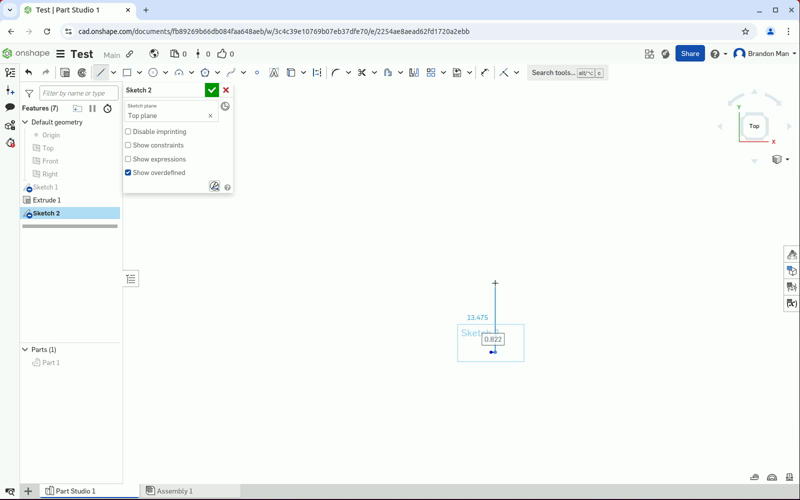
key_up(shift)
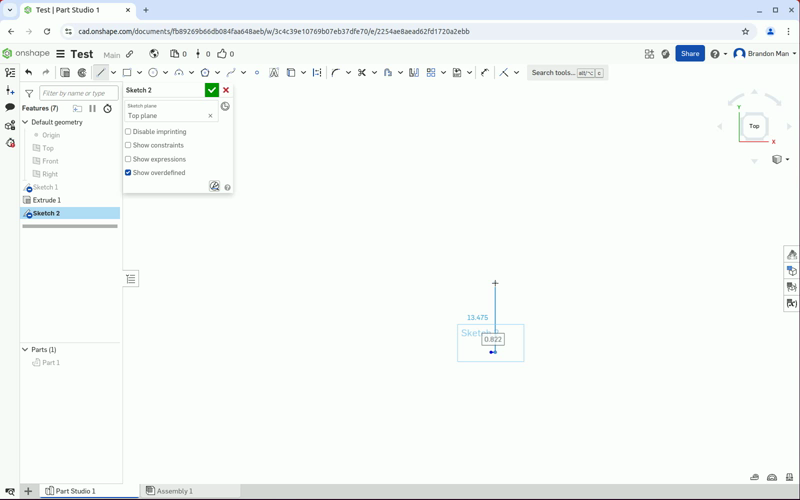
key_down(shift)
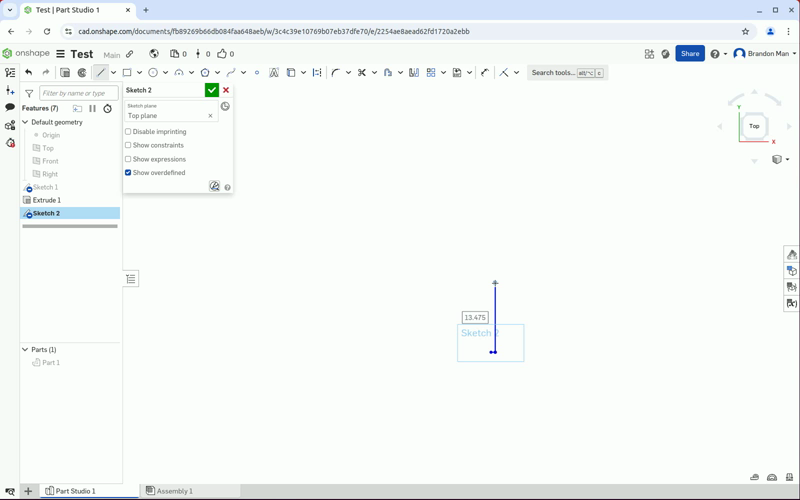
mouse_move(525, 282)
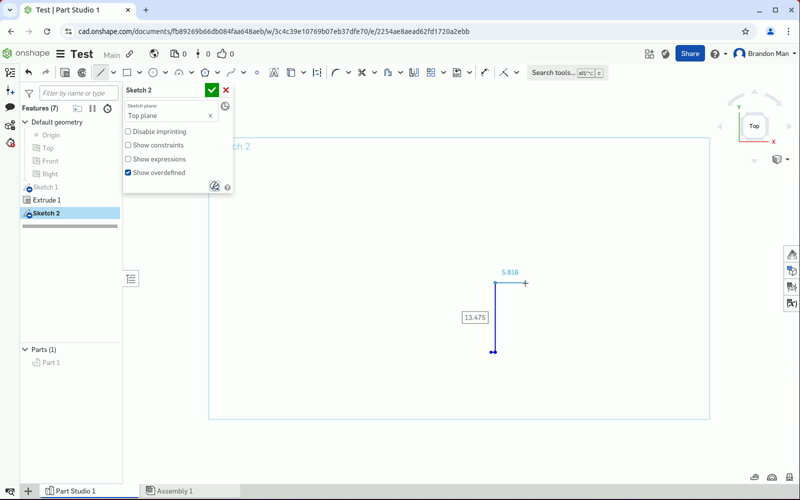
mouse_move(491, 282)
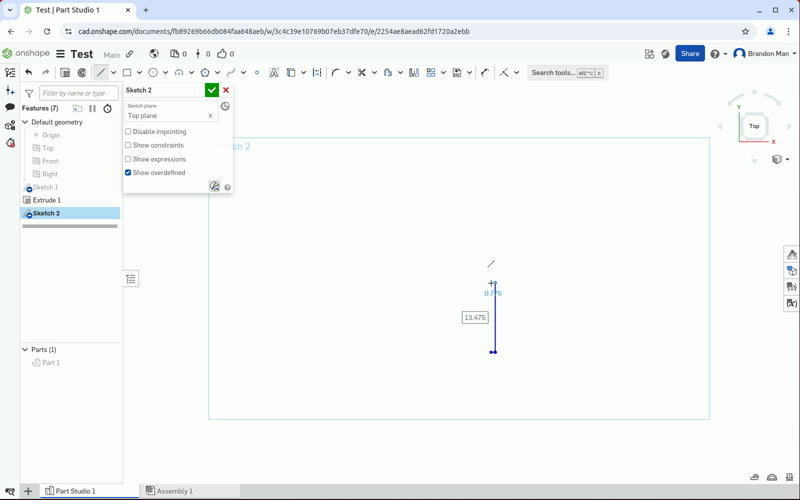
scroll(6)
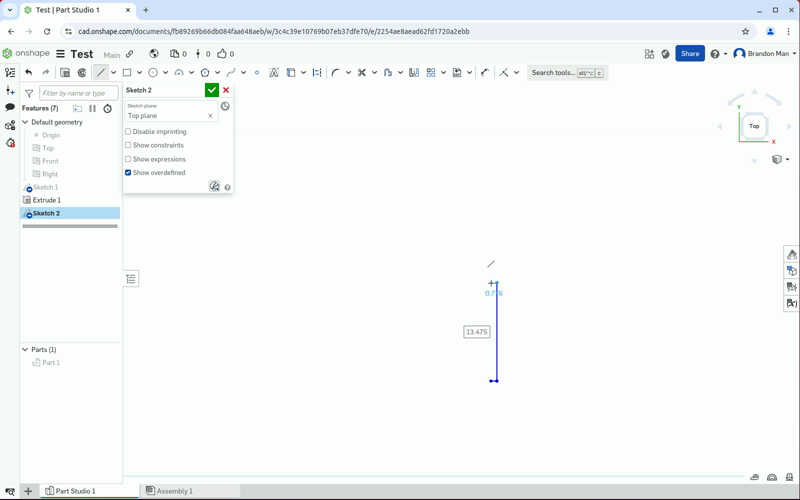
scroll(6)
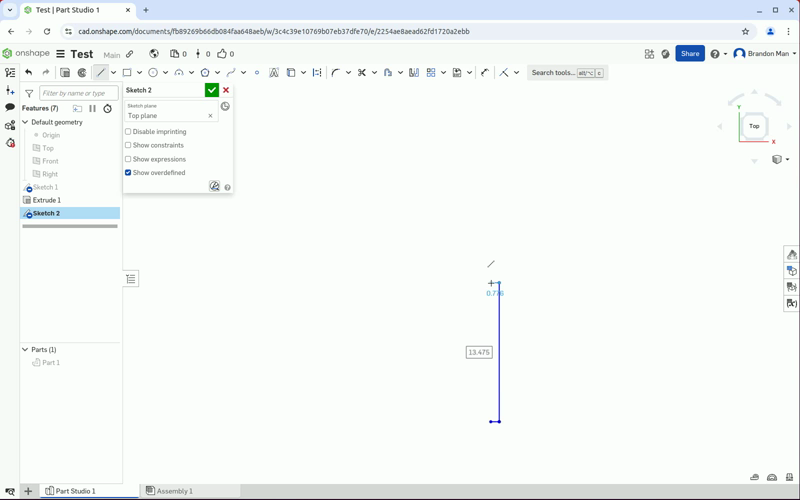
scroll(6)
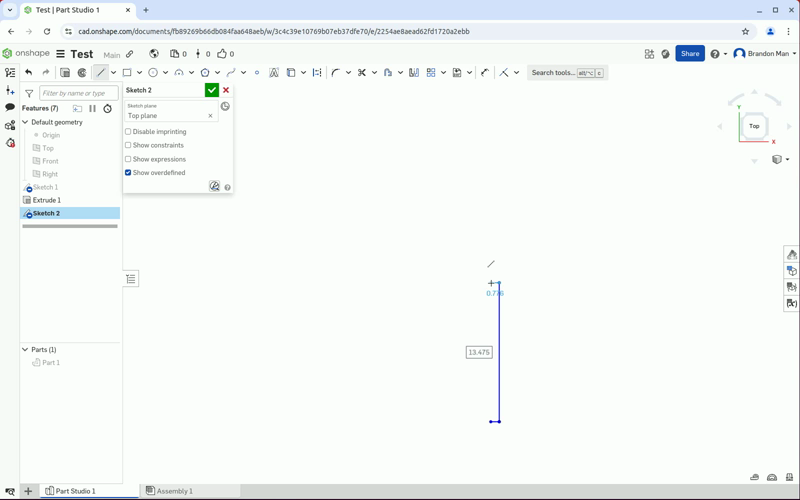
scroll(6)
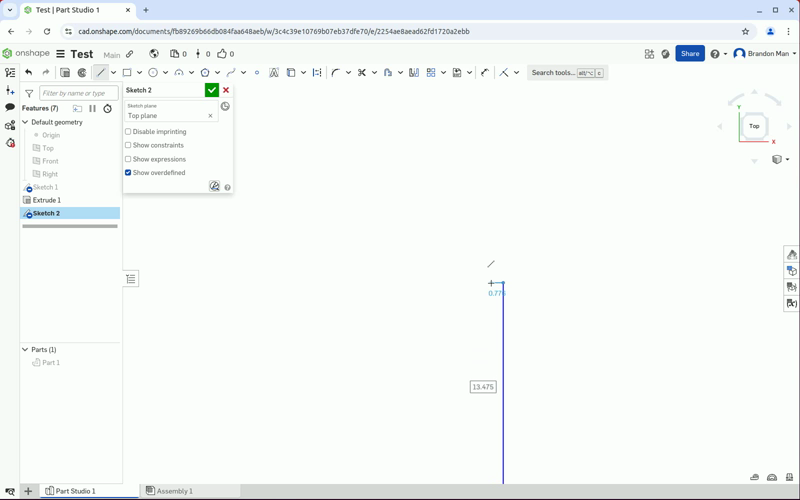
scroll(6)
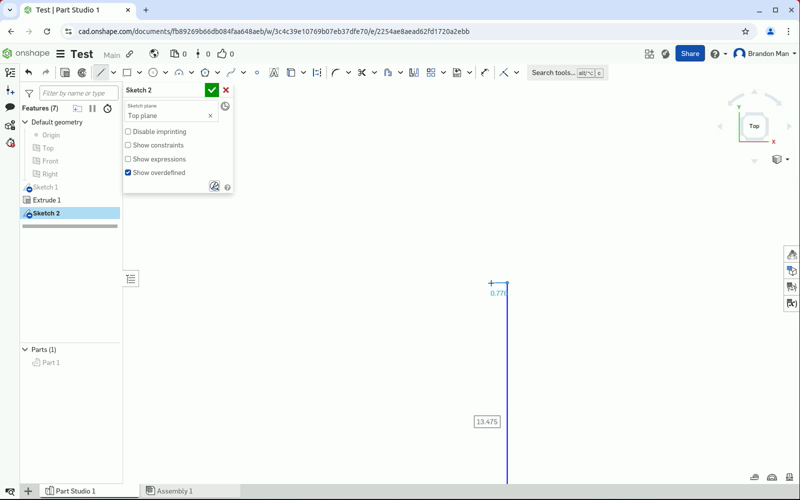
scroll(6)
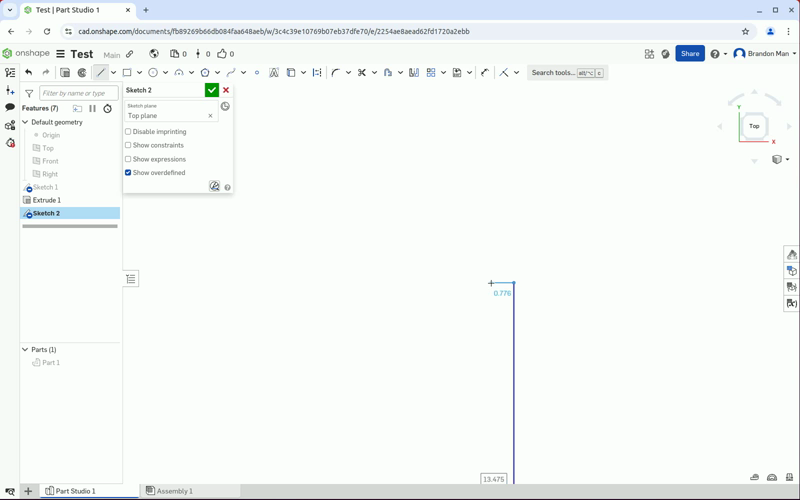
scroll(6)
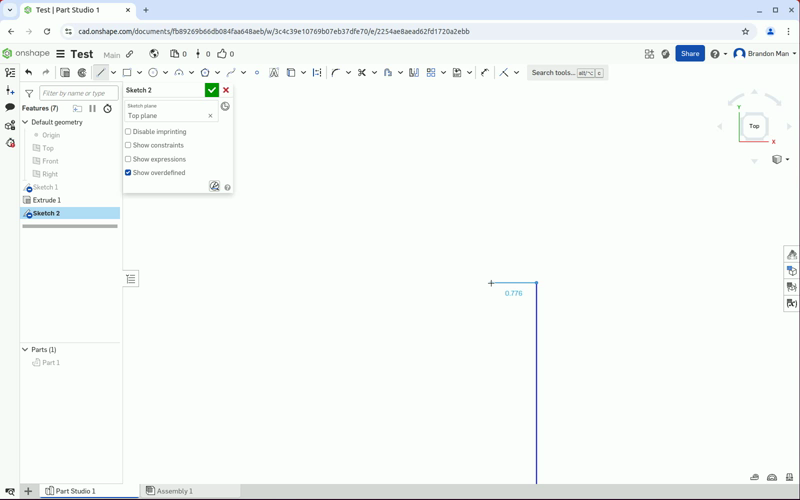
click(491, 282)
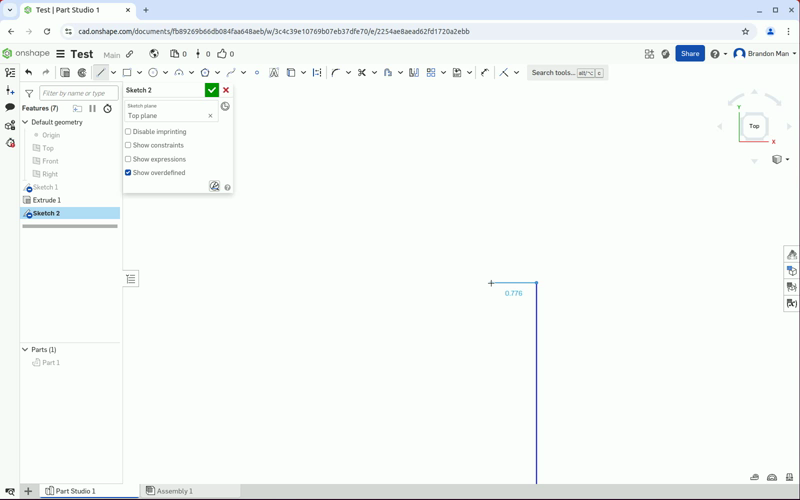
scroll(-6)
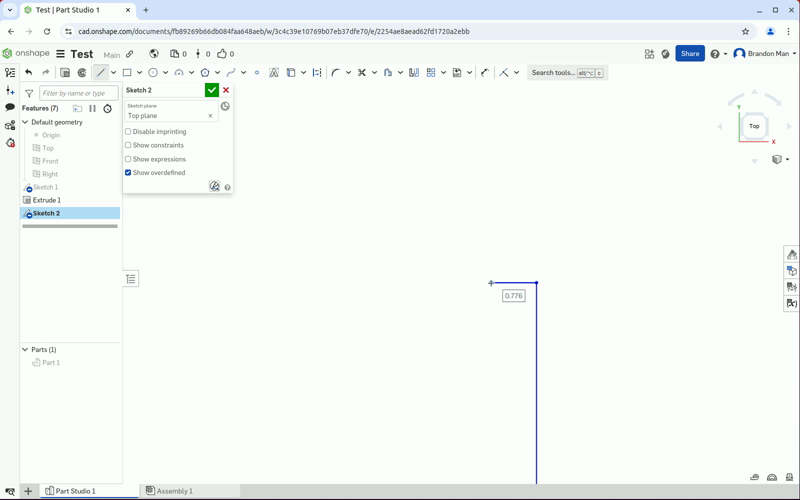
scroll(-6)
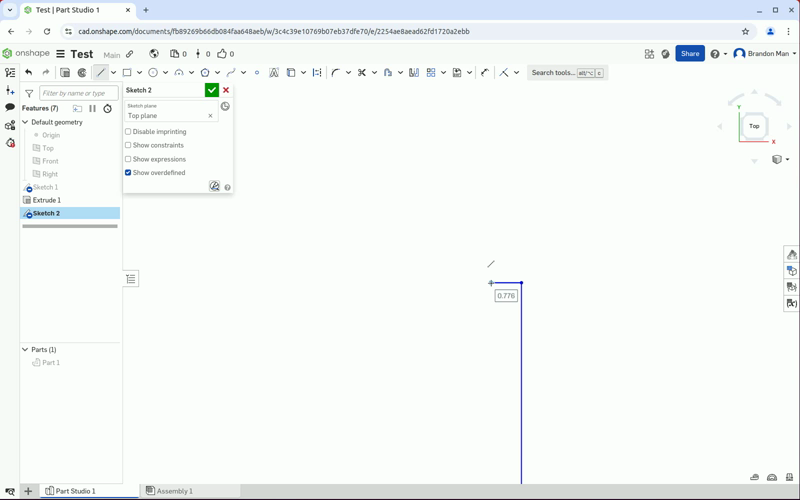
scroll(-6)
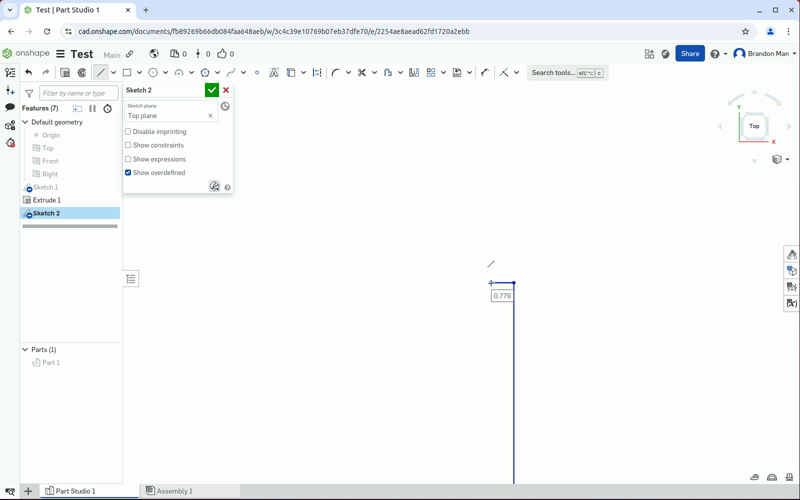
scroll(-6)
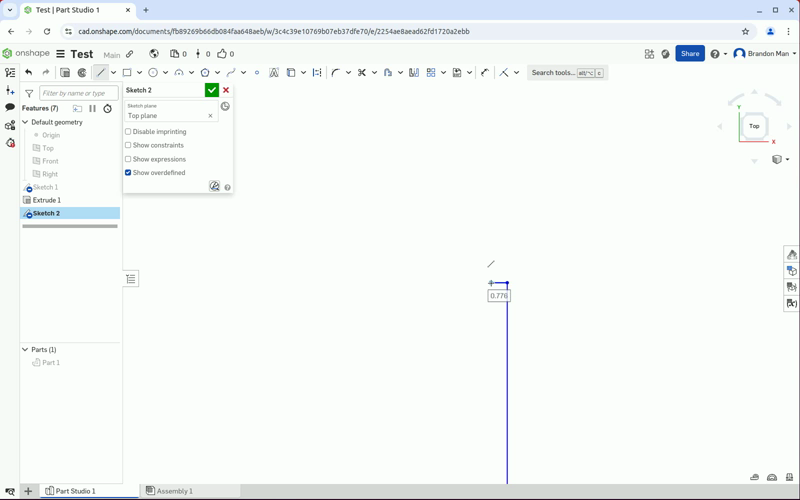
scroll(-6)
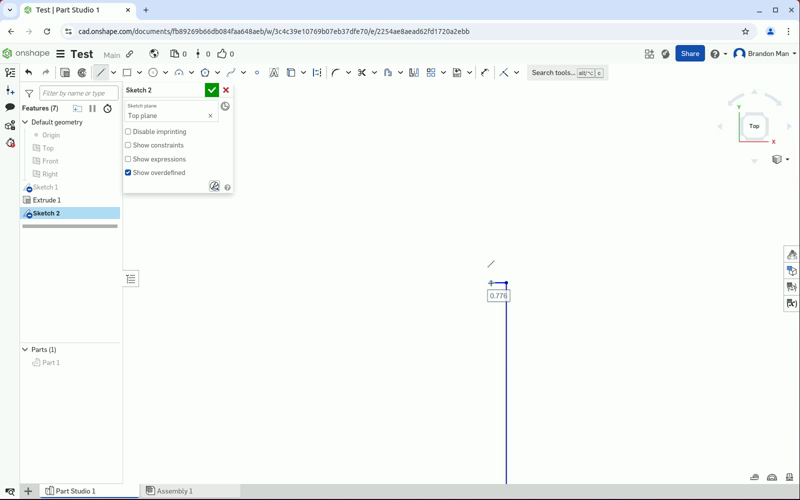
scroll(-6)
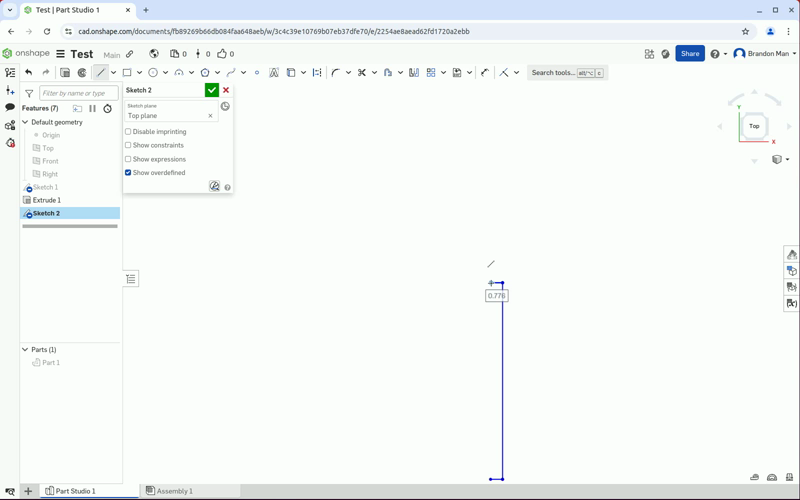
scroll(-6)
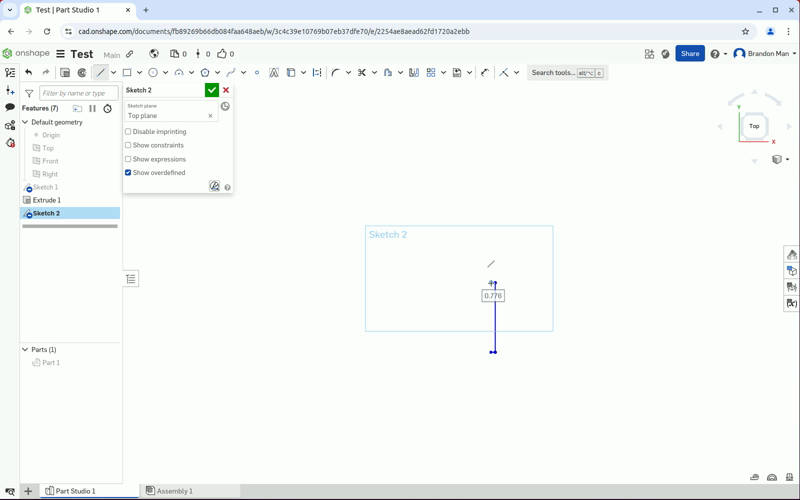
key_up(shift)
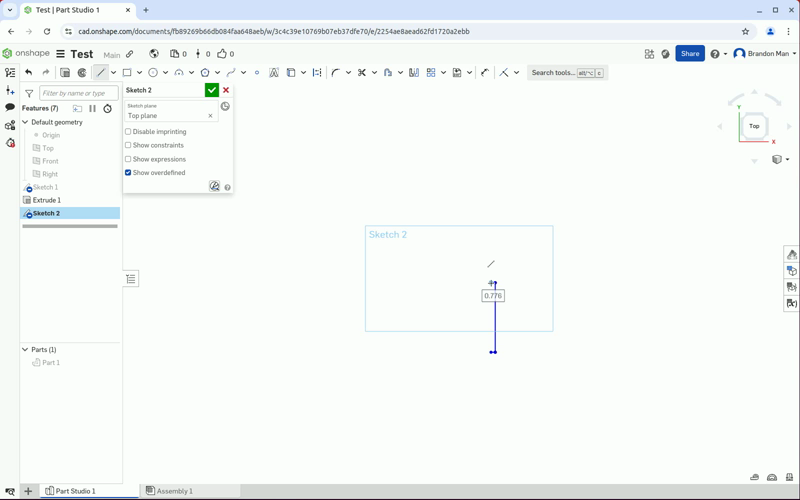
key_down(shift)
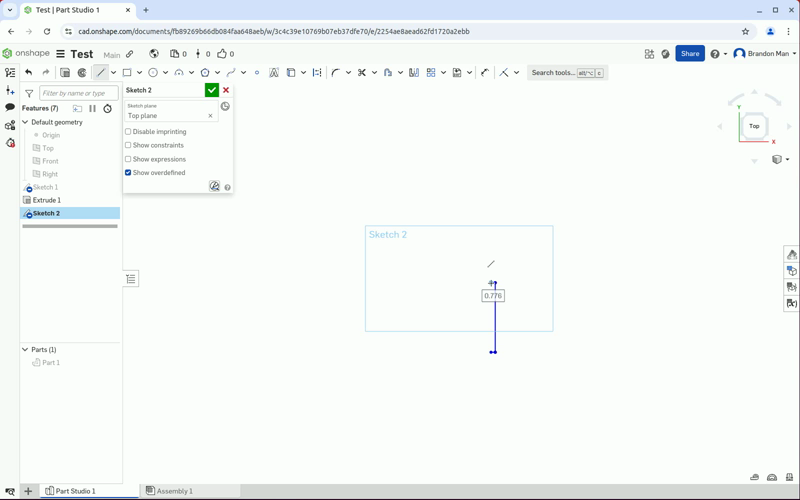
mouse_move(491, 352)
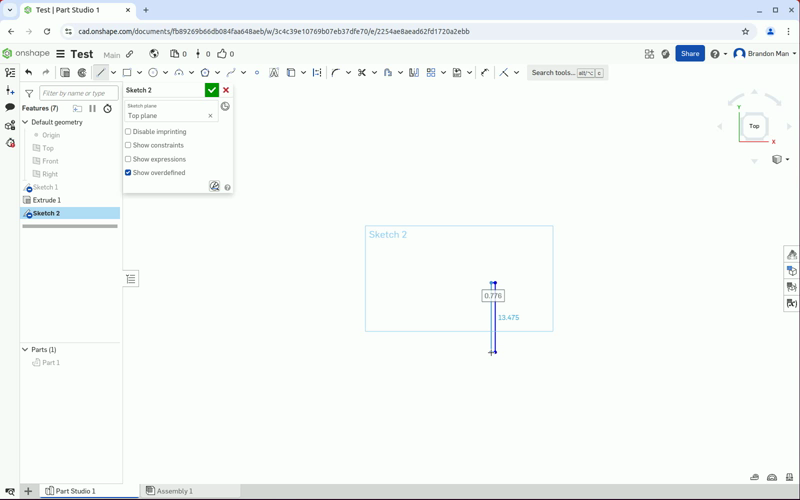
scroll(6)
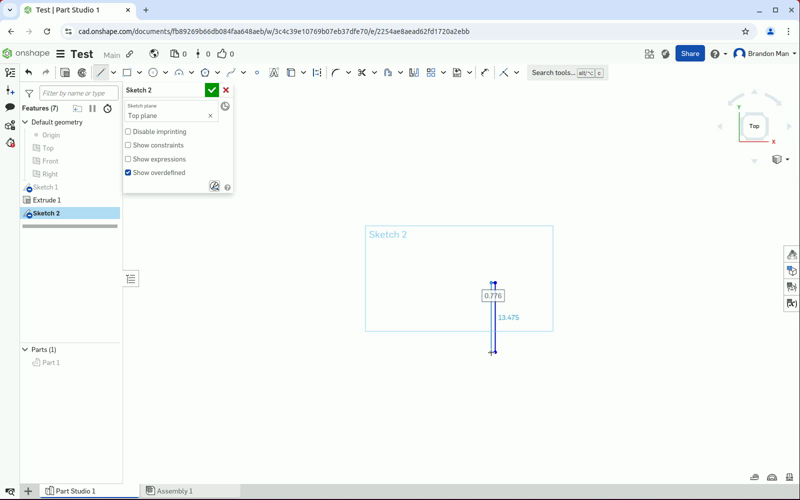
scroll(6)
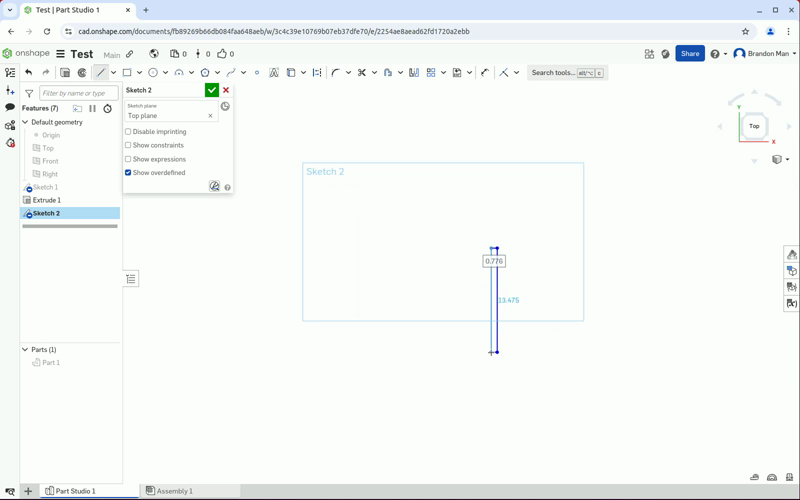
scroll(6)
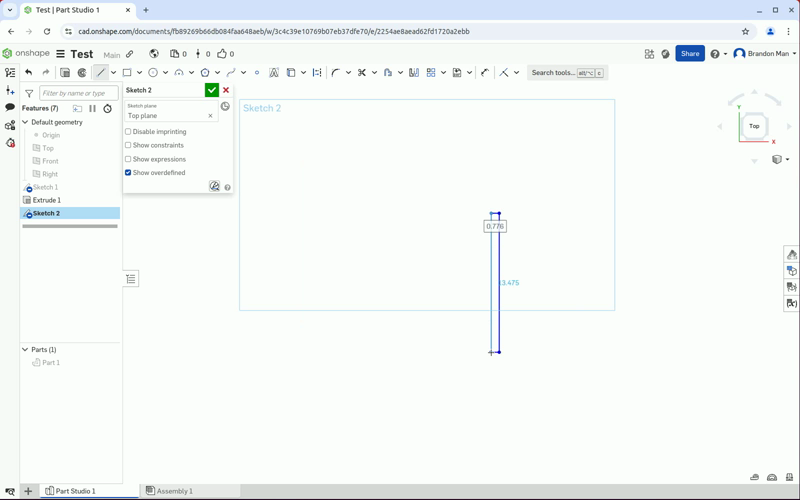
scroll(6)
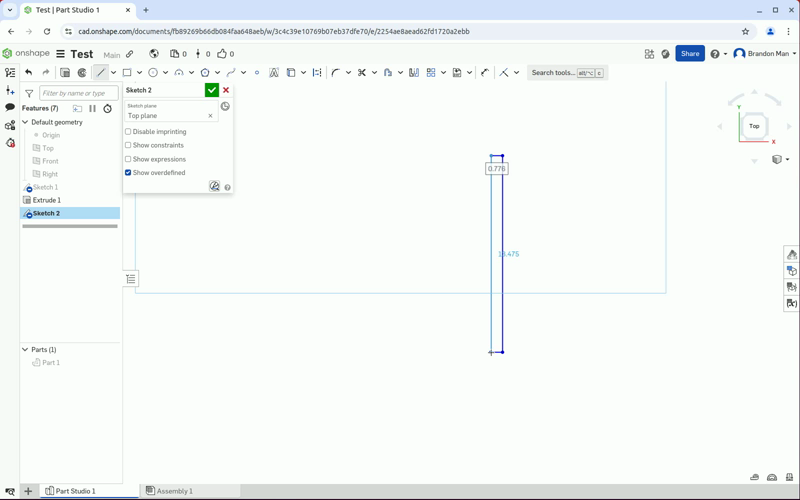
scroll(6)
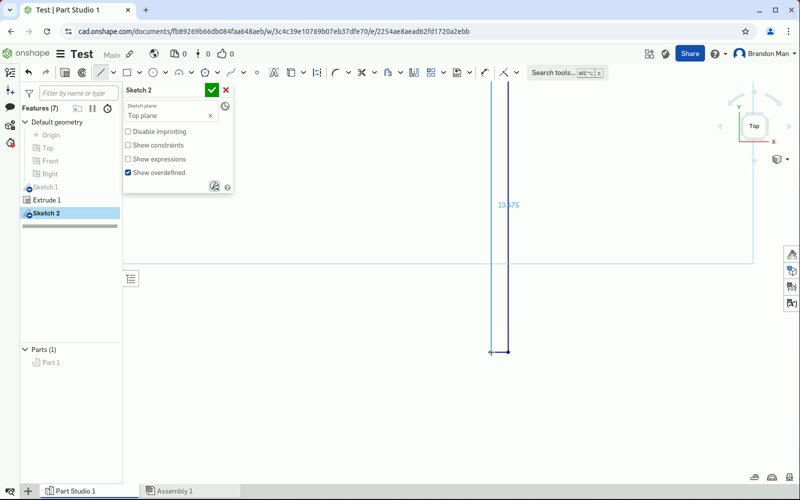
scroll(6)
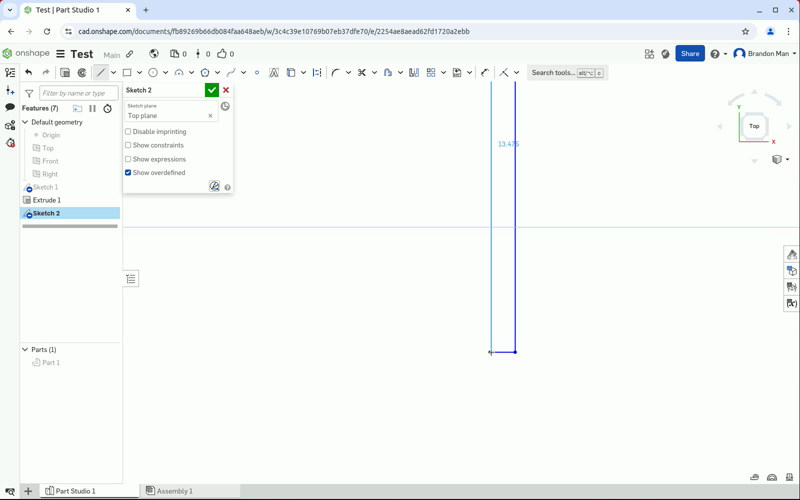
scroll(6)
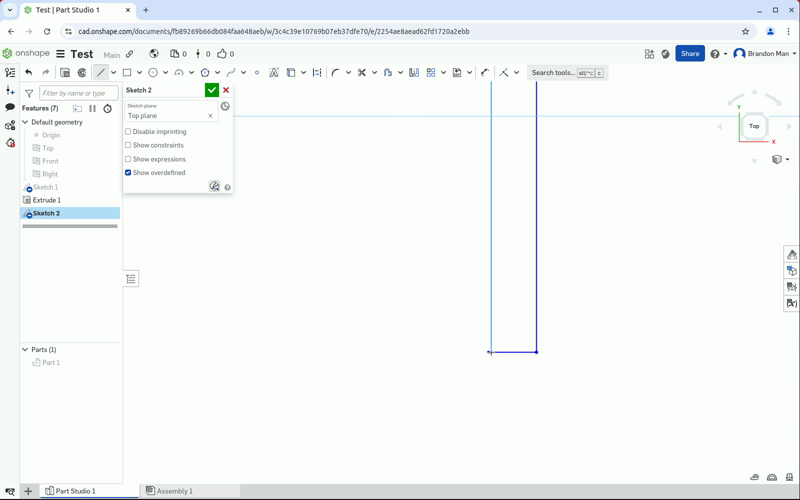
key_up(shift)
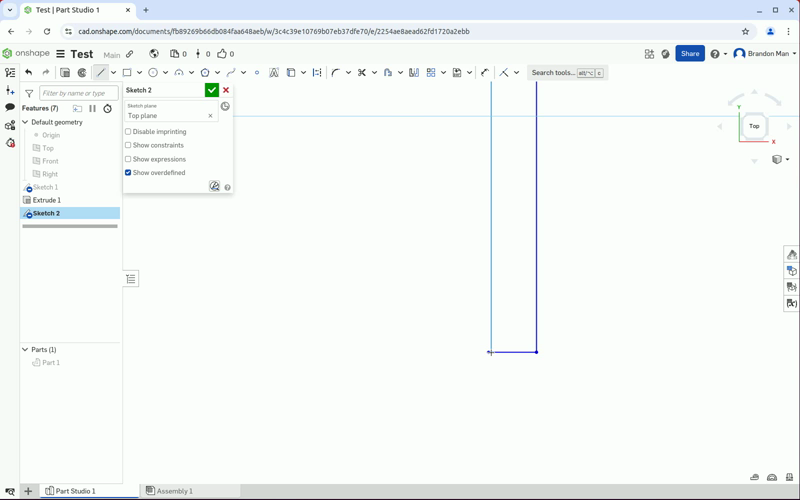
click(491, 352)
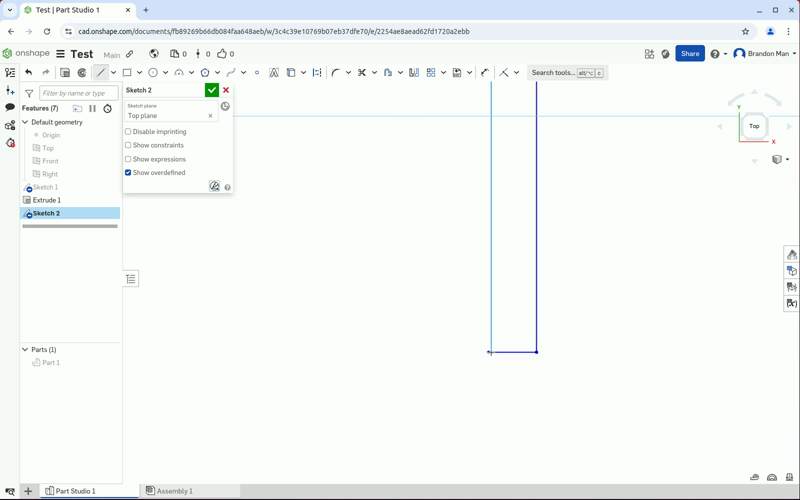
scroll(-6)
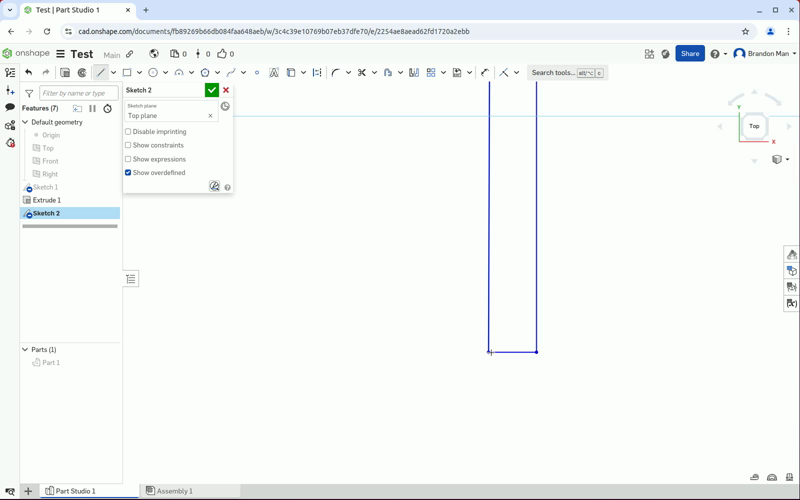
scroll(-6)
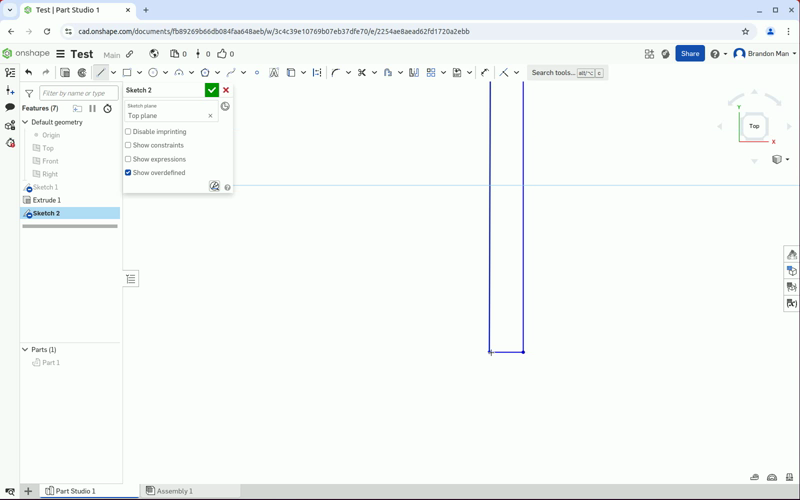
scroll(-6)
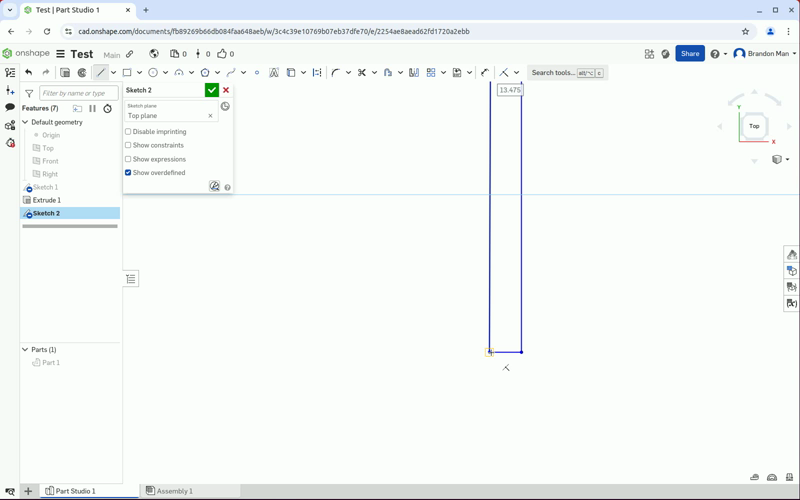
scroll(-6)
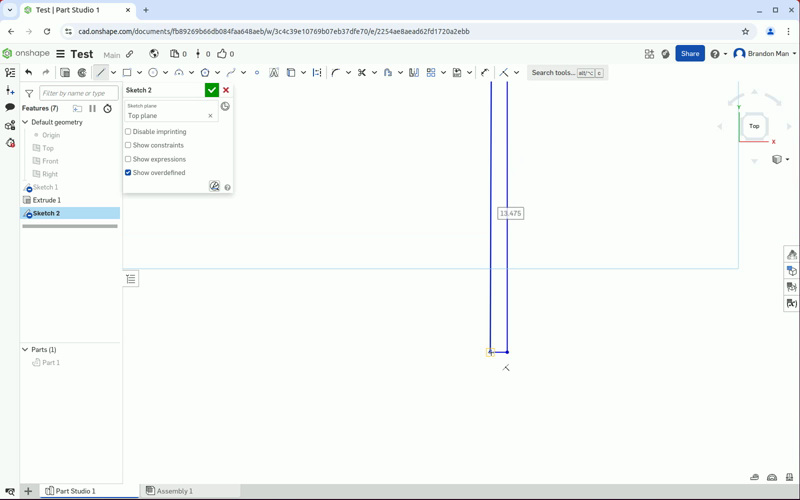
scroll(-6)
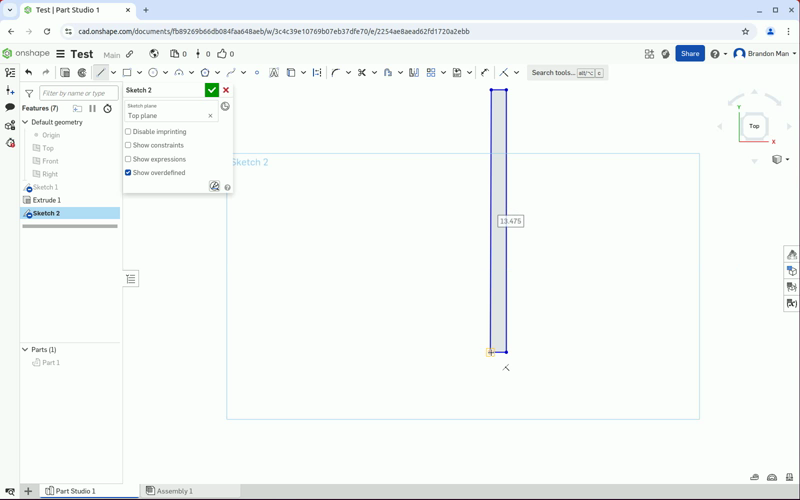
scroll(-6)
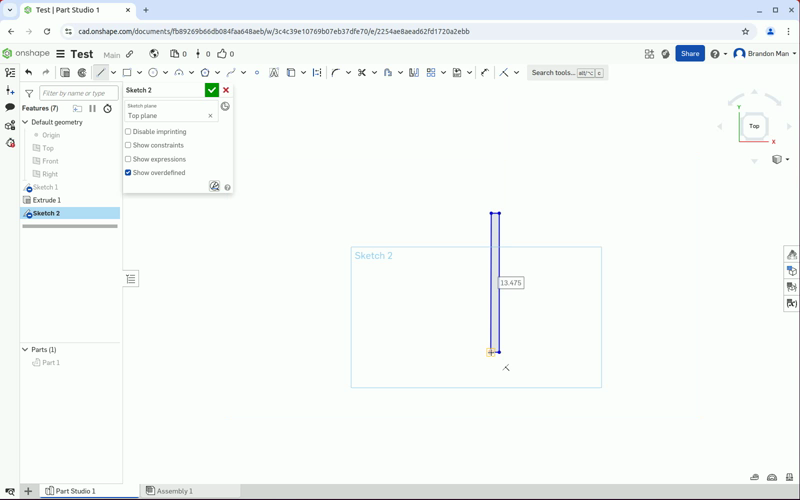
scroll(-6)
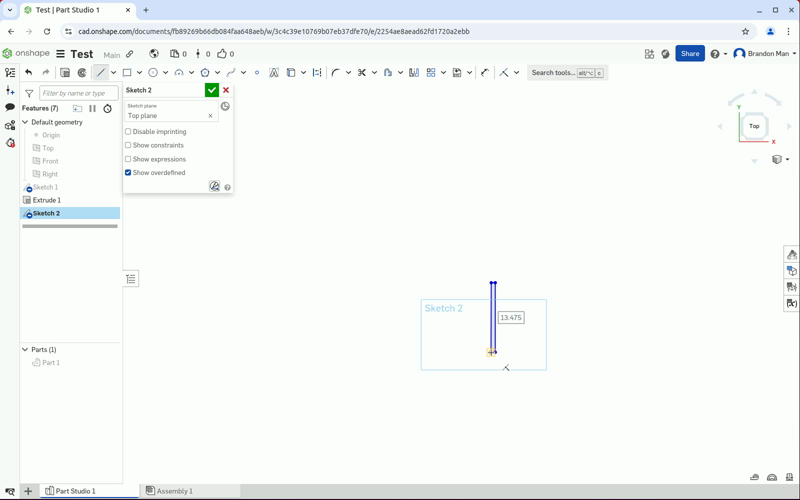
key(esc)
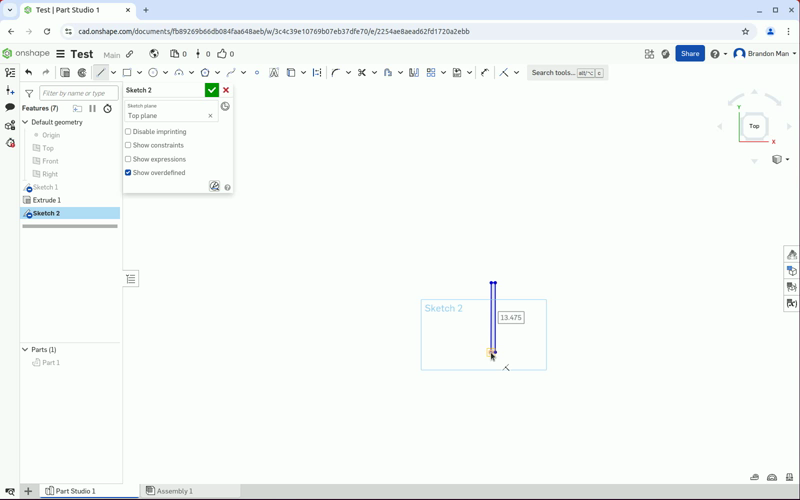
mouse_move(492, 313)
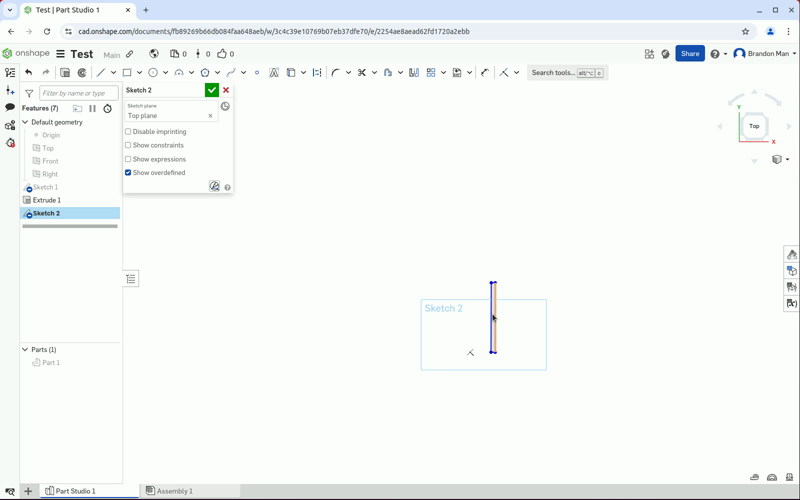
scroll(6)
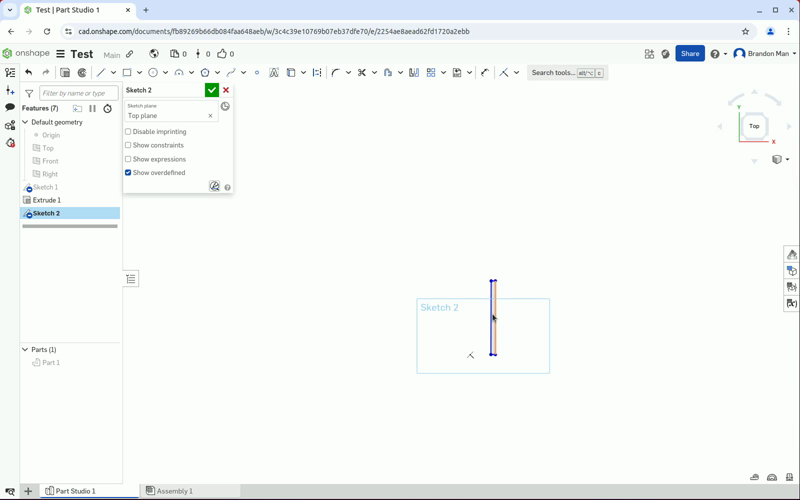
scroll(6)
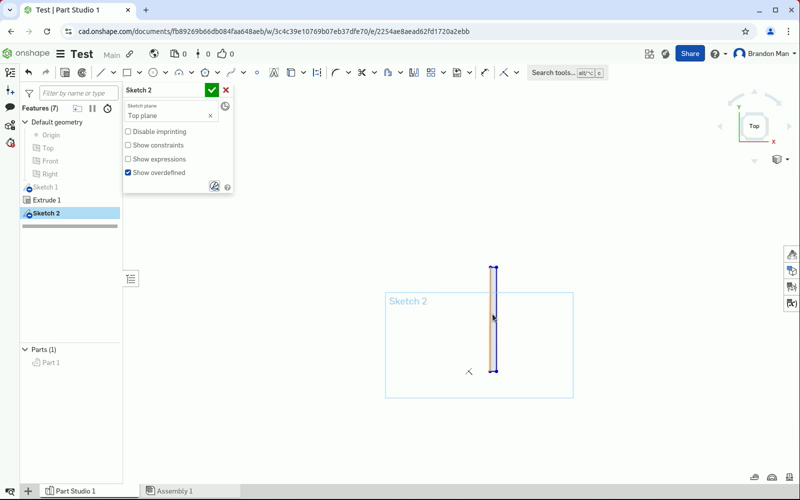
scroll(6)
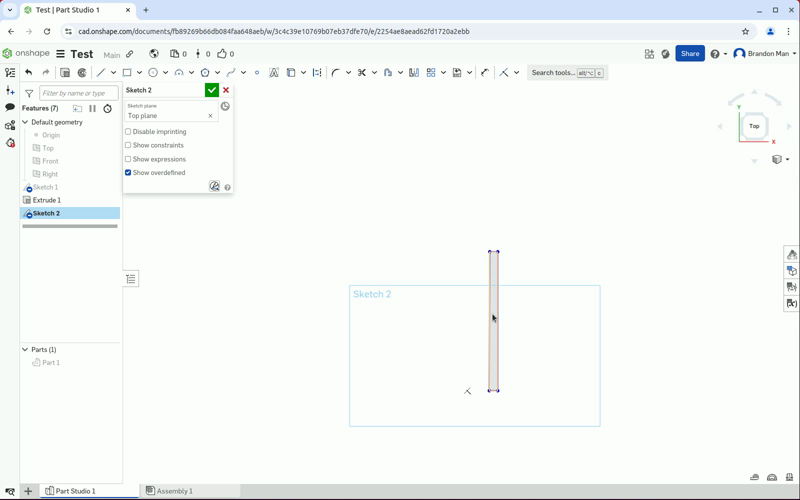
scroll(6)
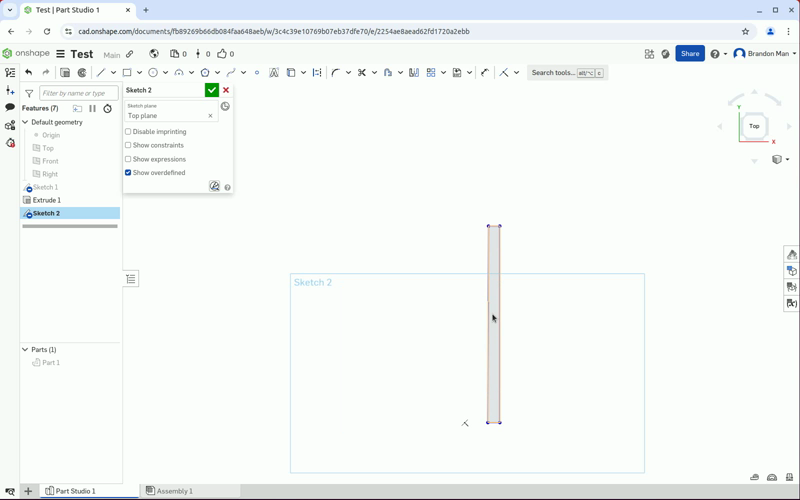
scroll(6)
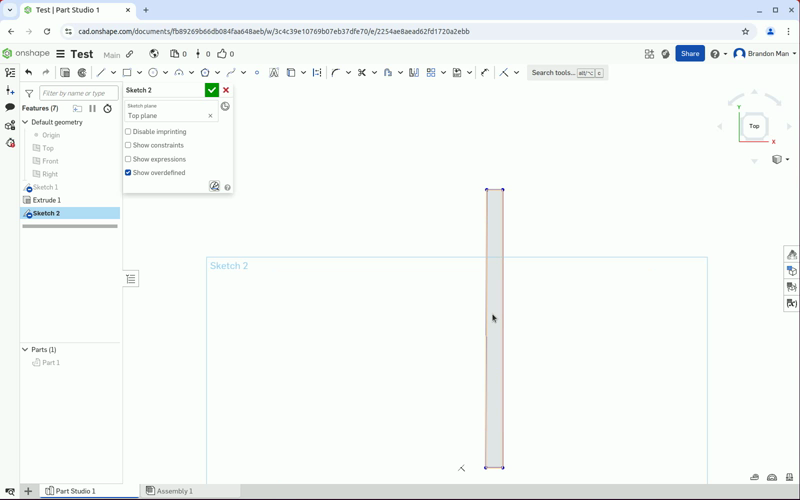
scroll(6)
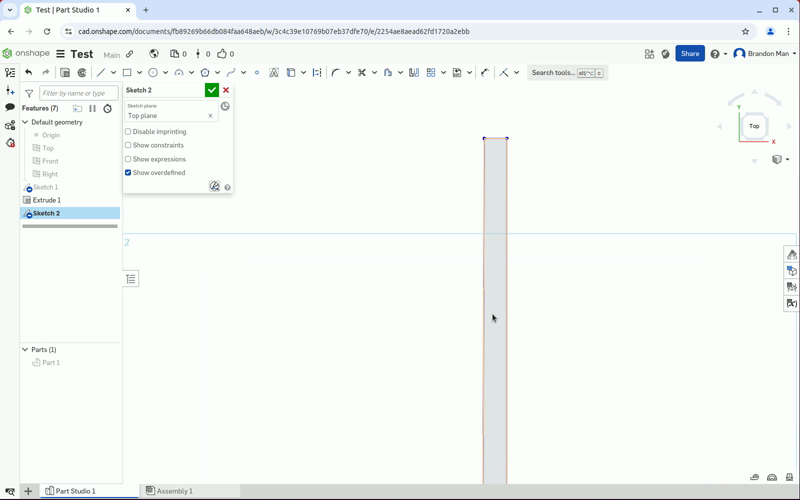
scroll(6)
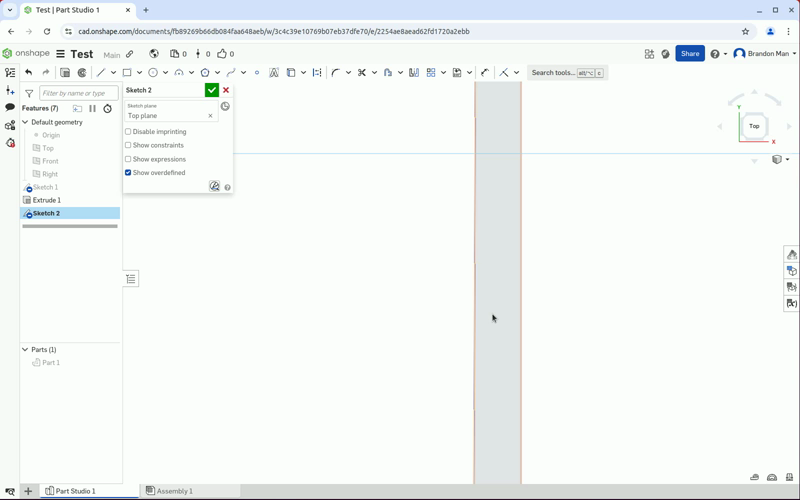
click(492, 313)
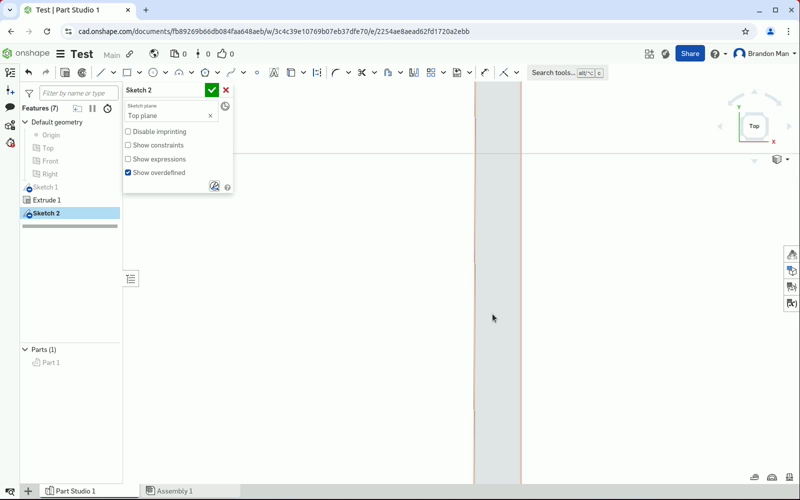
scroll(-6)
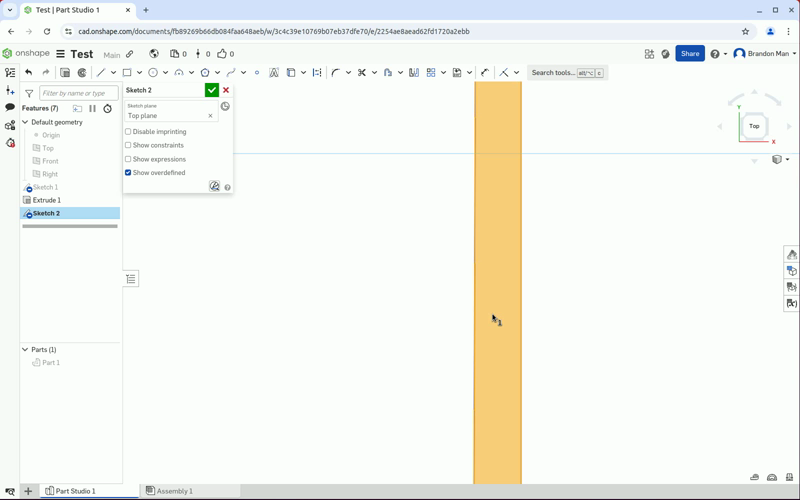
scroll(-6)
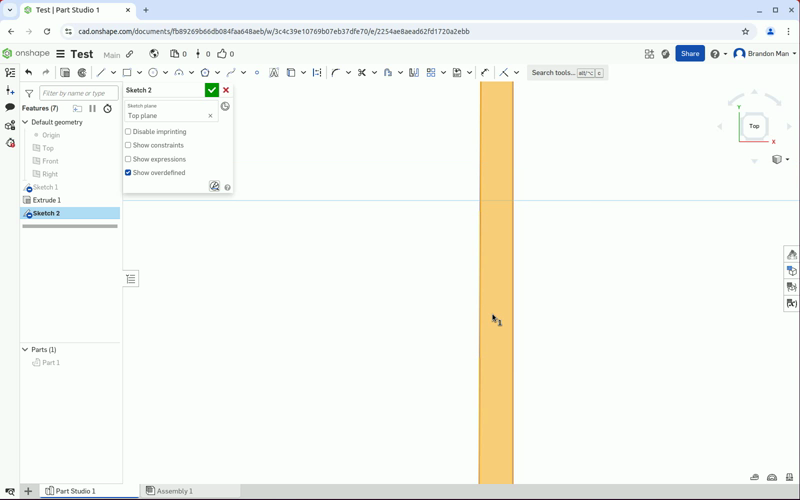
scroll(-6)
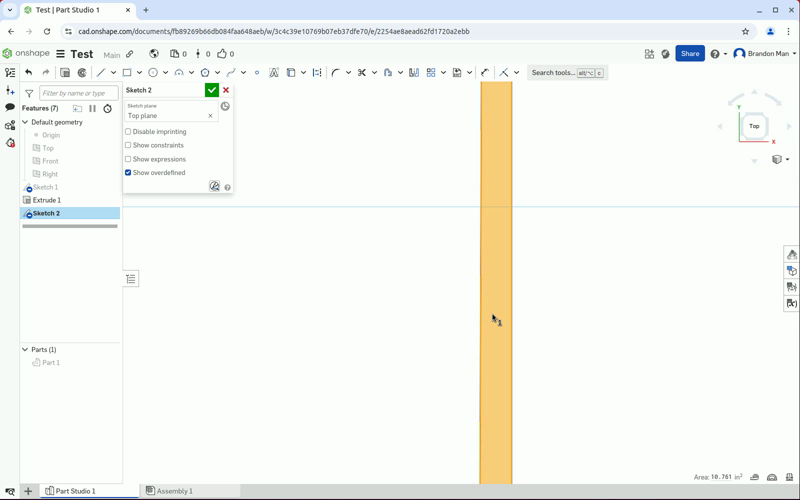
scroll(-6)
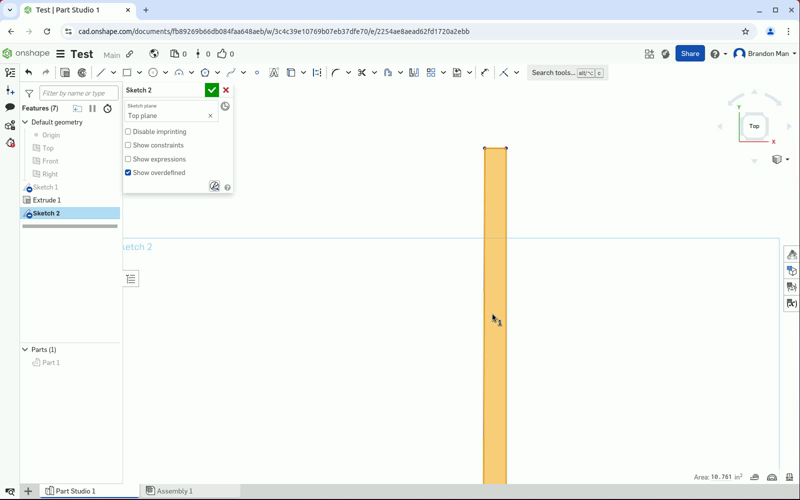
scroll(-6)
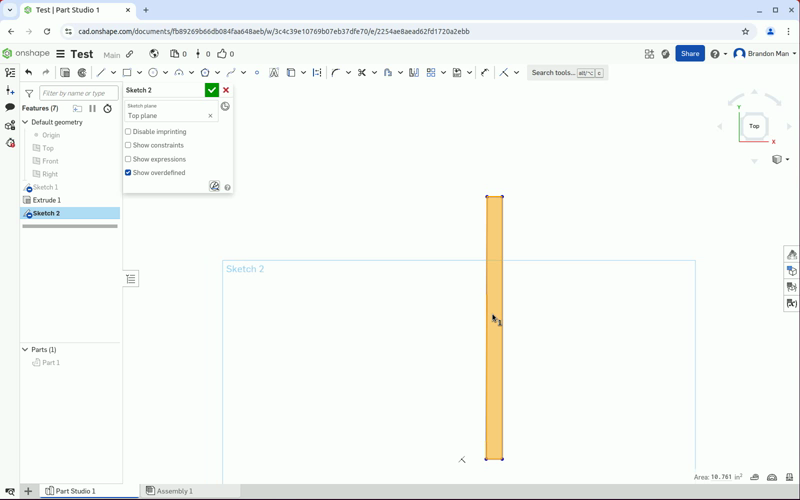
scroll(-6)
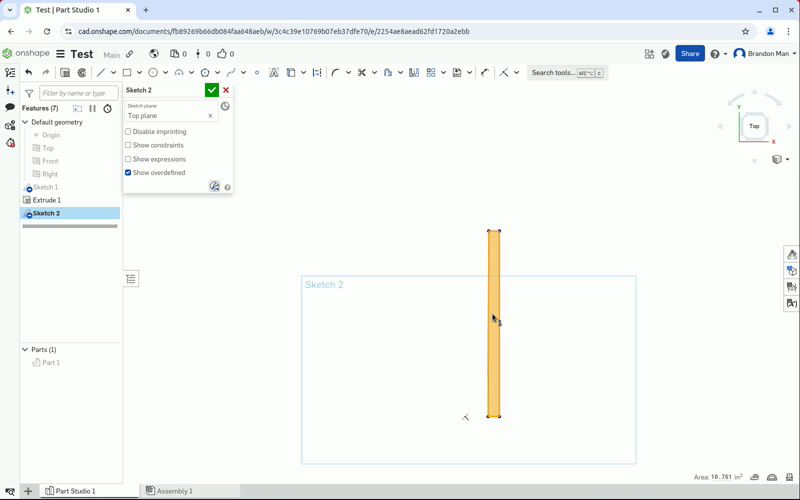
scroll(-6)
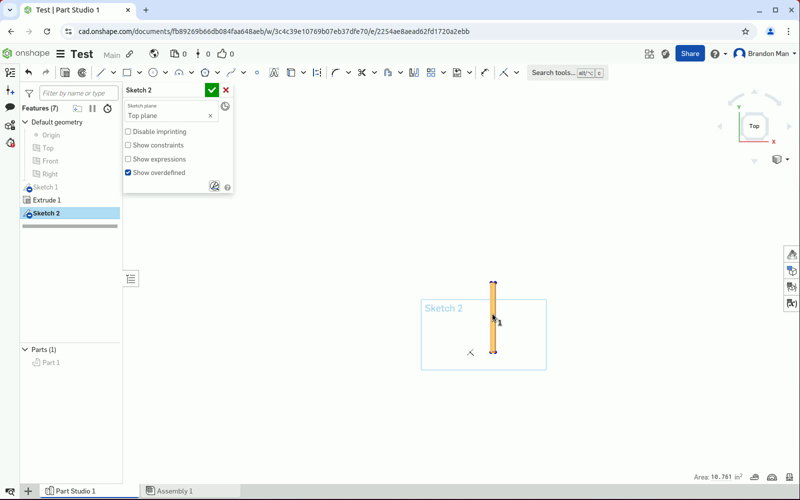
mouse_move(73, 352)
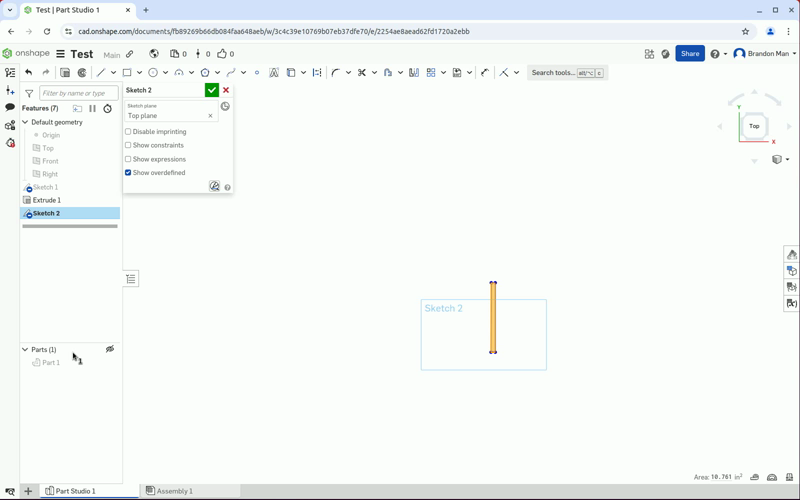
key(shift+y)
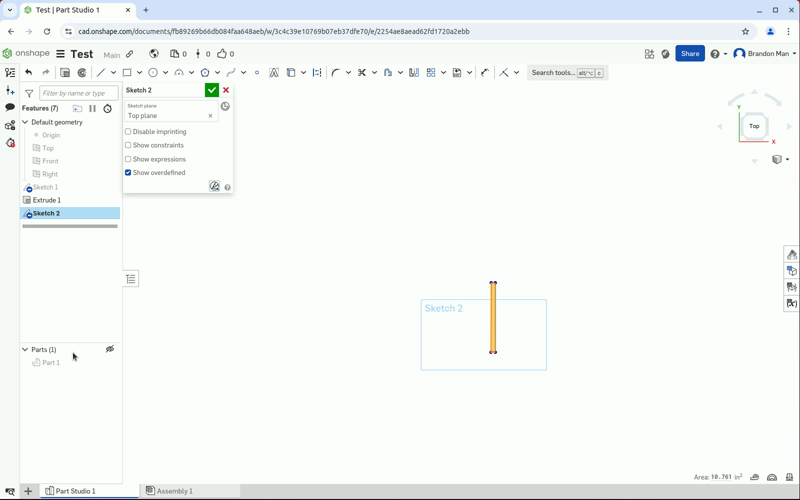
key(shift+e)
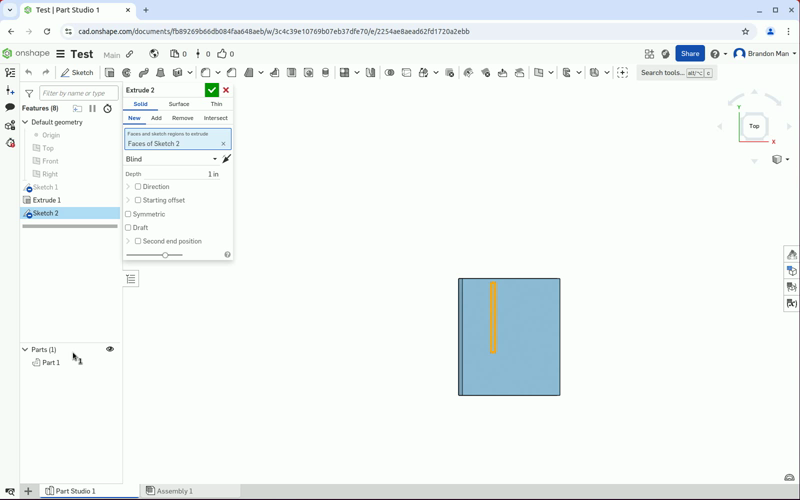
mouse_move(143, 106)
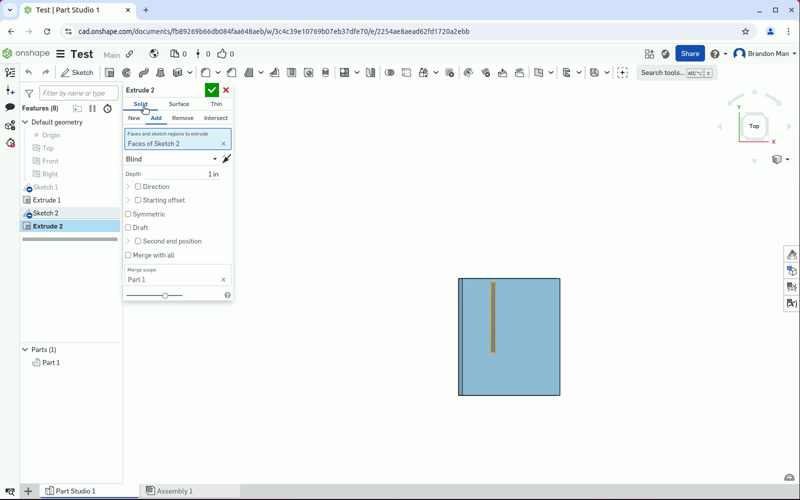
click(143, 106)
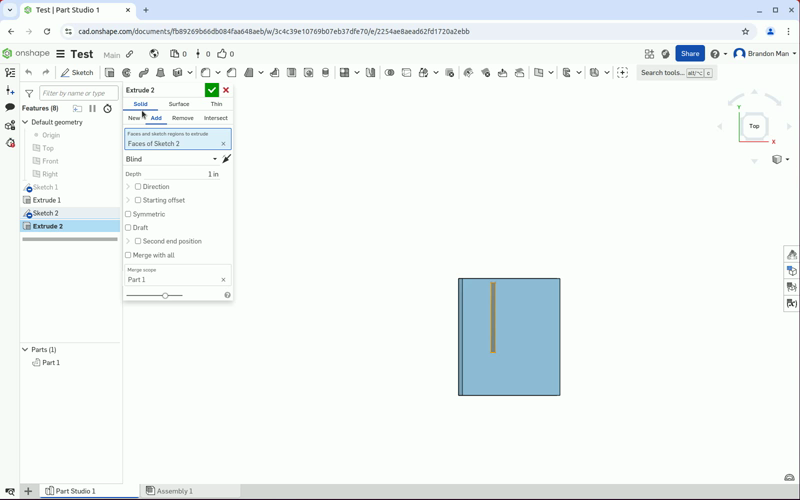
mouse_move(137, 120)
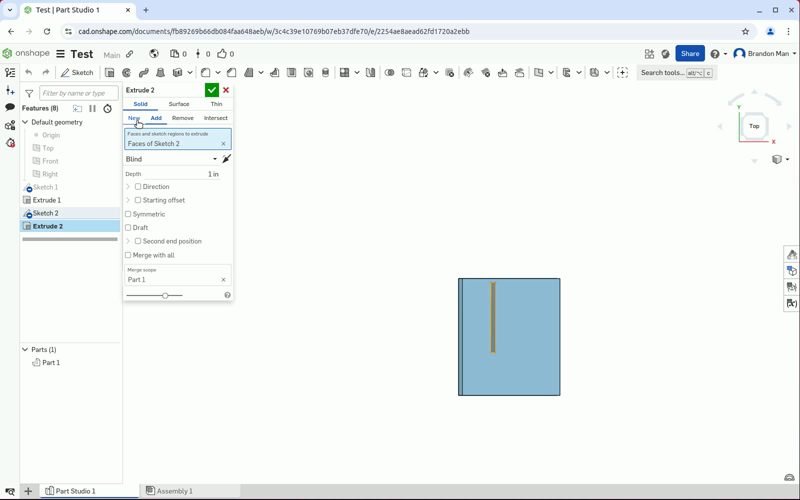
click(137, 120)
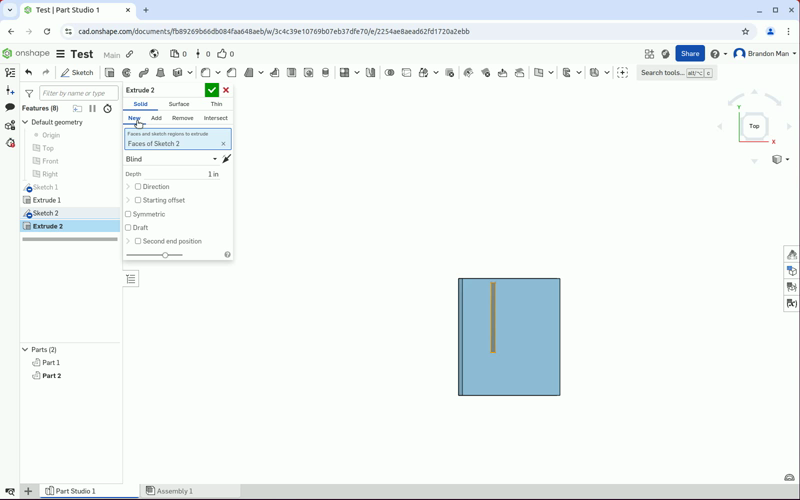
key(tab, 4)
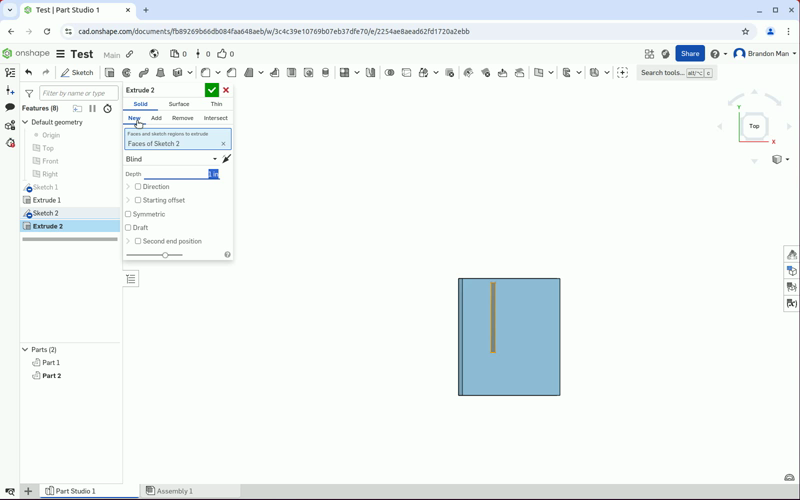
text(6.981)
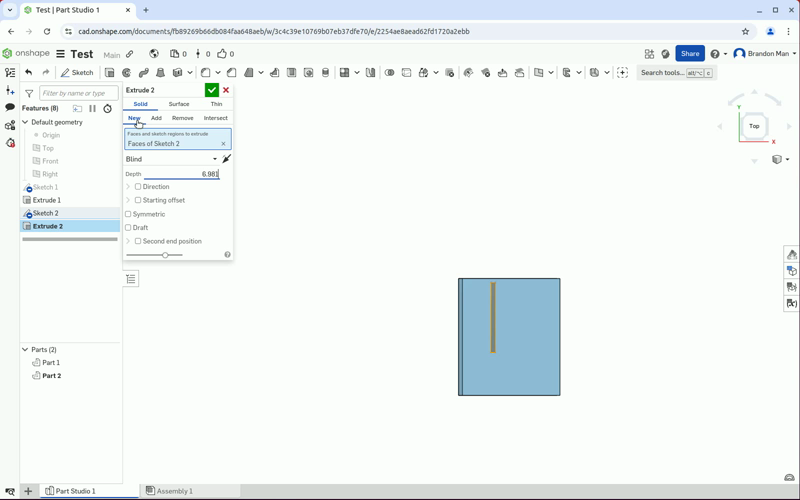
key(enter)
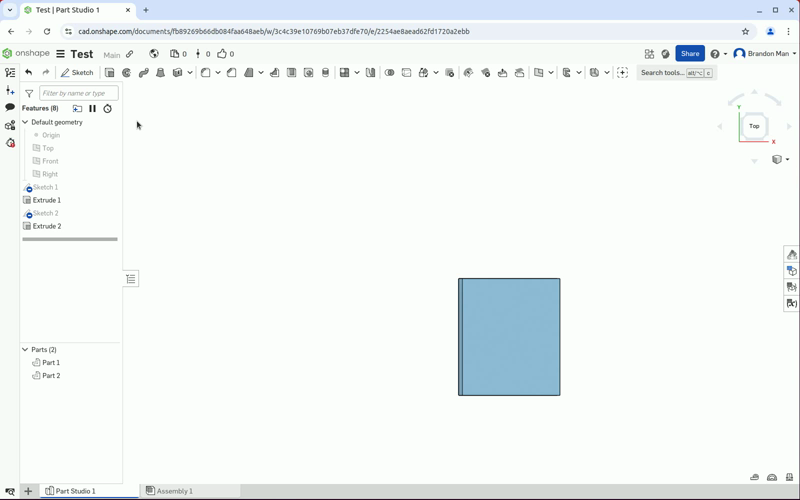
key(shift+h)
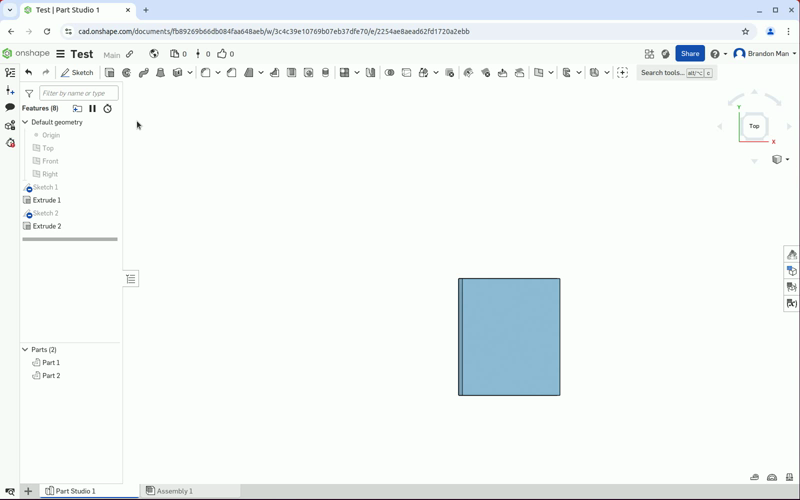
key(shift+h)
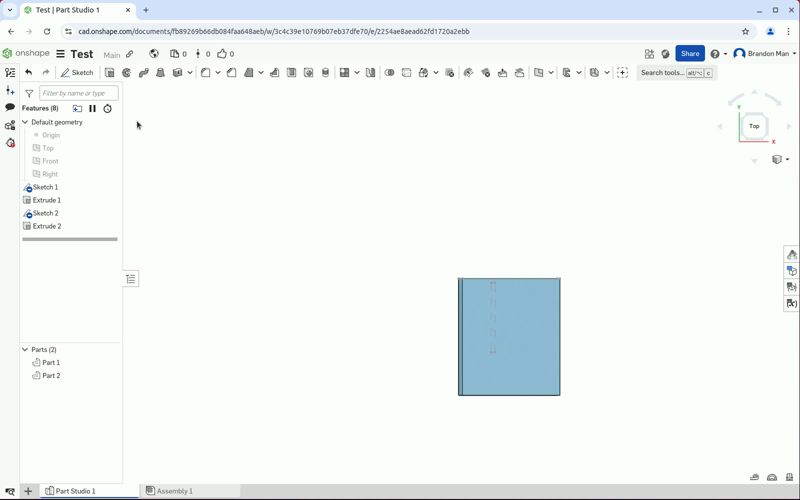
key(shift+7)
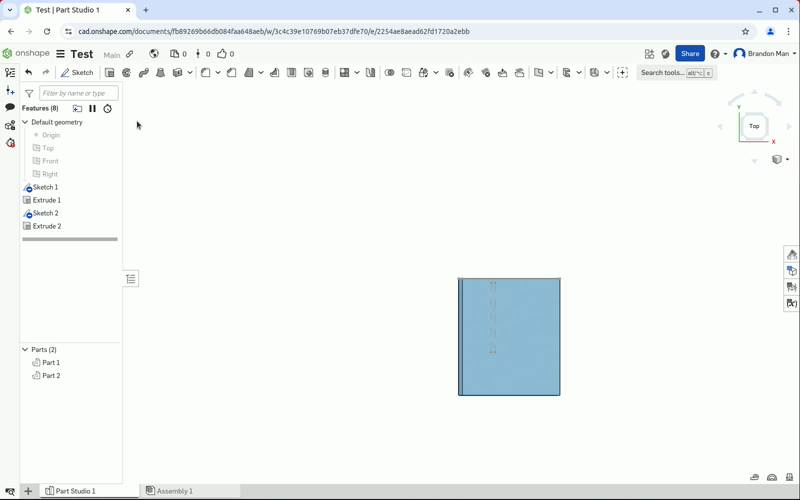
key(up, 3)
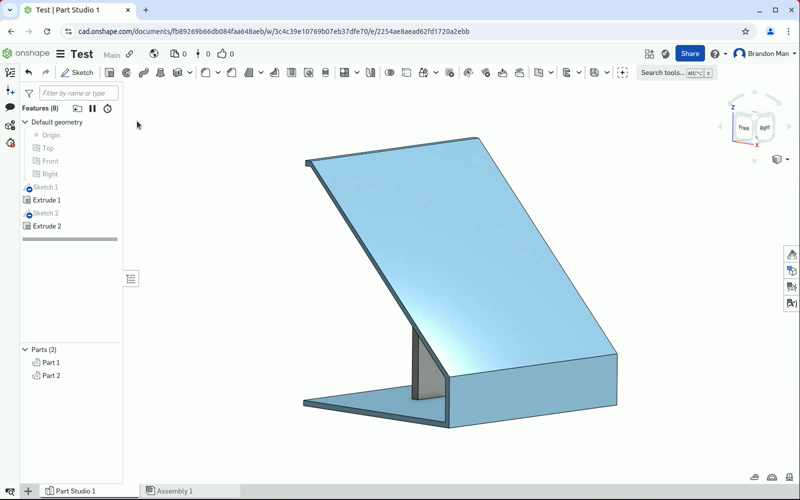
key(left, 3)
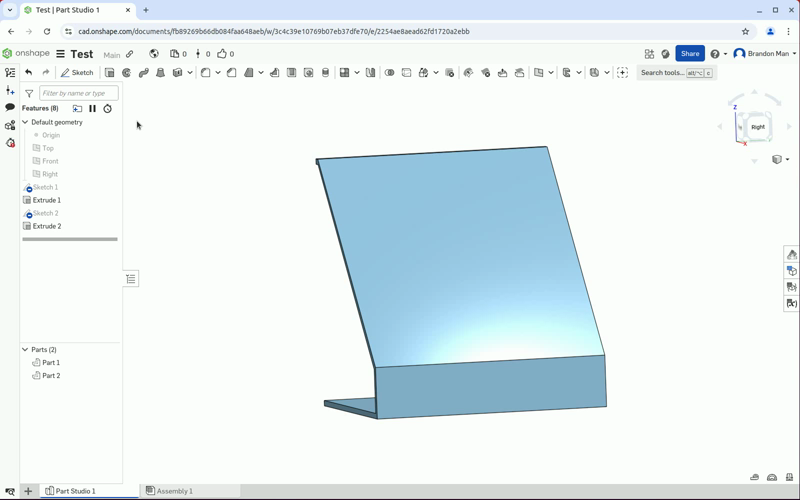
key(right, 3)
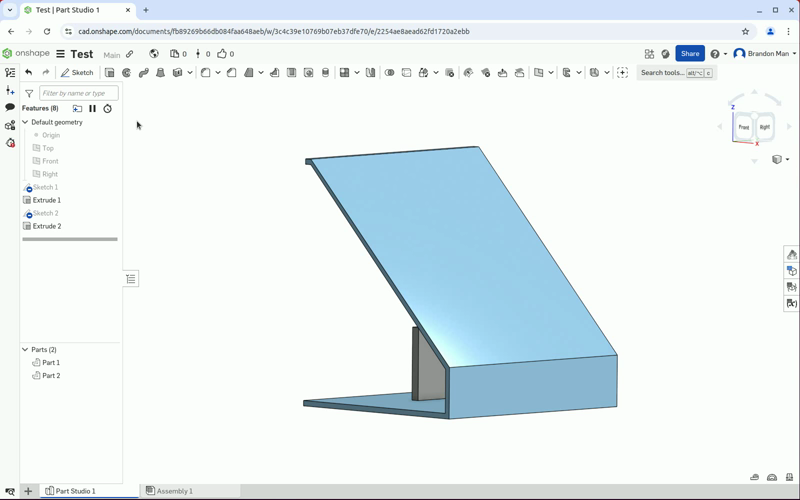
key(down, 3)
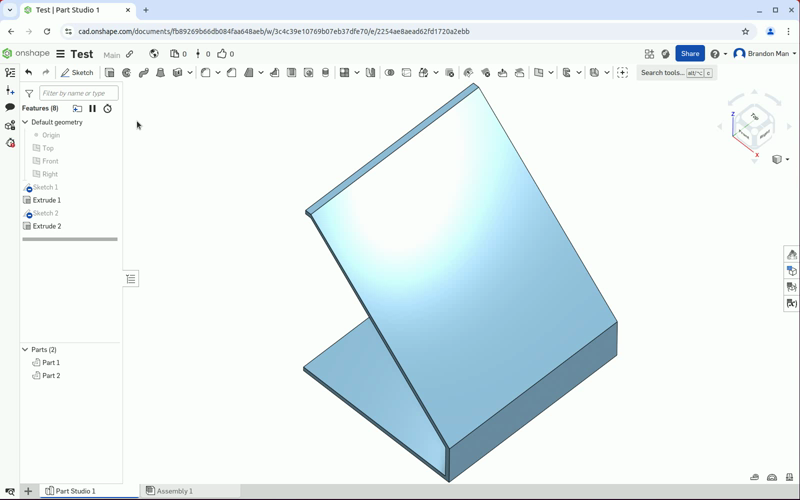
mouse_move(73, 189)
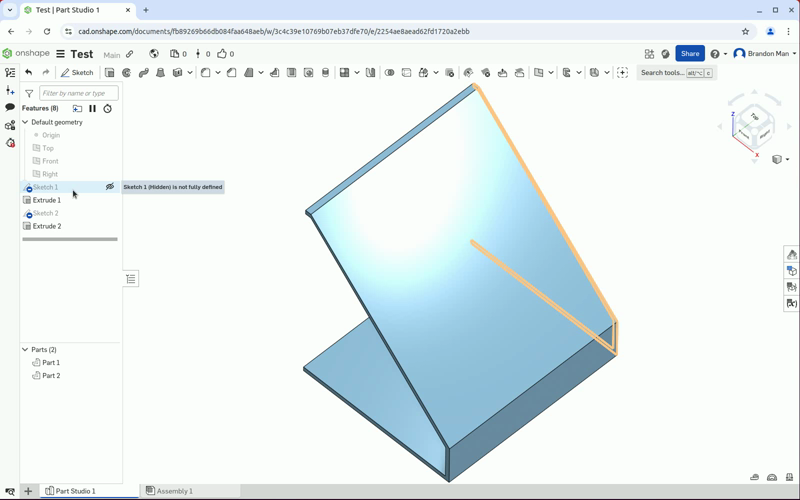
click(73, 189)